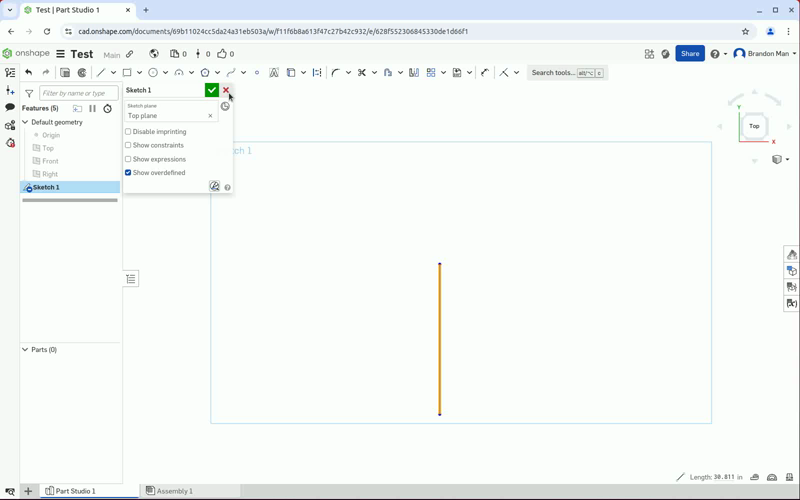
key(shift+h)
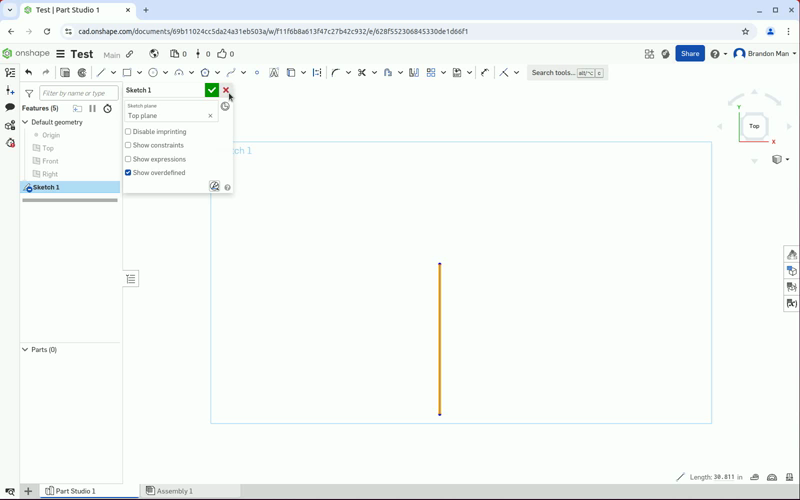
key(shift+s)
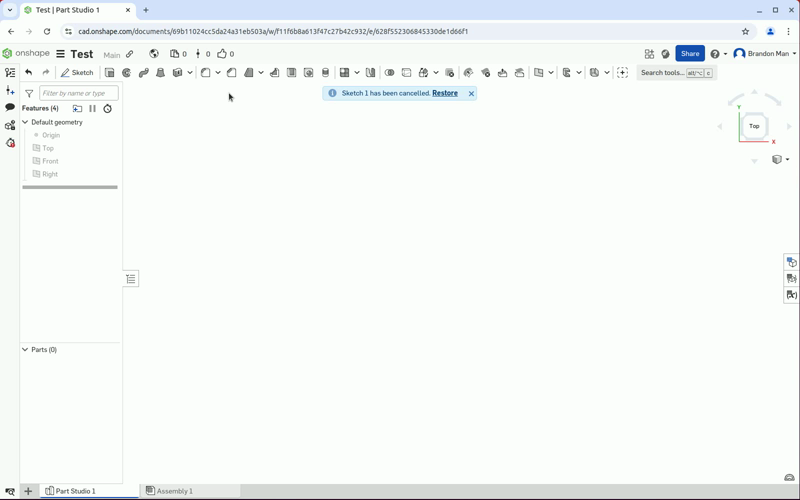
mouse_move(73, 150)
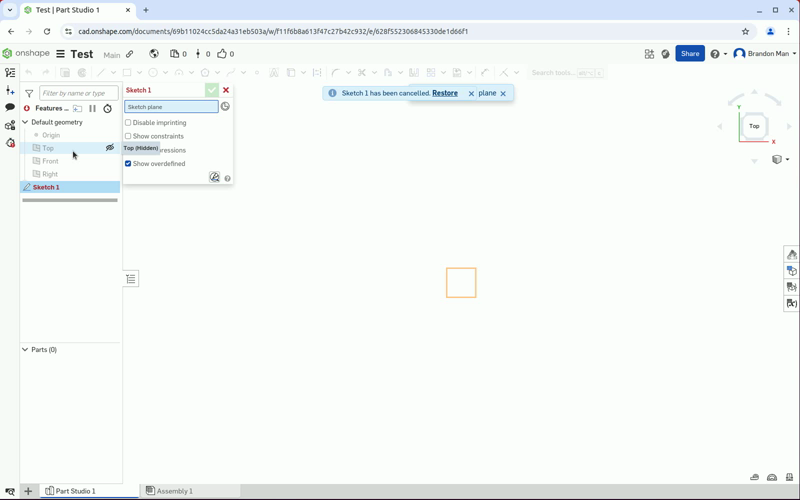
click(73, 150)
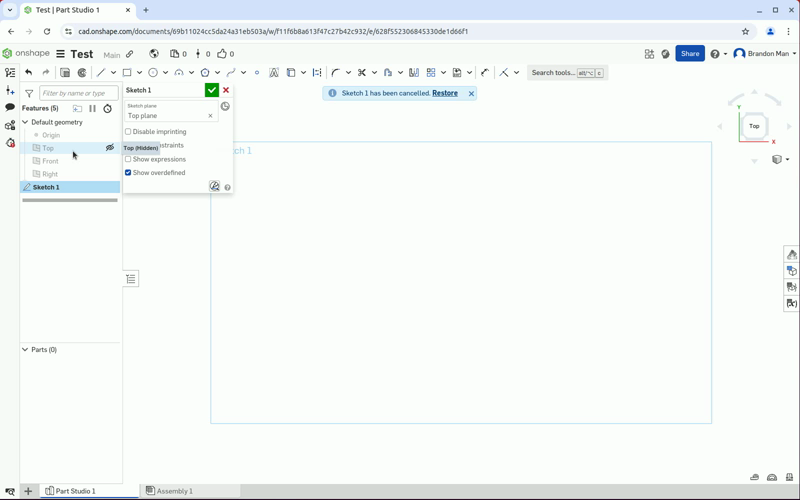
mouse_move(73, 352)
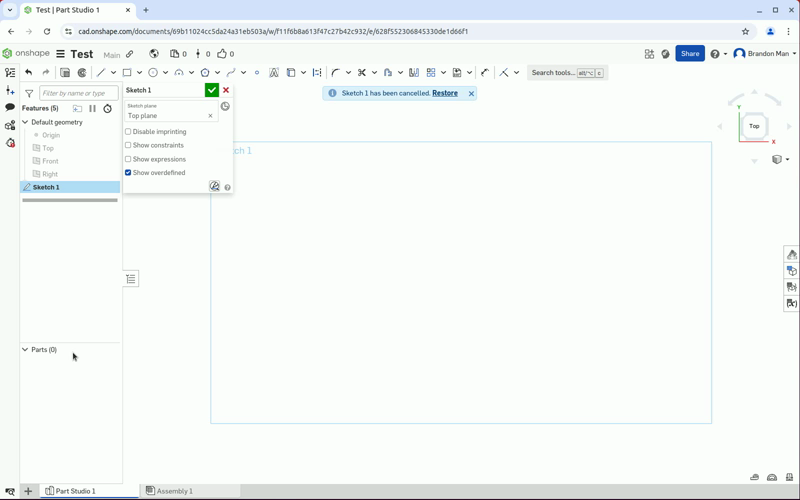
key(y)
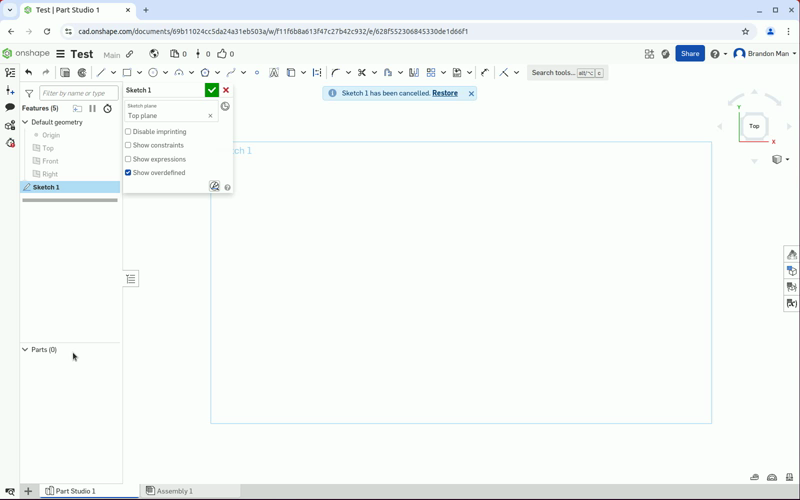
key(l)
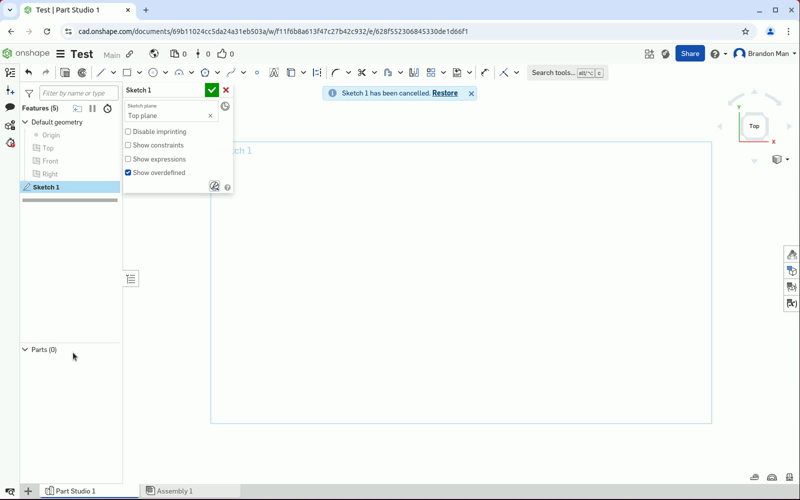
key_down(shift)
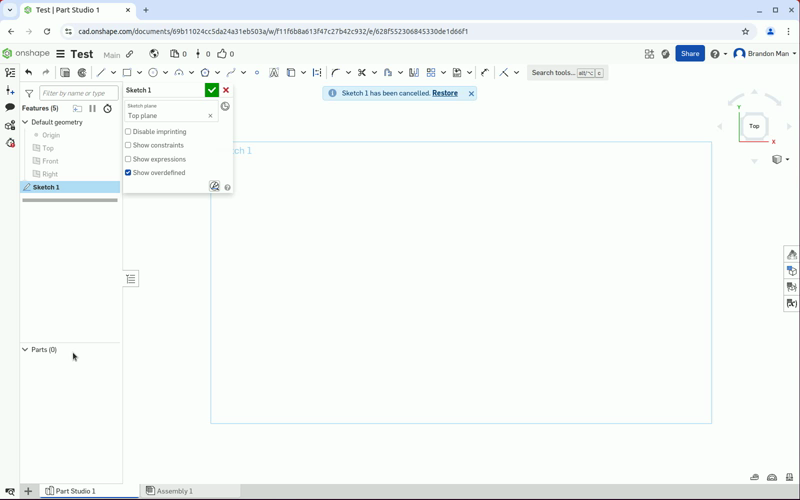
mouse_move(348, 282)
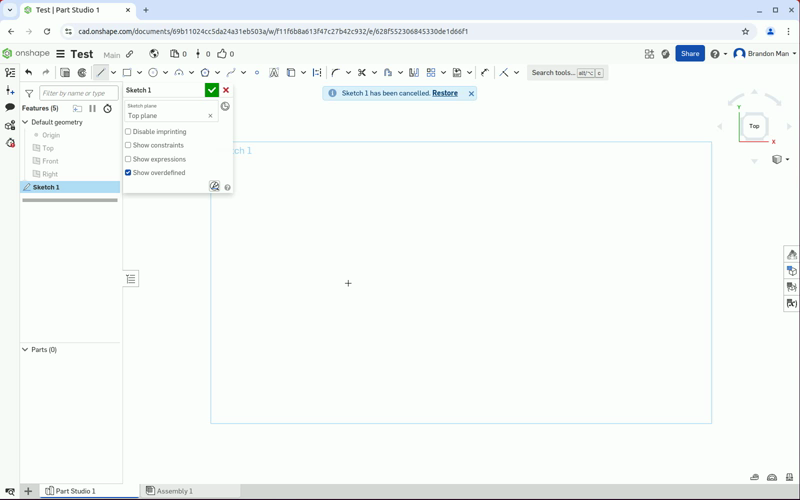
click(348, 282)
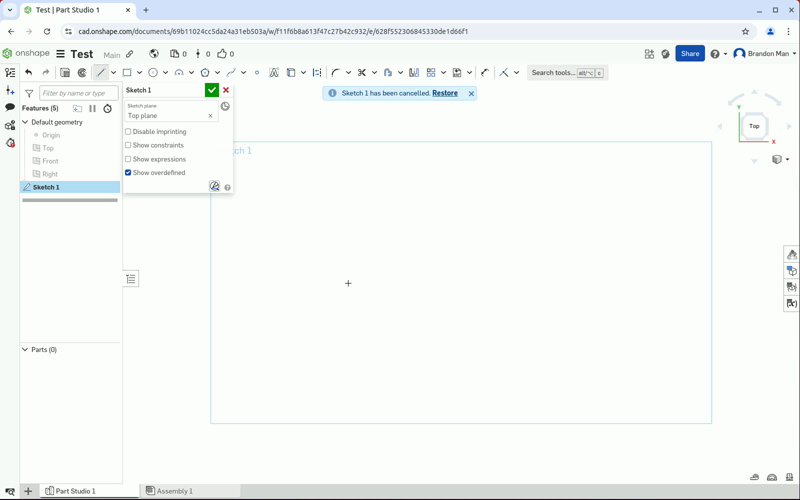
key_up(shift)
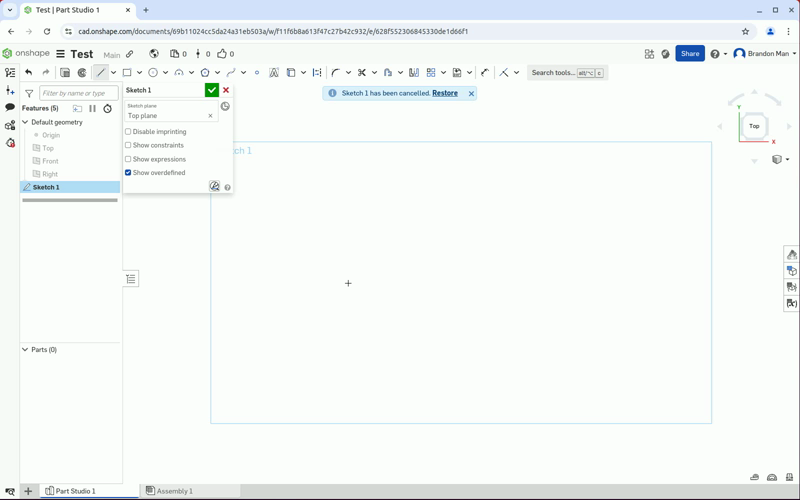
key_down(shift)
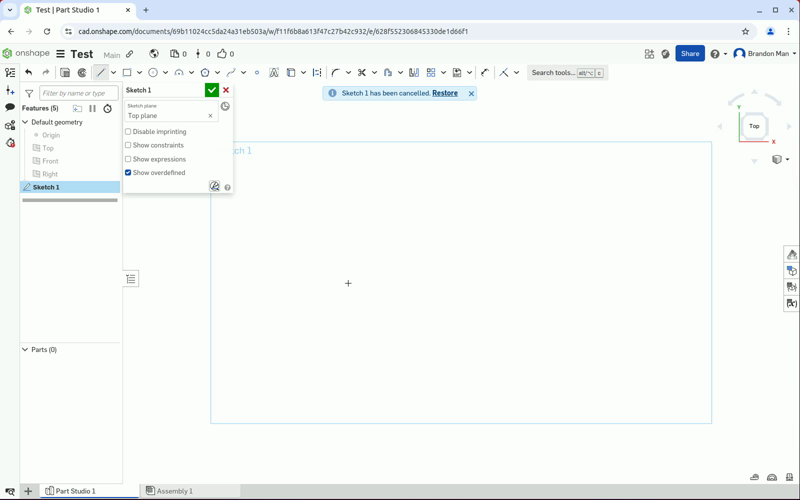
mouse_move(460, 282)
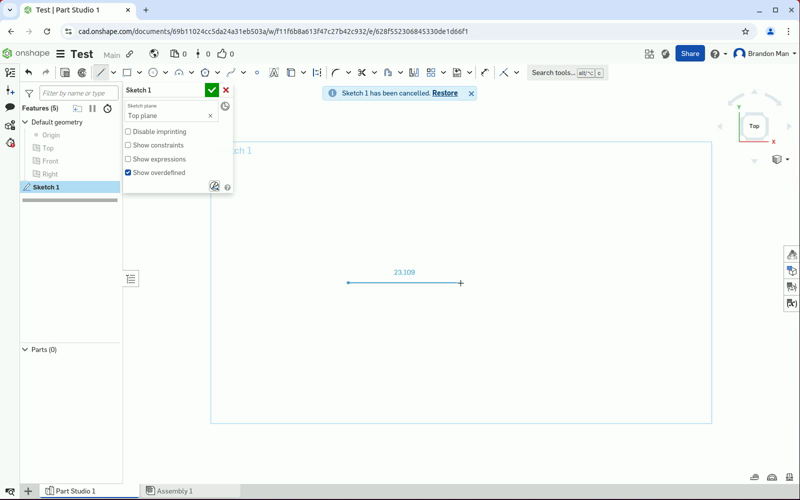
click(460, 282)
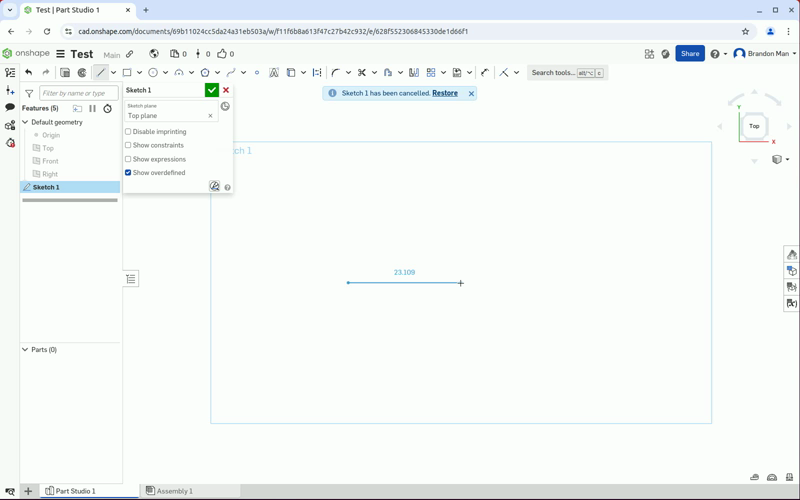
key_up(shift)
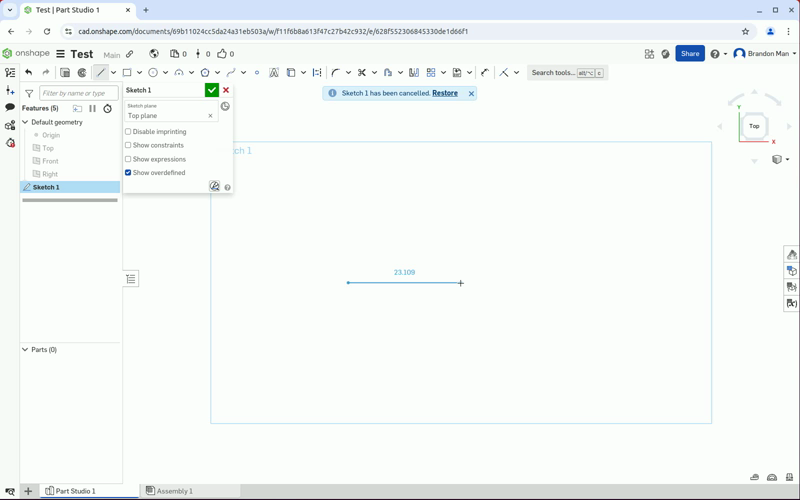
key_down(shift)
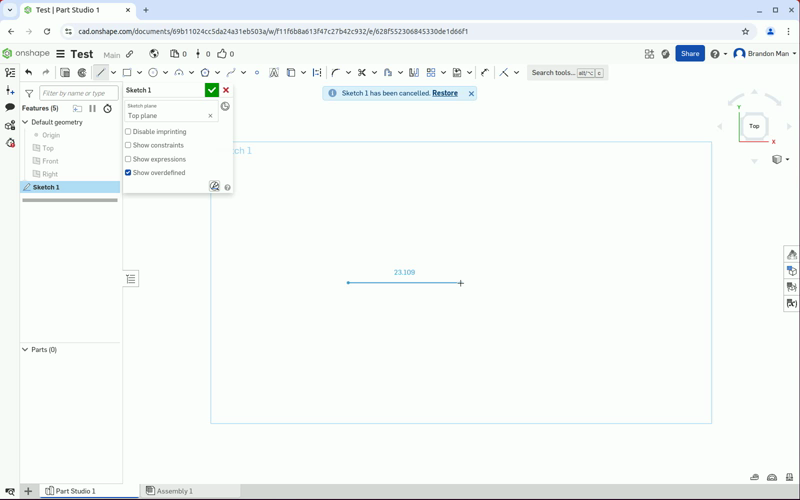
mouse_move(490, 282)
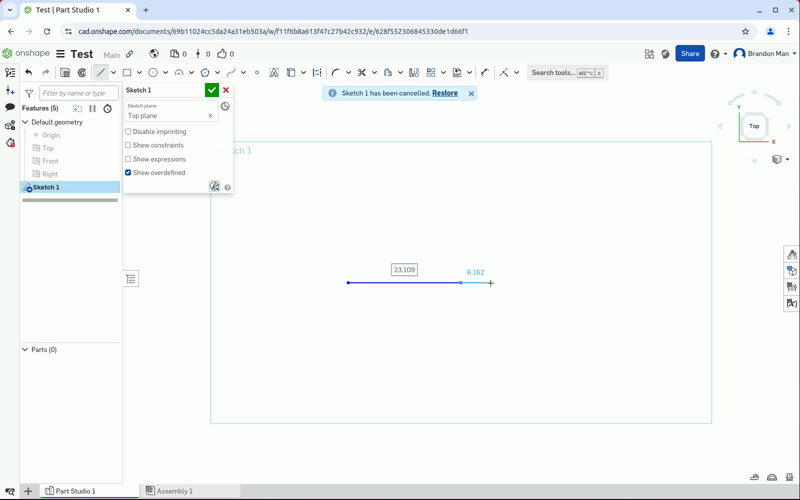
mouse_move(460, 272)
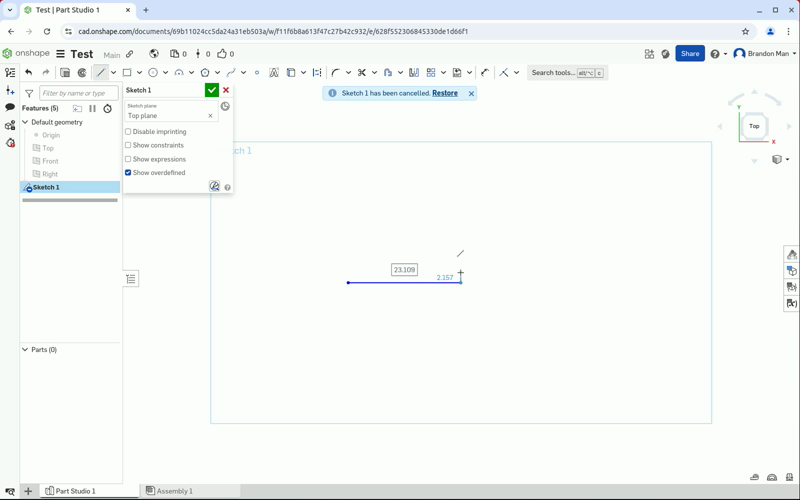
click(460, 272)
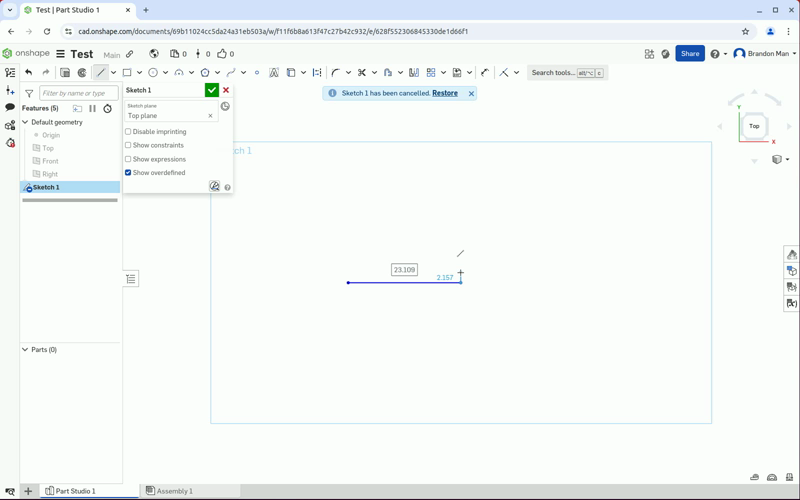
key_up(shift)
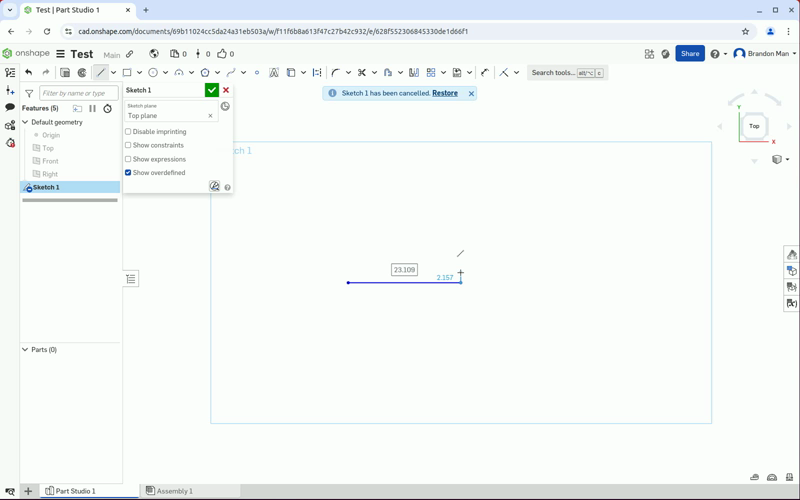
key_down(shift)
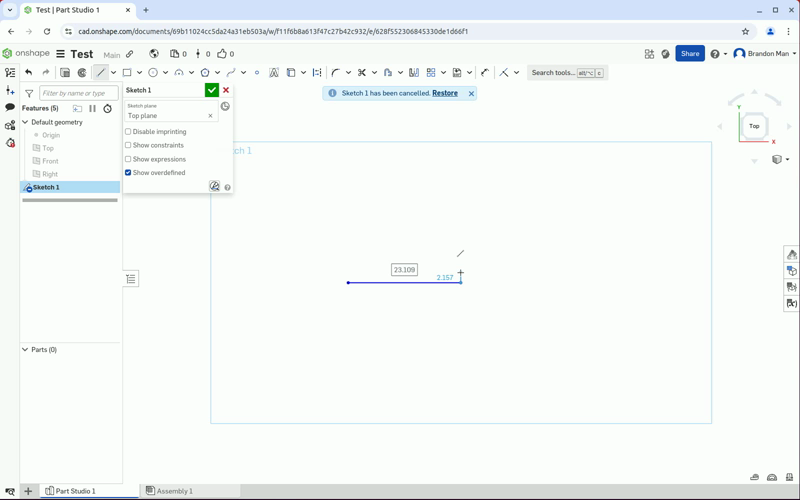
mouse_move(460, 170)
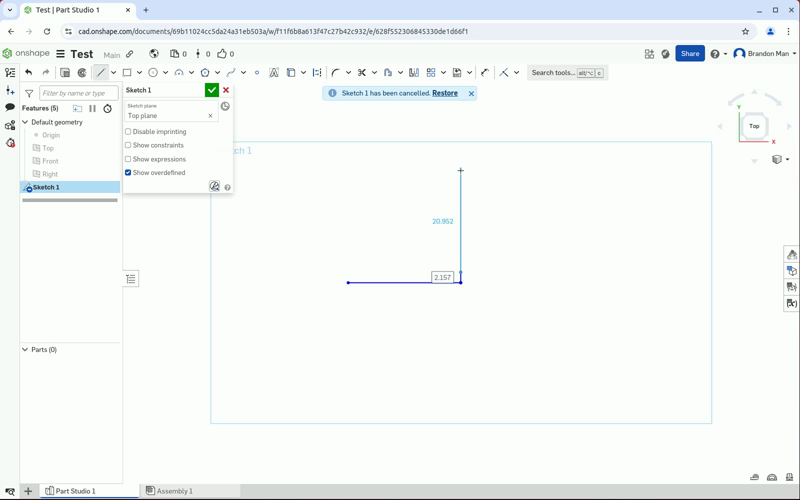
click(460, 170)
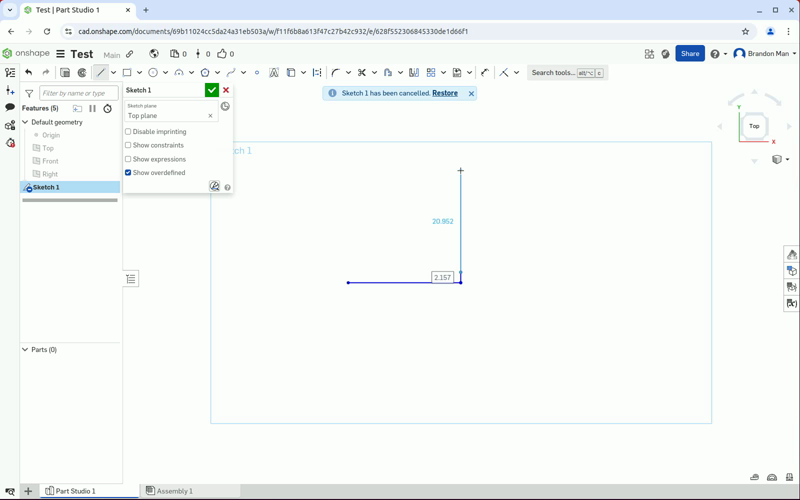
key_up(shift)
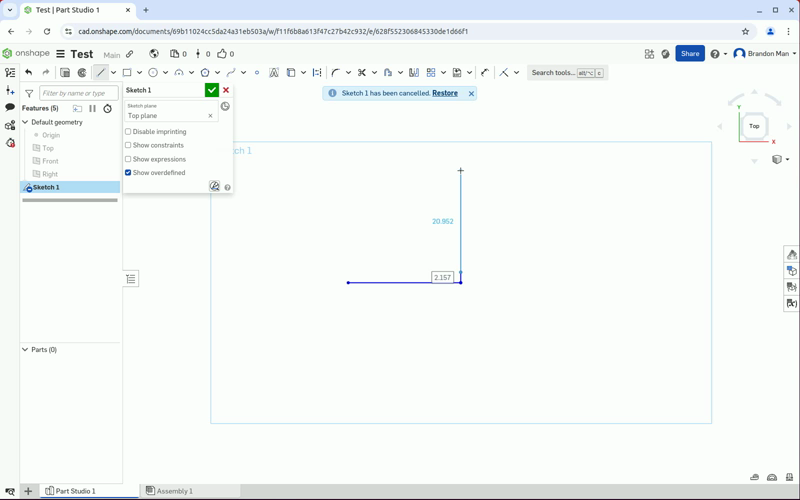
key_down(shift)
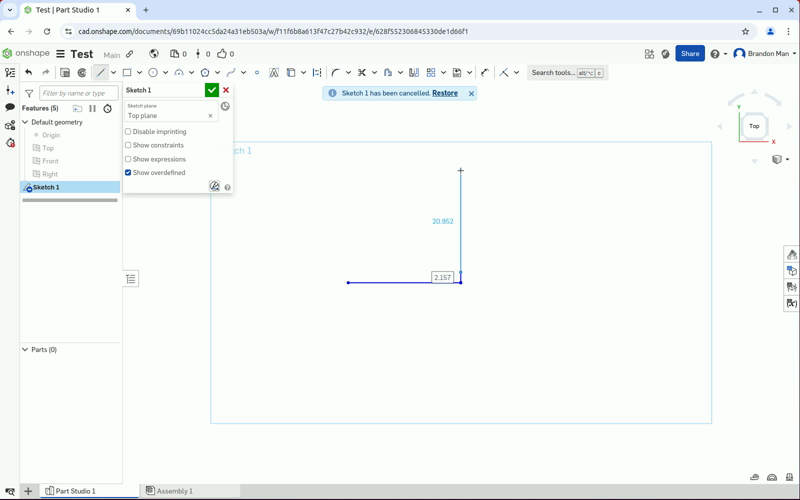
mouse_move(348, 170)
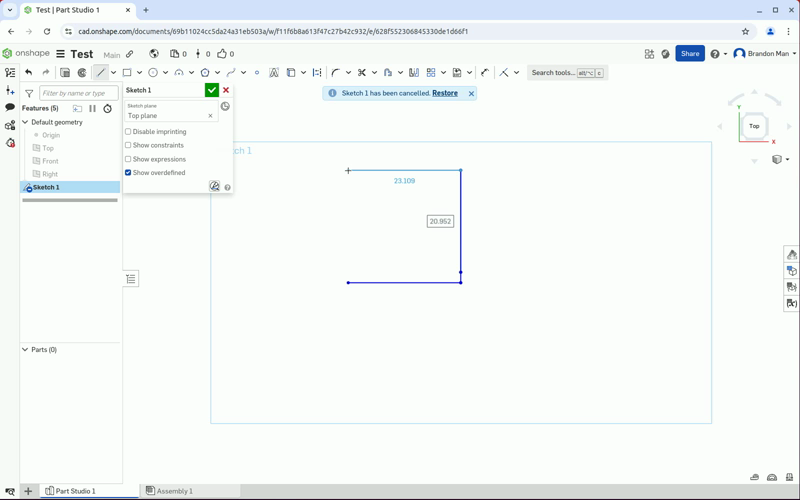
click(348, 170)
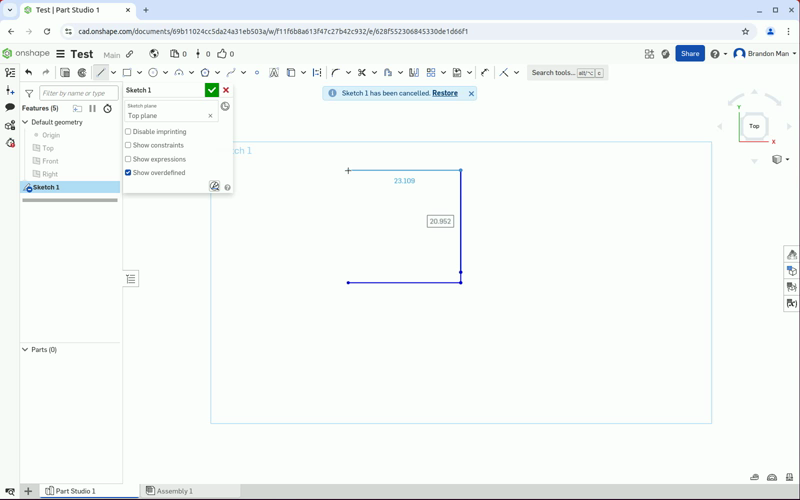
key_up(shift)
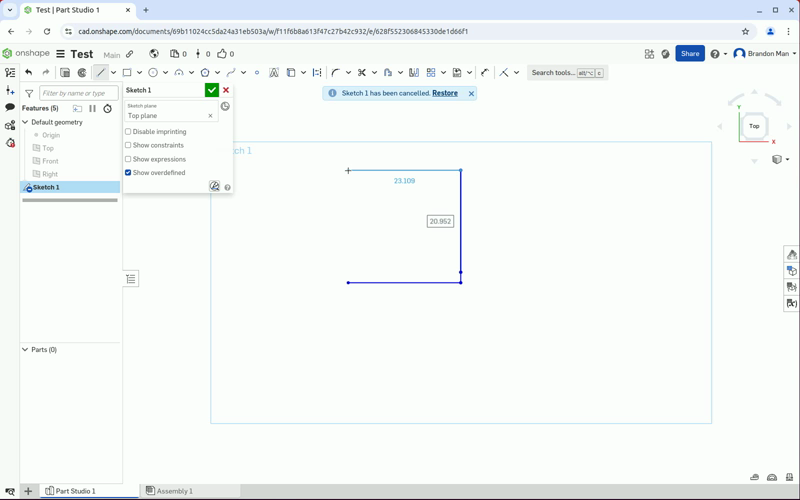
key_down(shift)
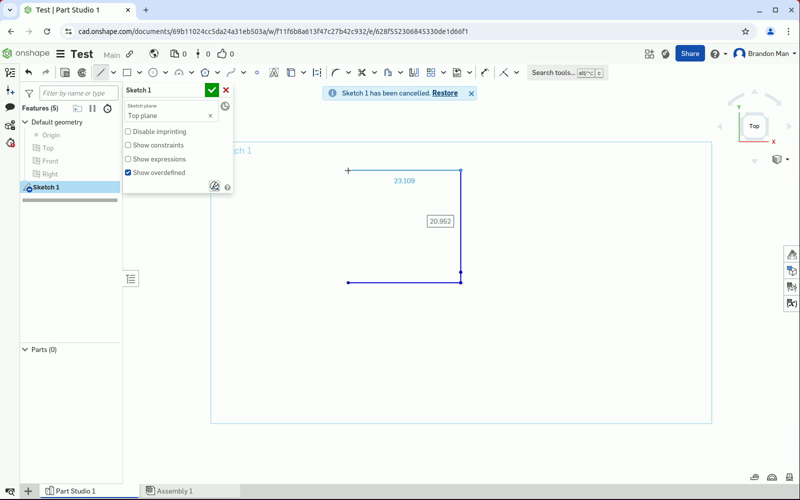
mouse_move(348, 282)
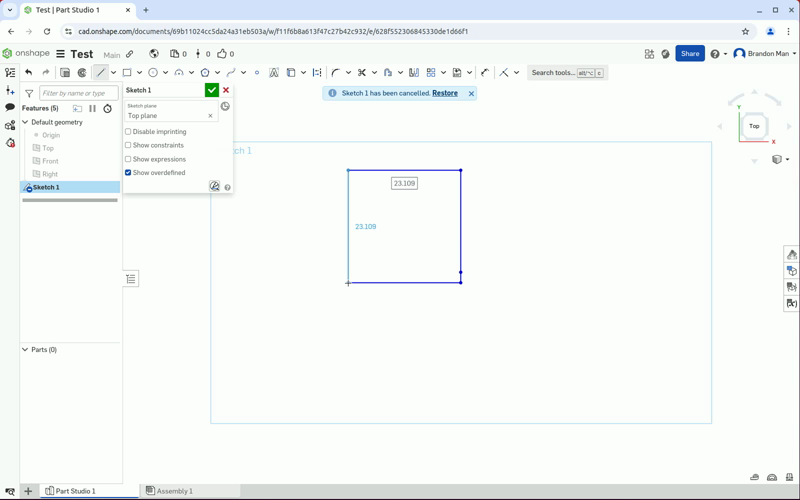
key_up(shift)
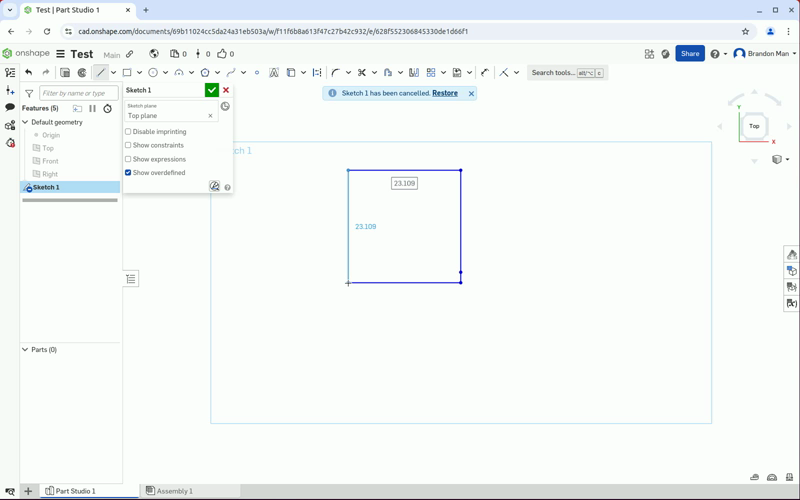
click(348, 282)
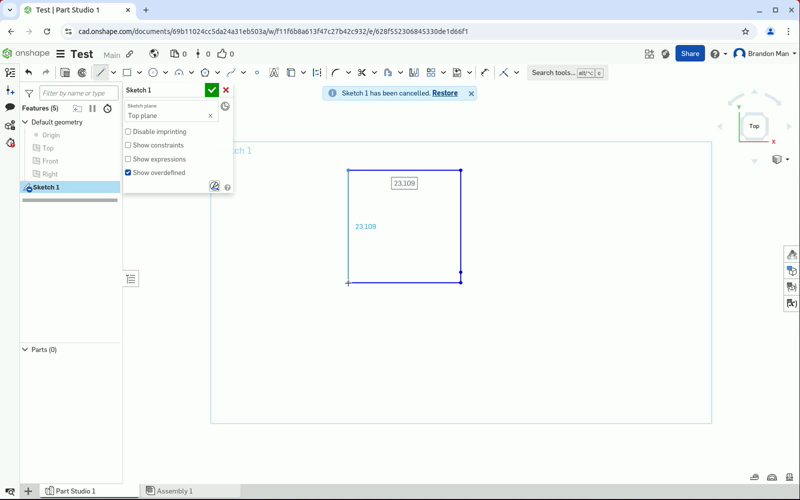
key(esc)
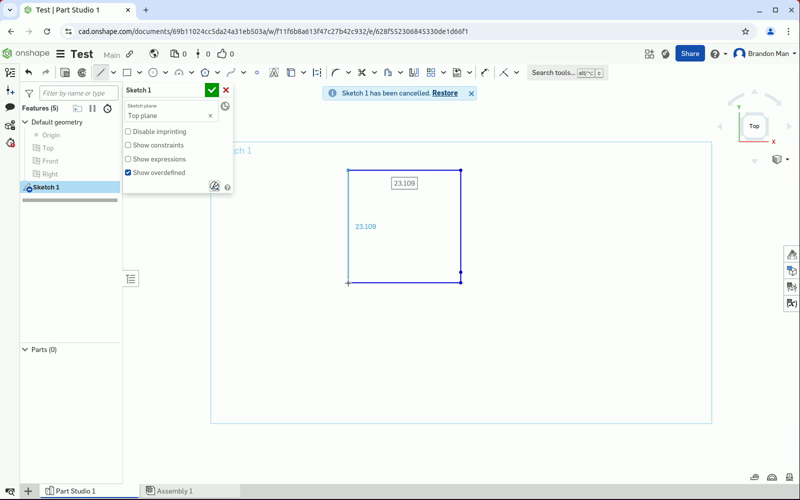
mouse_move(369, 206)
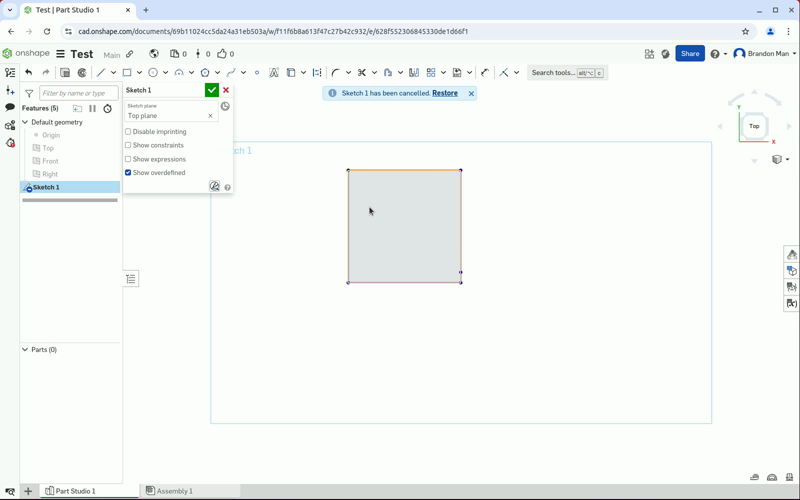
click(369, 206)
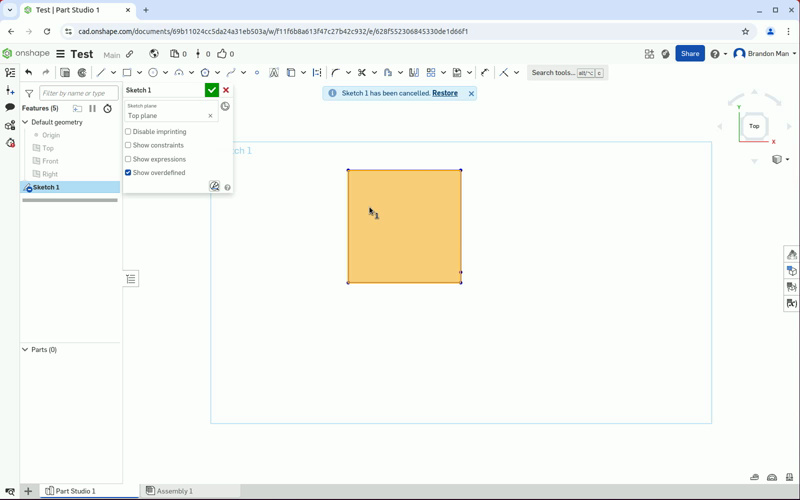
mouse_move(73, 352)
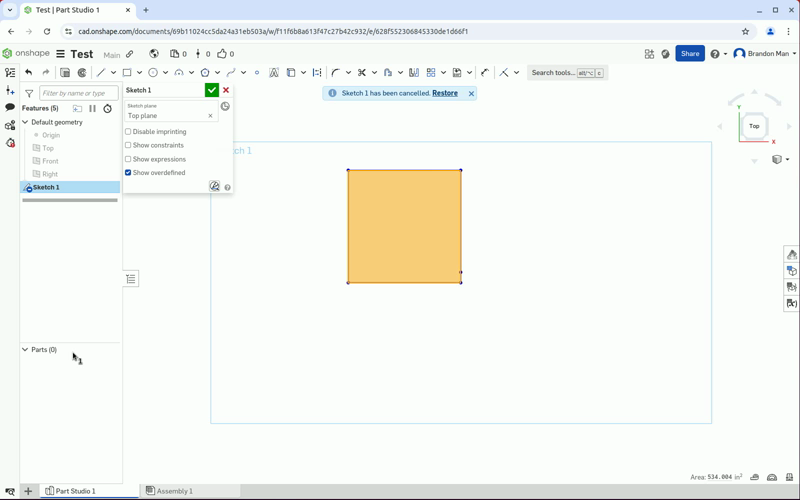
key(shift+y)
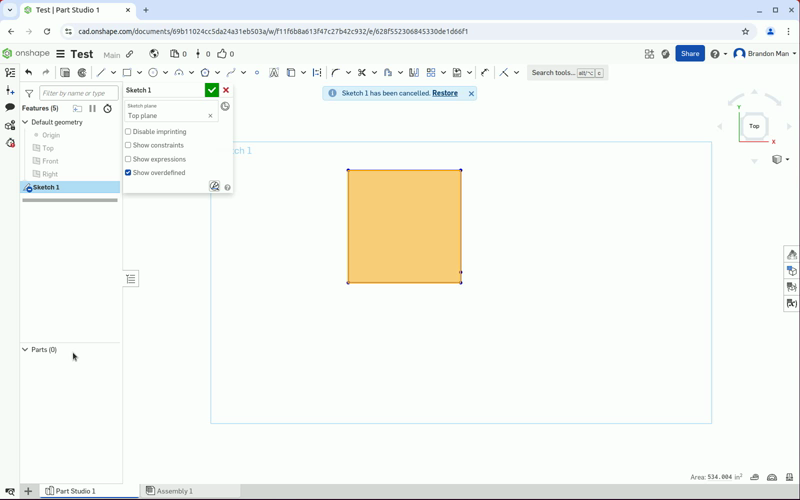
key(shift+e)
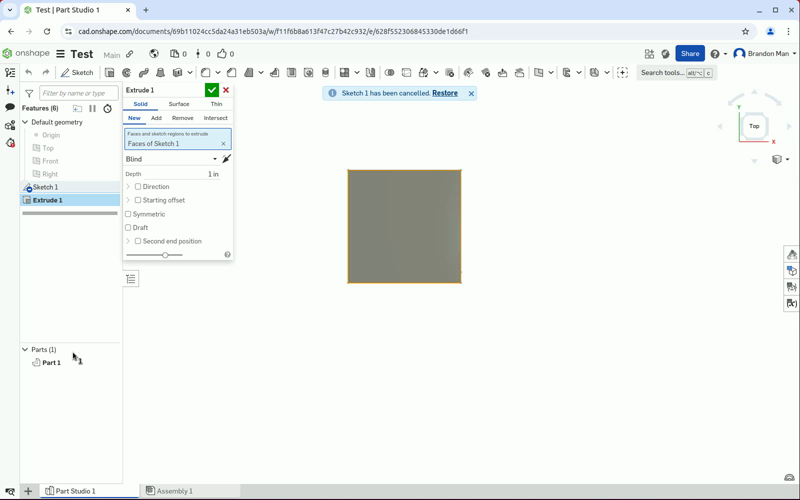
mouse_move(143, 106)
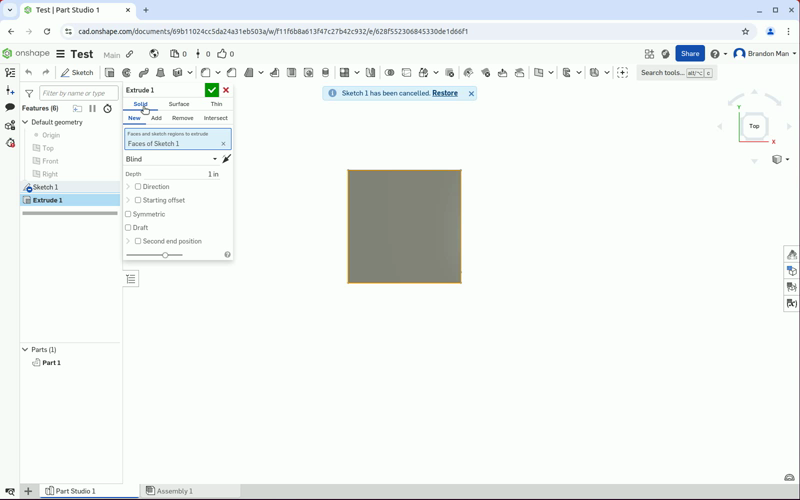
click(143, 106)
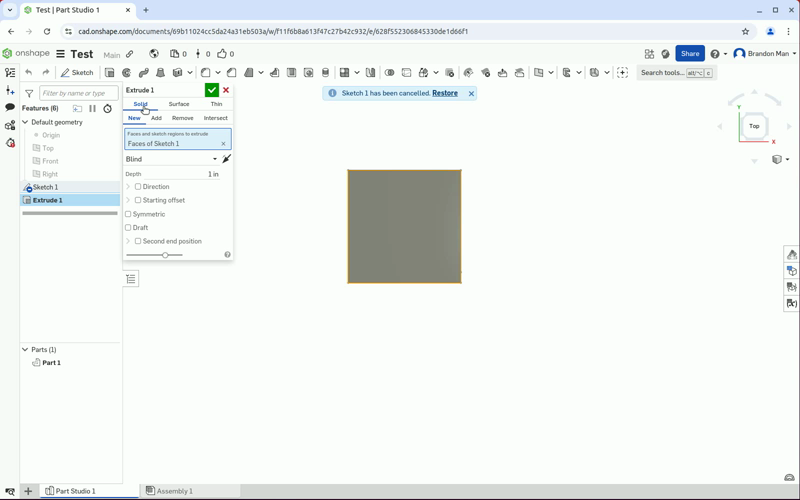
mouse_move(137, 120)
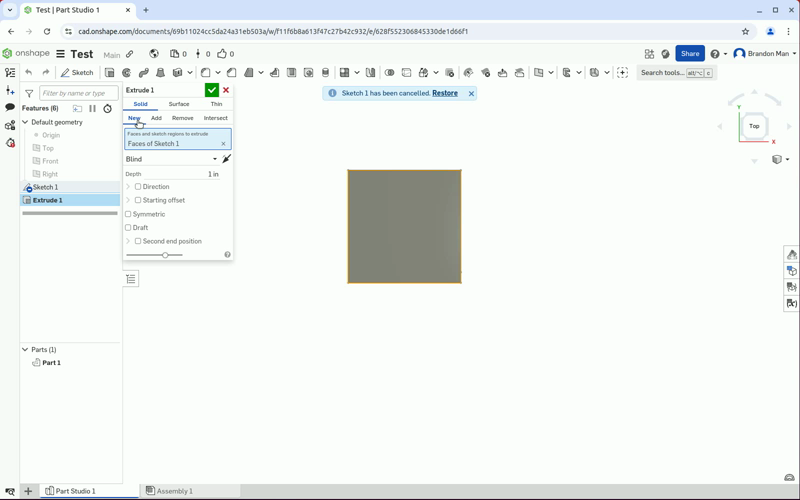
click(137, 120)
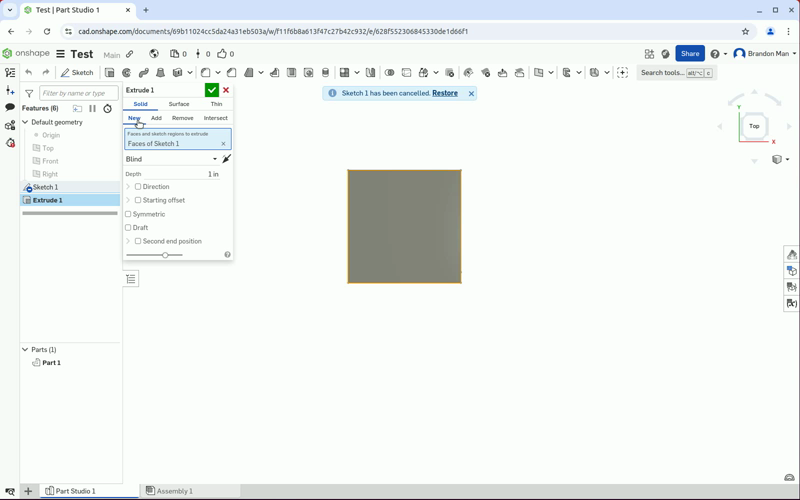
key(tab, 4)
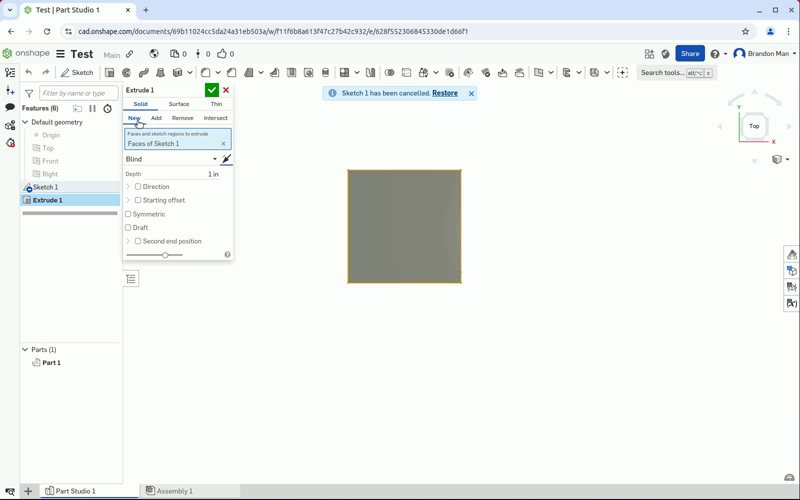
text(2.889)
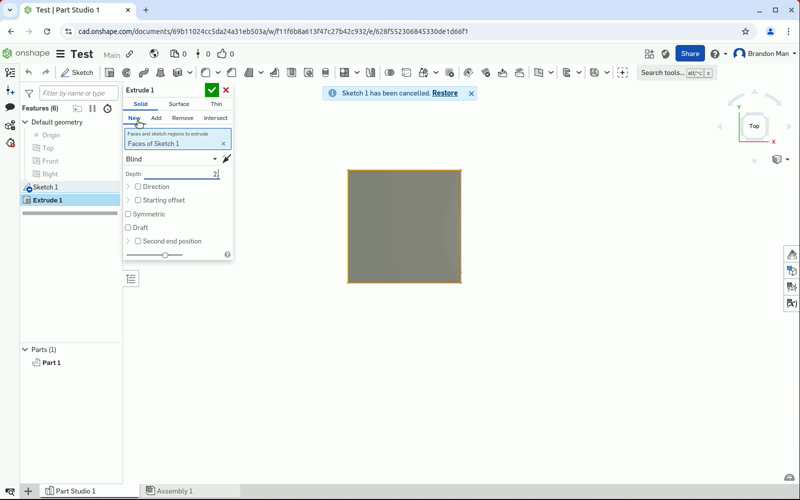
key(enter)
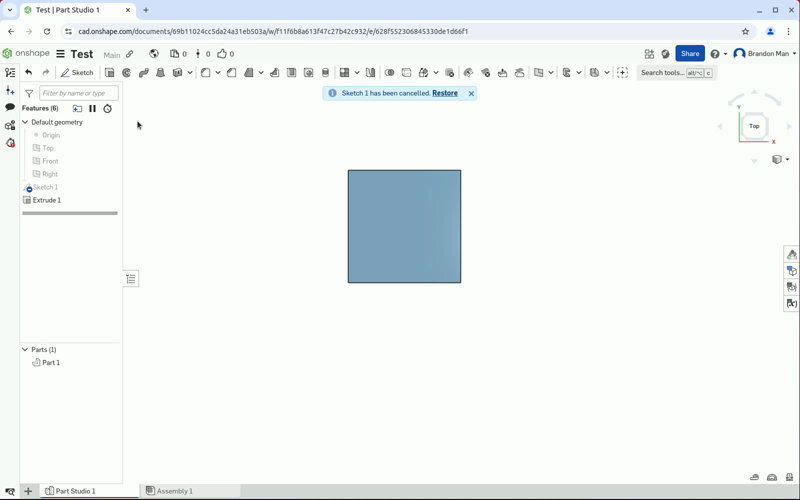
key(shift+h)
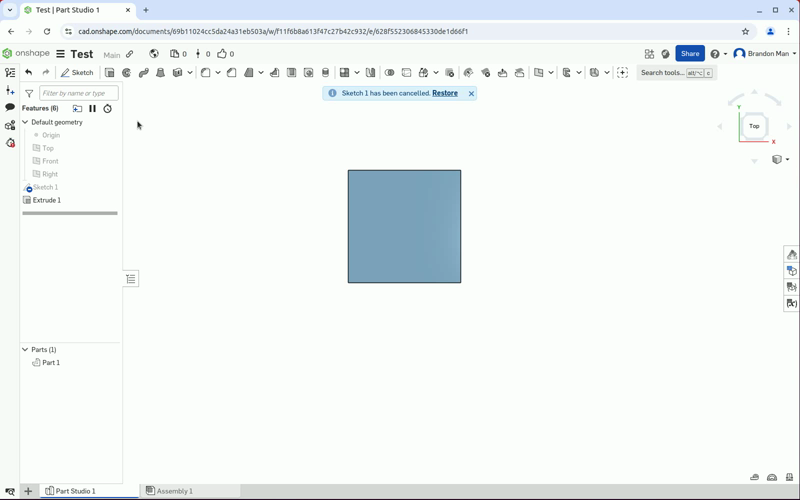
key(shift+h)
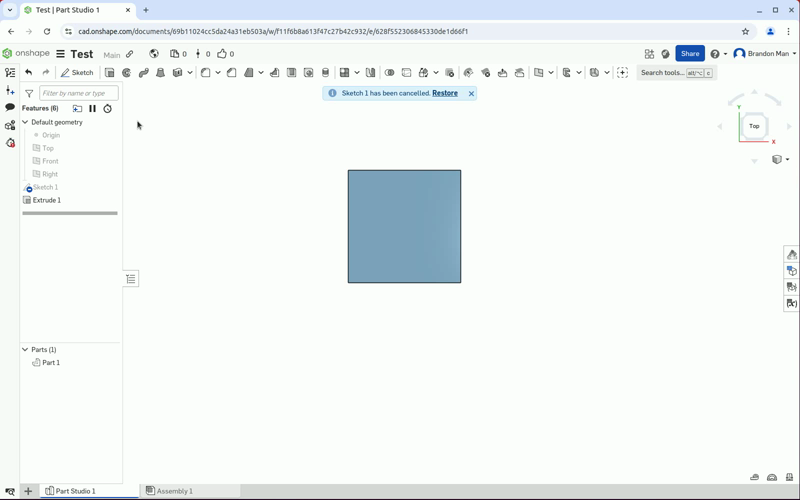
mouse_move(73, 189)
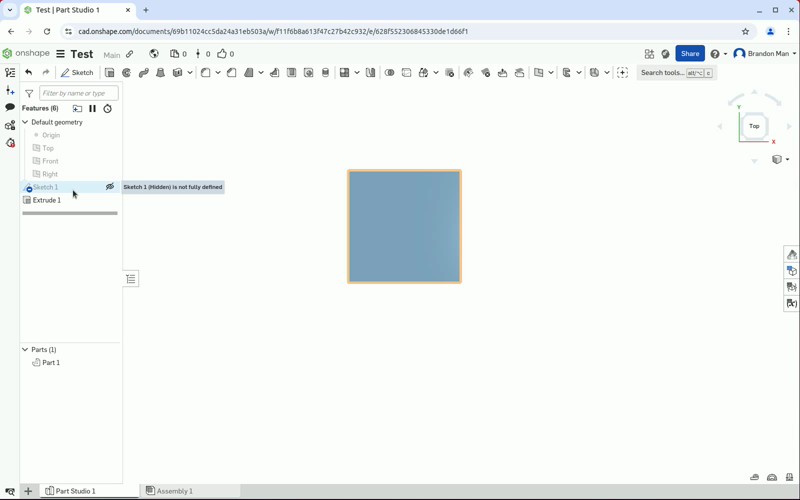
click(73, 189)
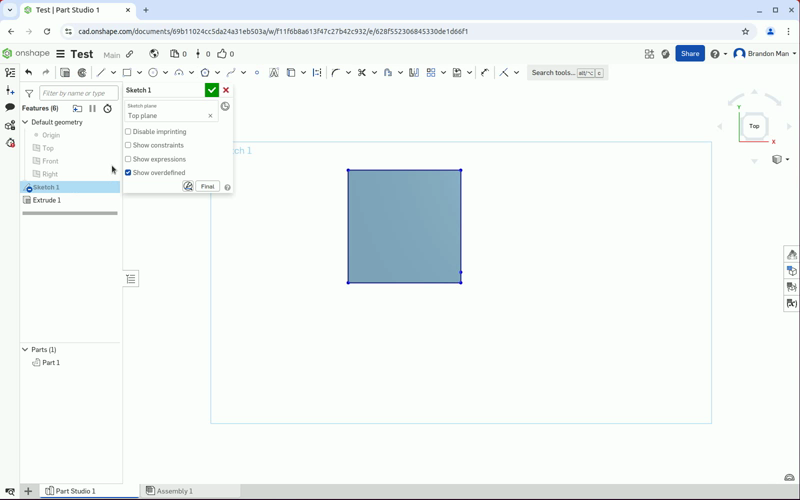
mouse_move(229, 92)
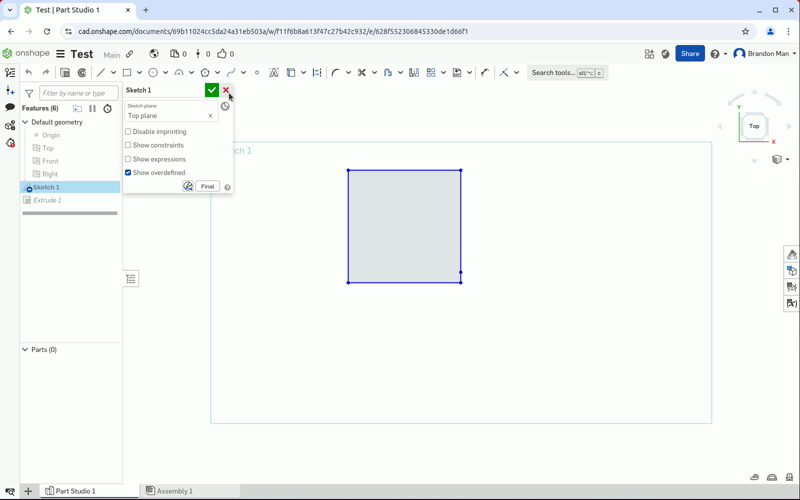
click(229, 92)
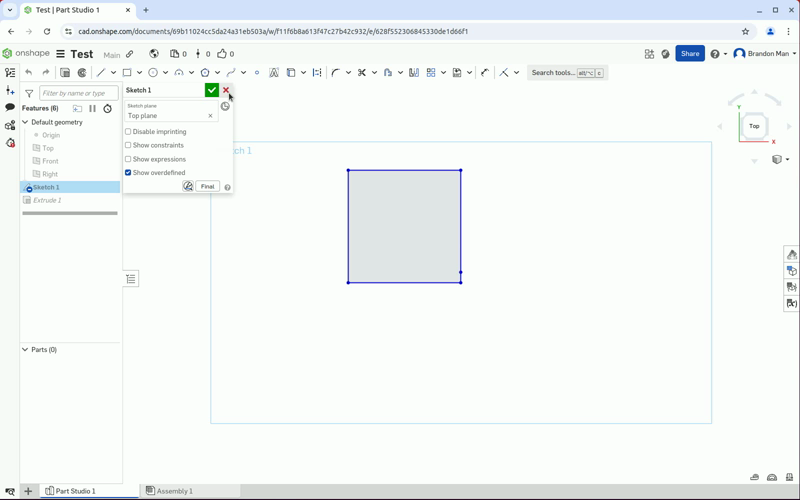
key(shift+s)
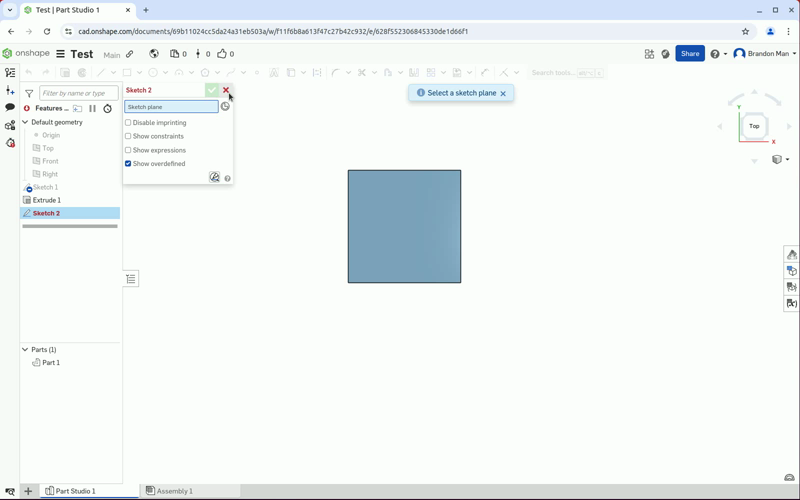
mouse_move(73, 150)
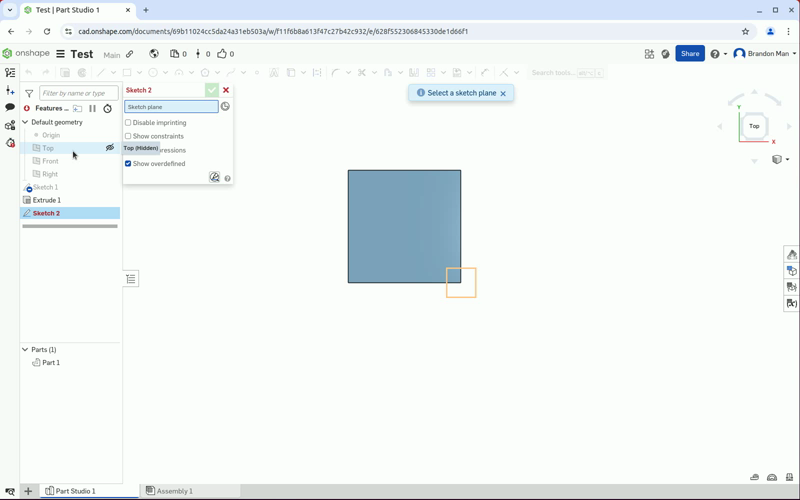
click(73, 150)
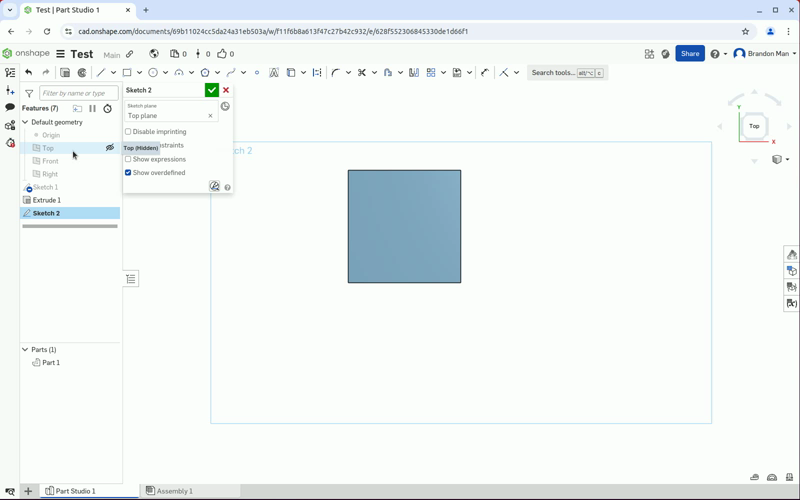
mouse_move(73, 352)
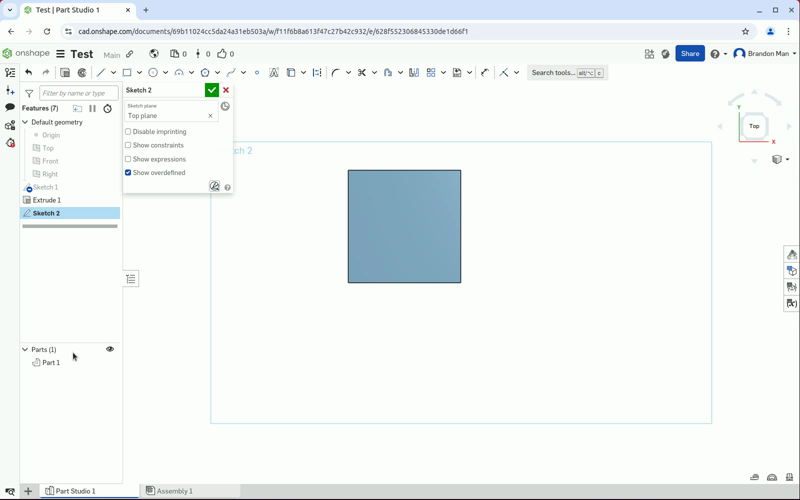
key(y)
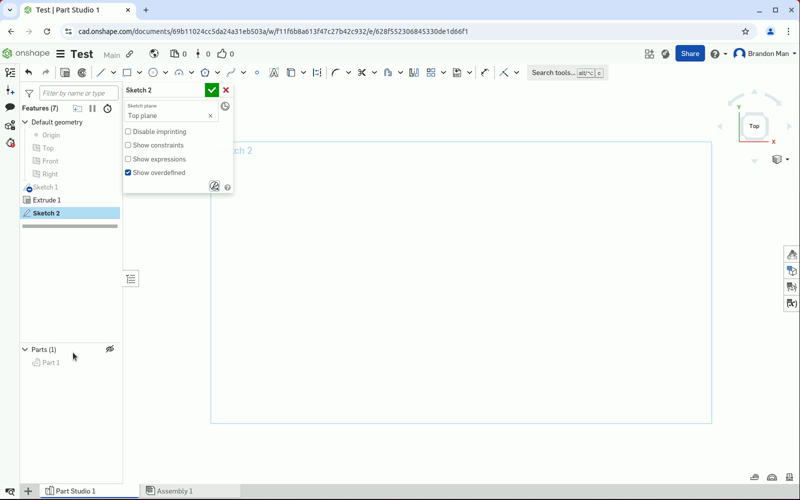
key(l)
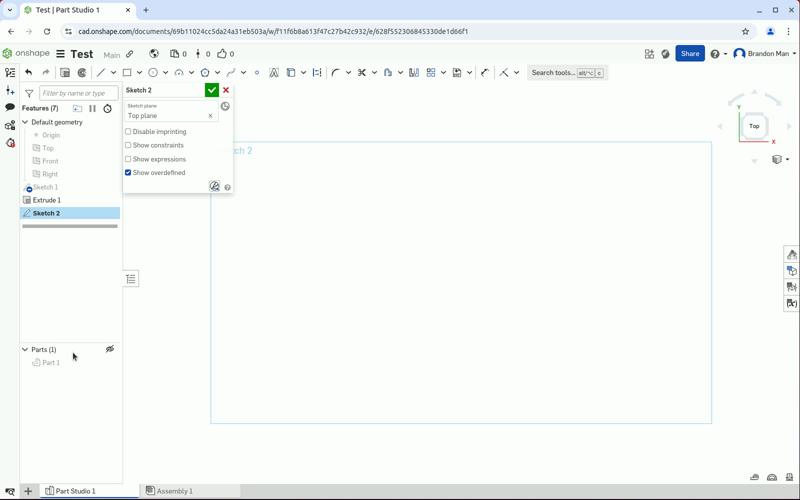
key_down(shift)
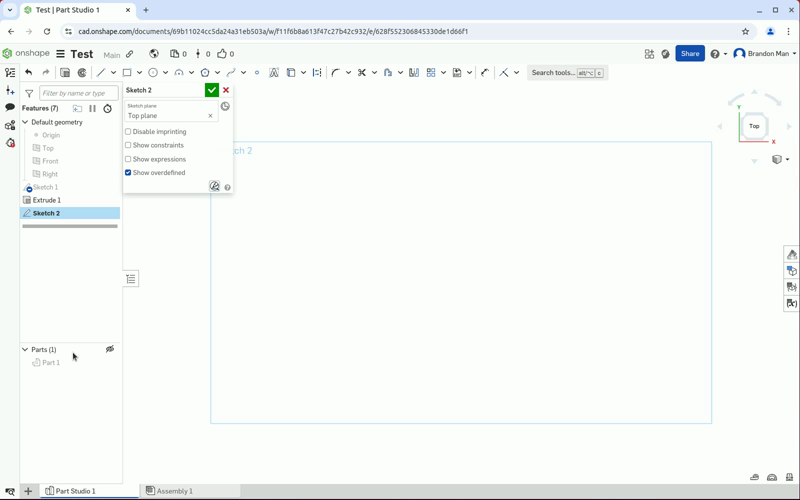
mouse_move(460, 282)
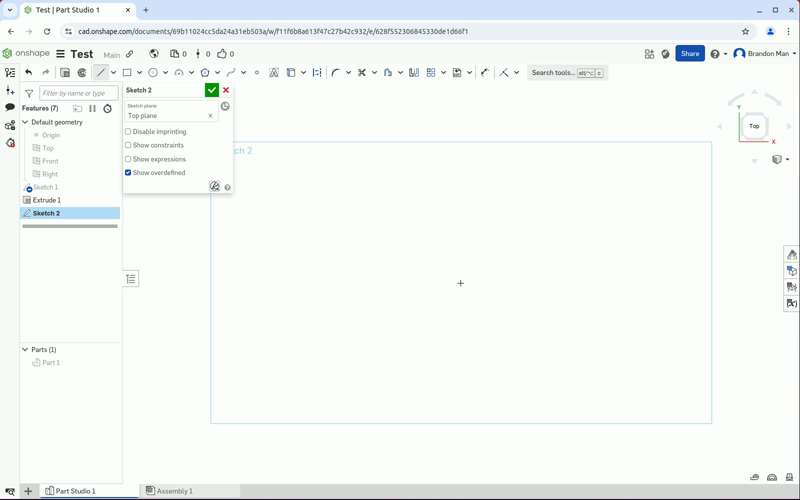
click(460, 282)
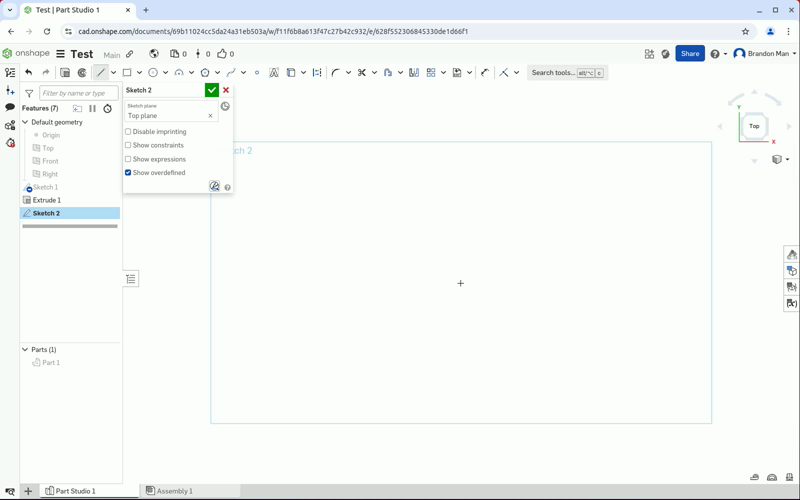
key_up(shift)
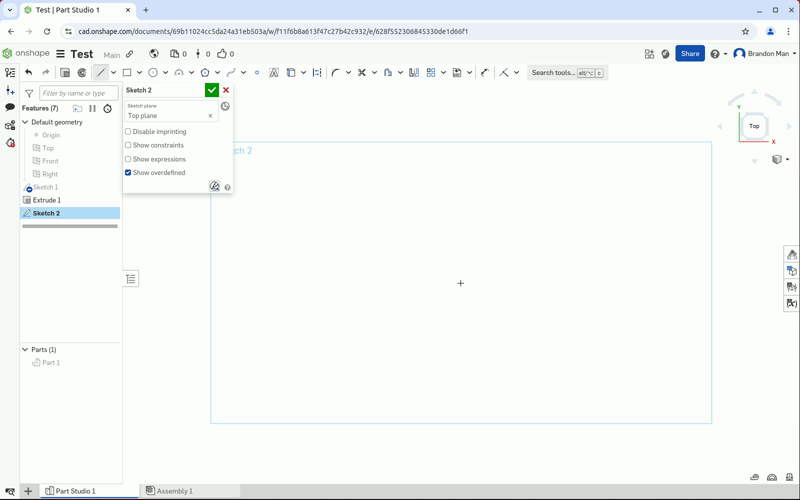
key_down(shift)
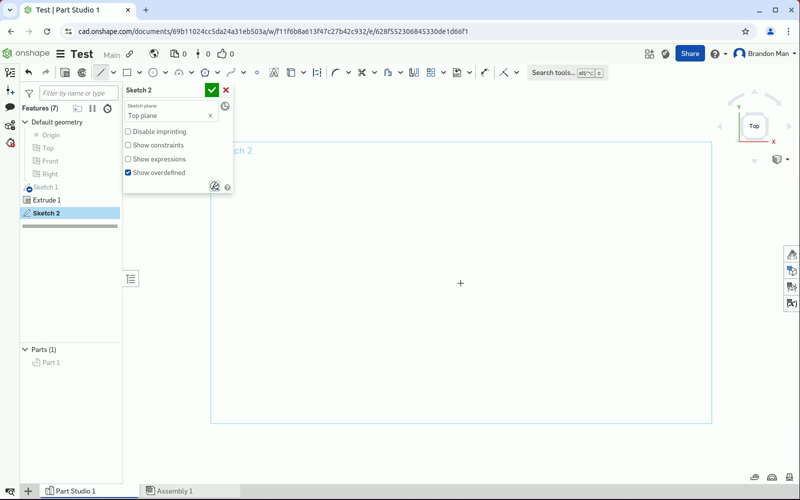
mouse_move(573, 282)
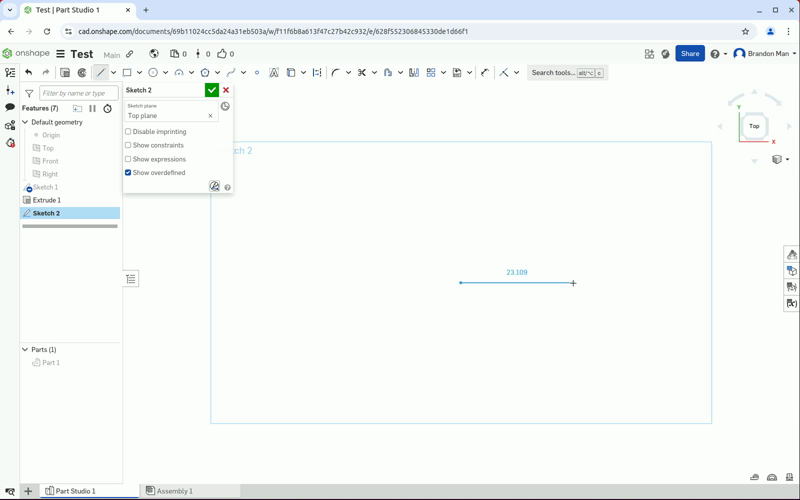
click(573, 282)
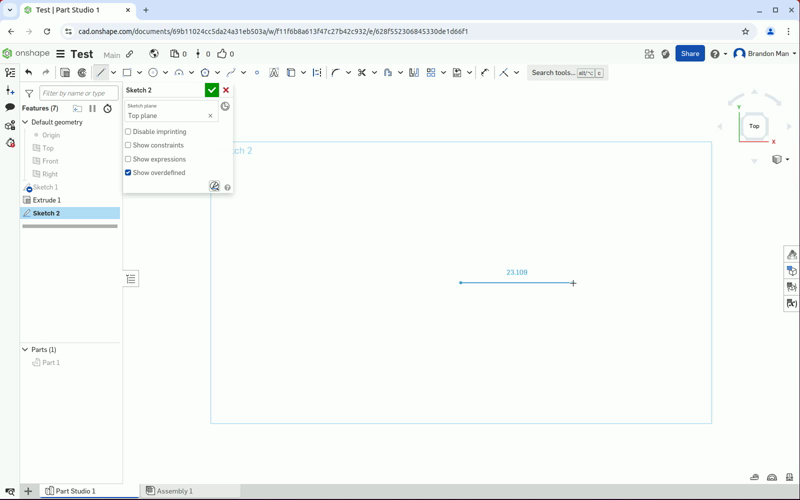
key_up(shift)
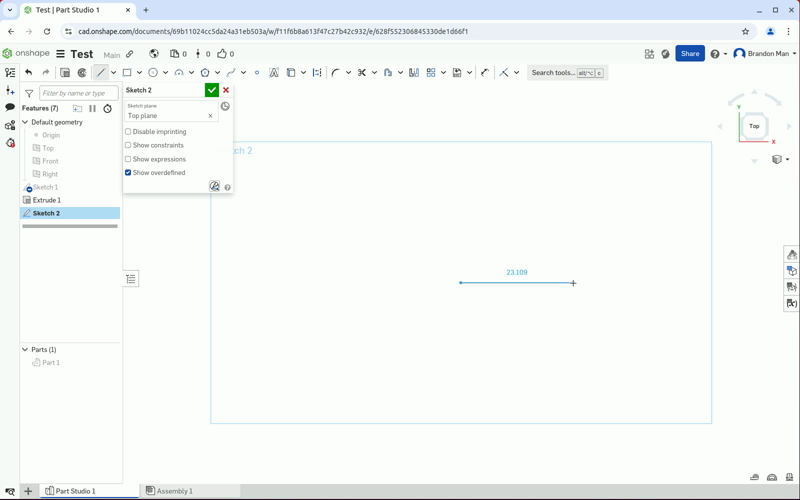
key_down(shift)
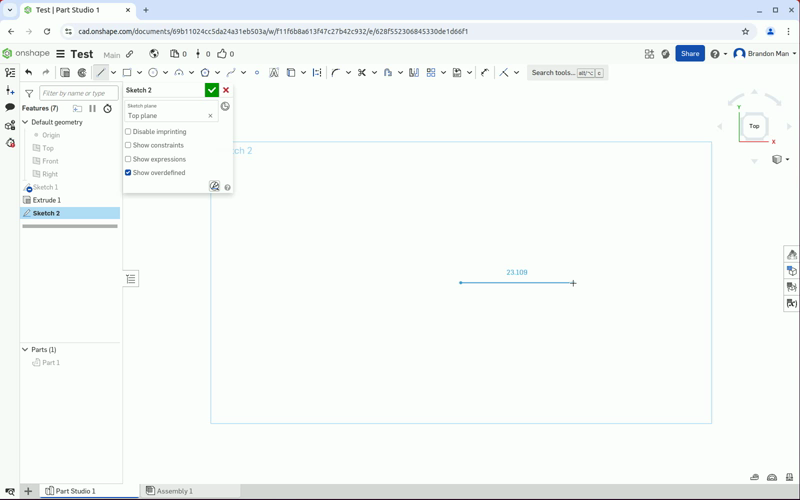
mouse_move(573, 170)
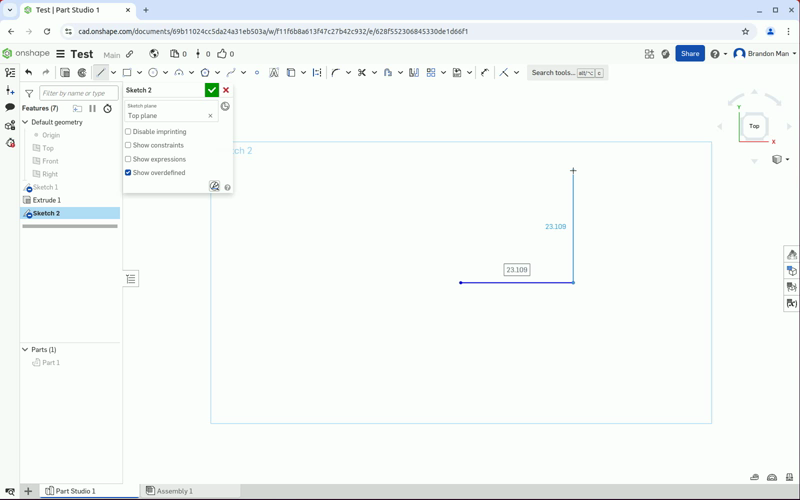
click(573, 170)
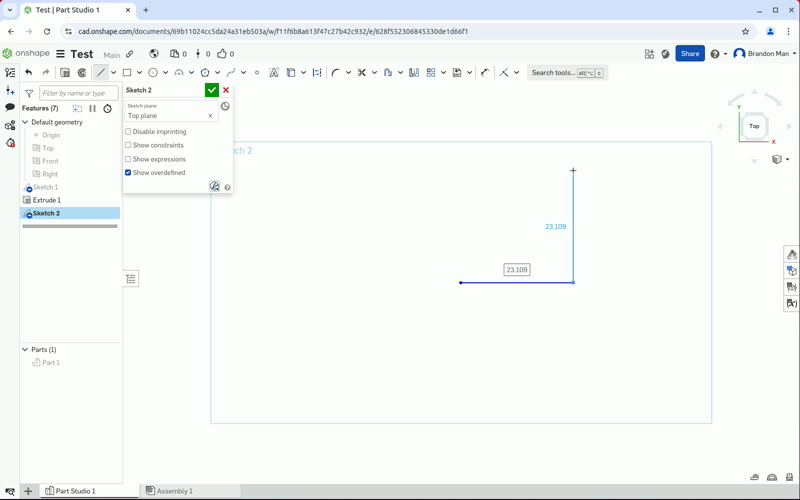
key_up(shift)
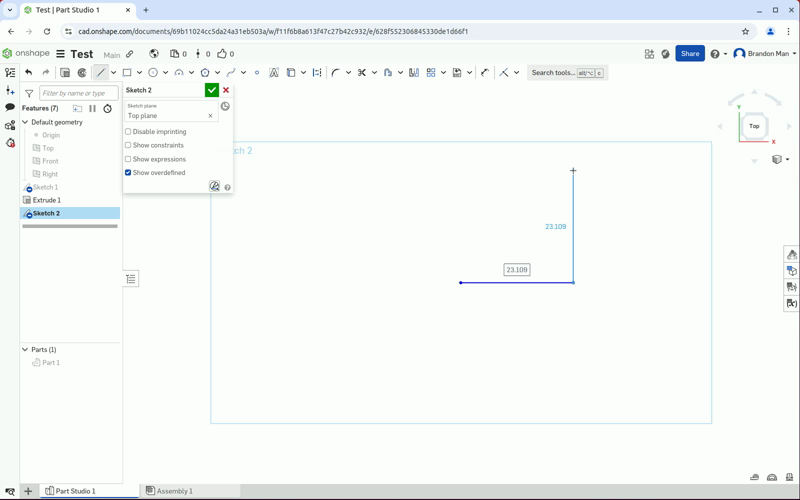
key_down(shift)
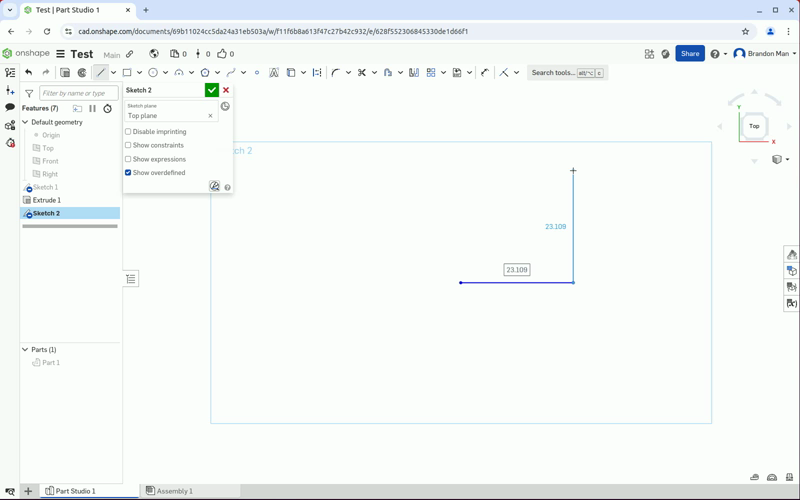
mouse_move(460, 170)
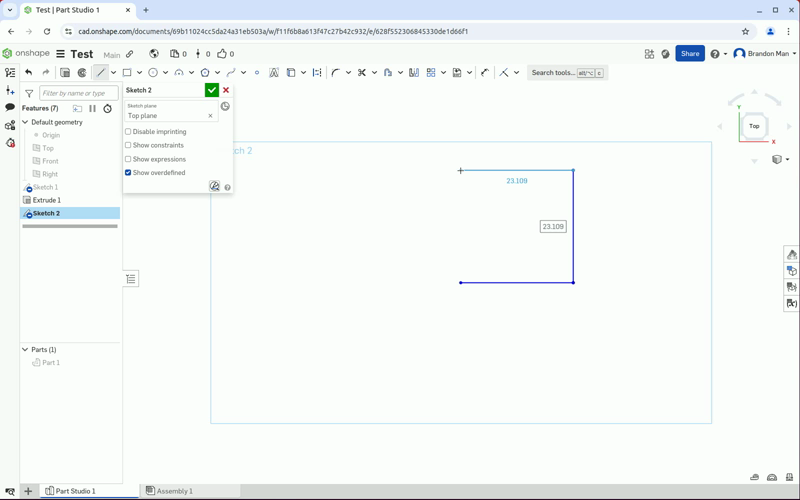
click(460, 170)
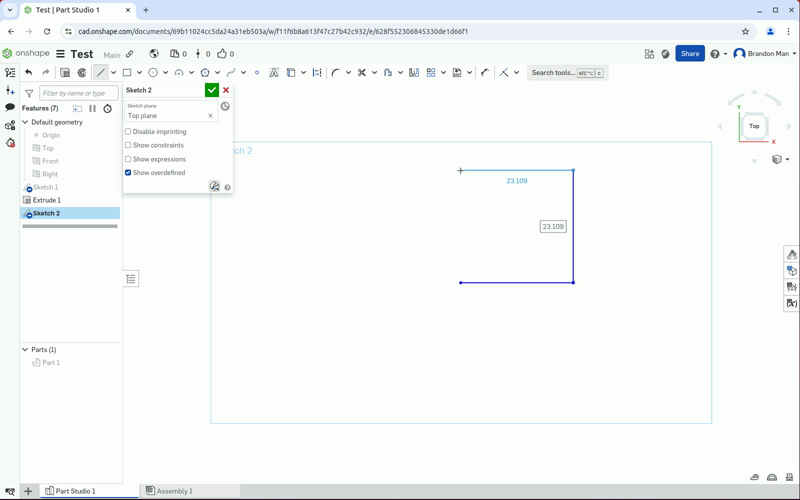
key_up(shift)
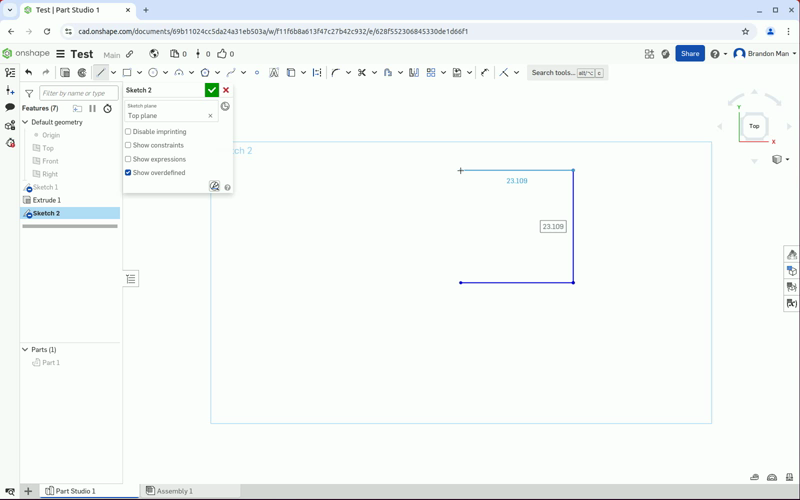
key_down(shift)
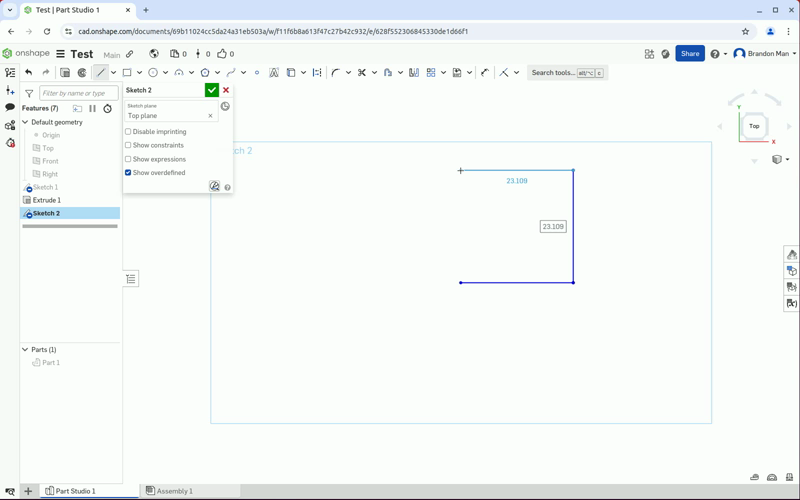
mouse_move(460, 272)
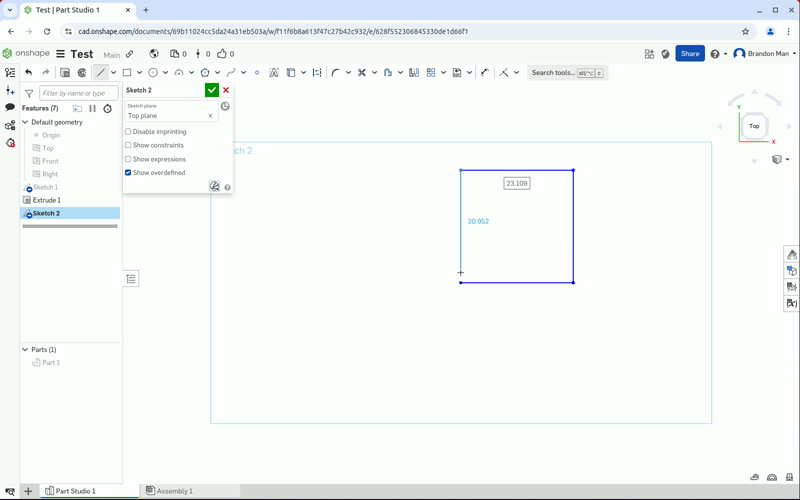
click(460, 272)
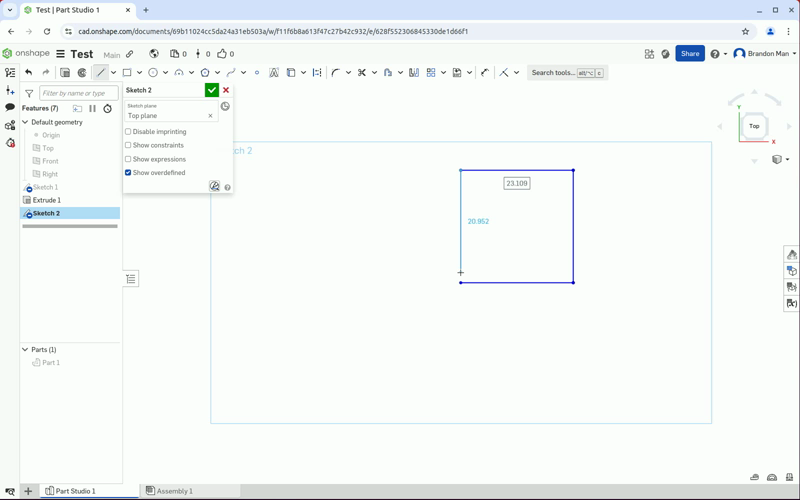
key_up(shift)
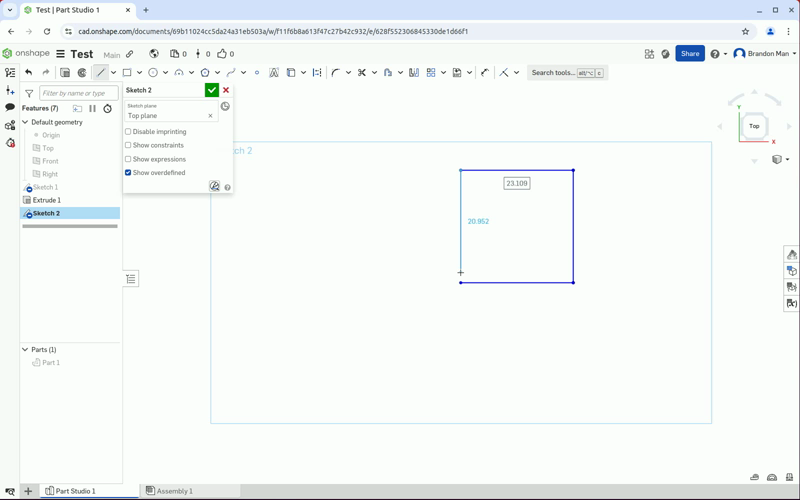
mouse_move(490, 272)
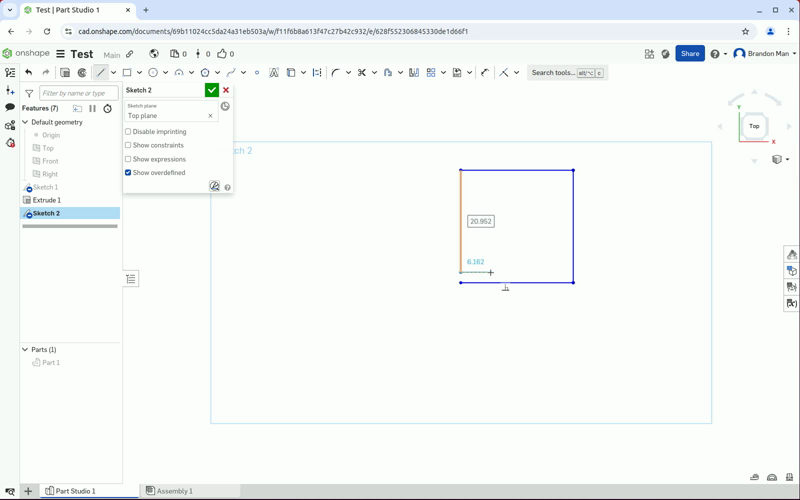
key_down(shift)
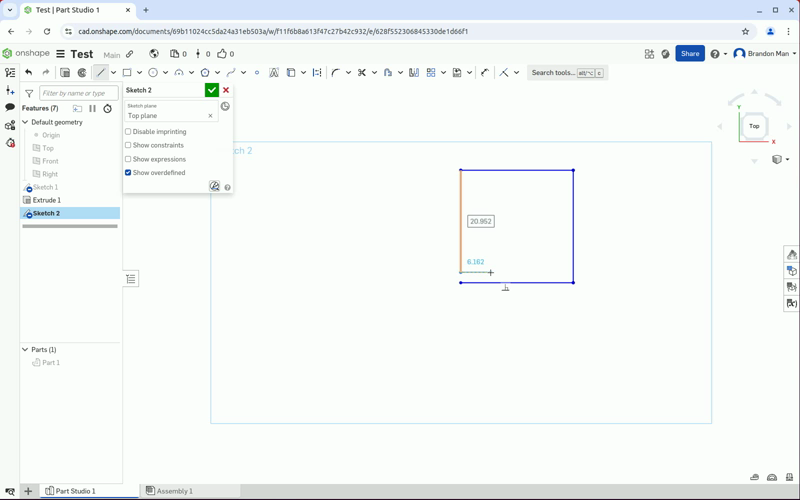
mouse_move(460, 282)
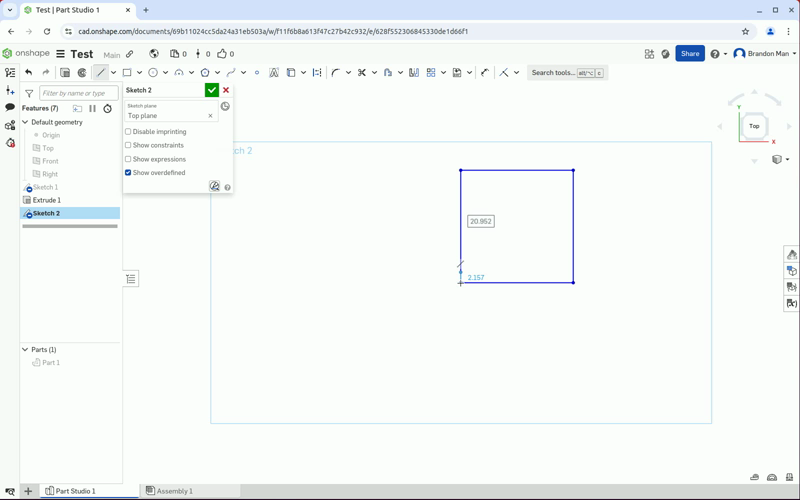
key_up(shift)
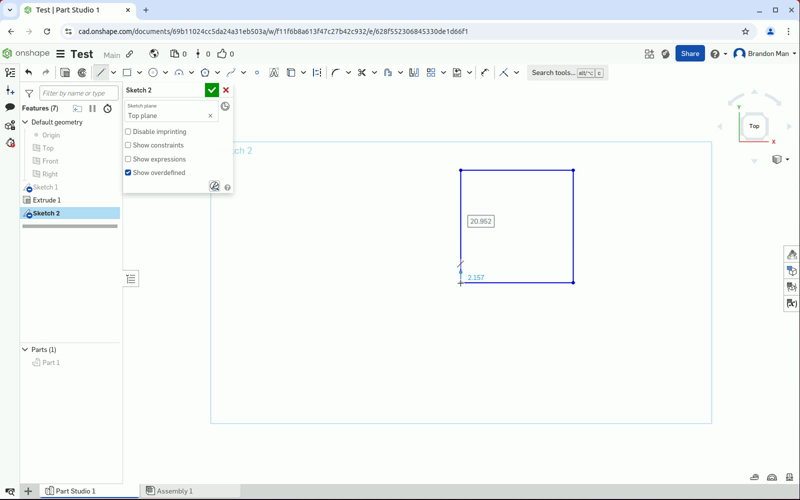
click(460, 282)
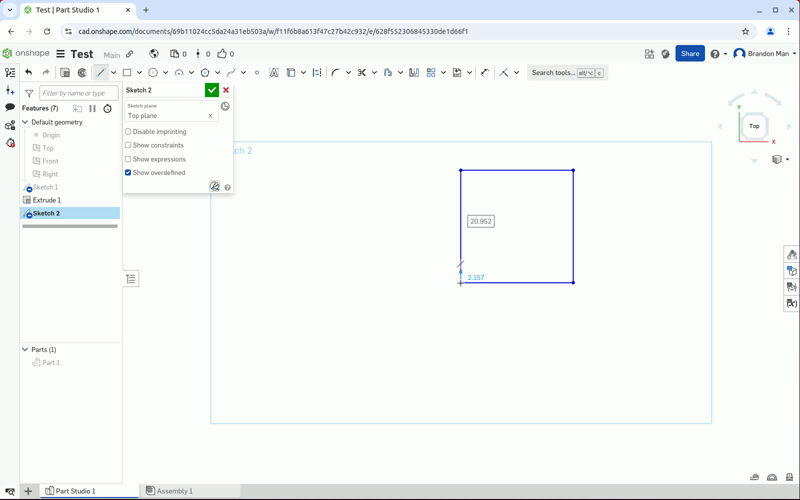
key(esc)
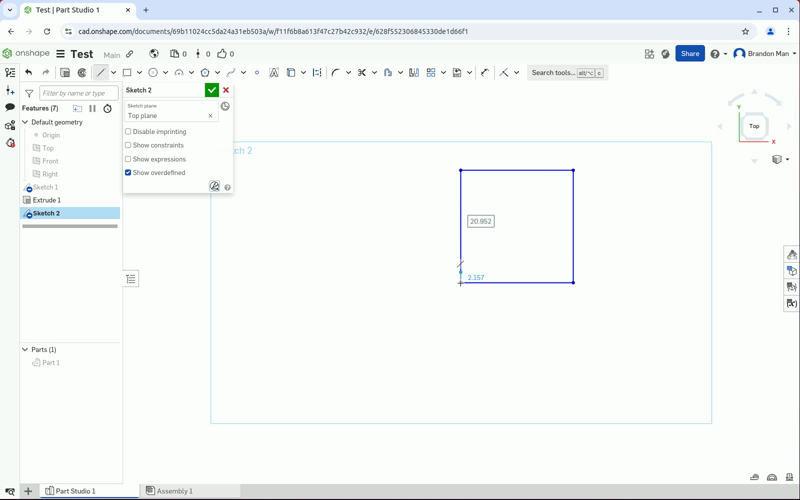
mouse_move(473, 268)
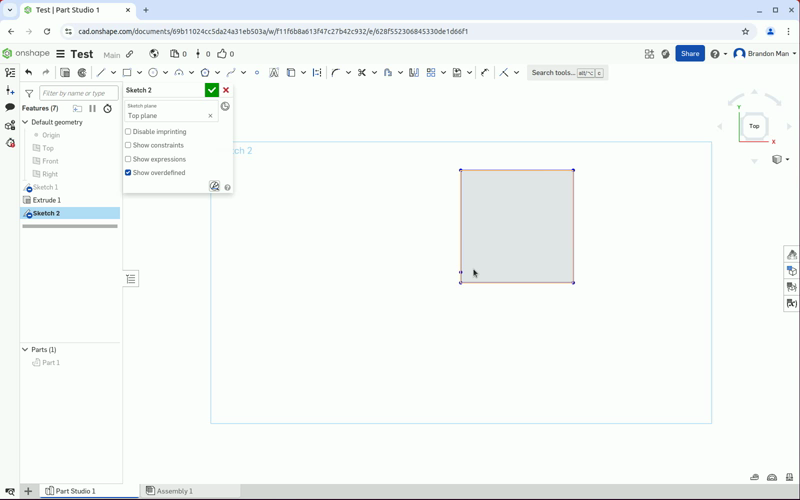
click(473, 268)
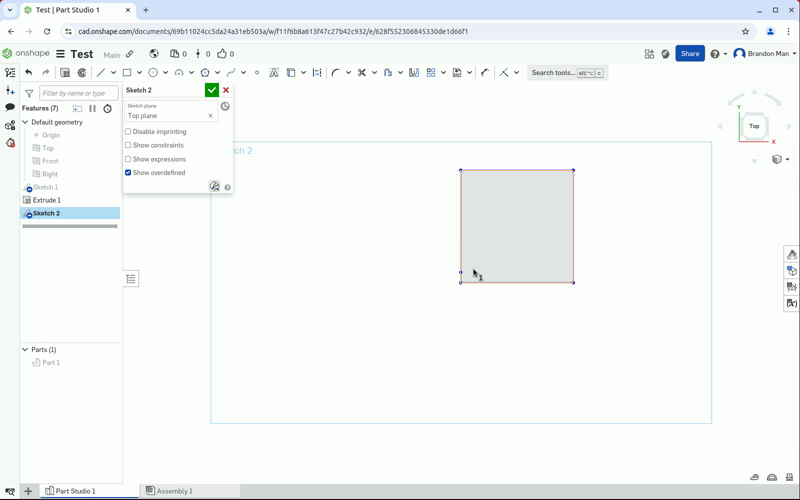
mouse_move(73, 352)
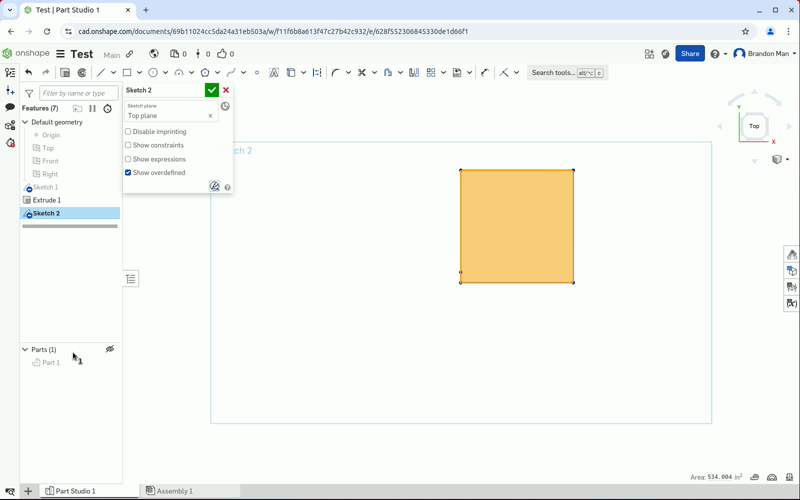
key(shift+y)
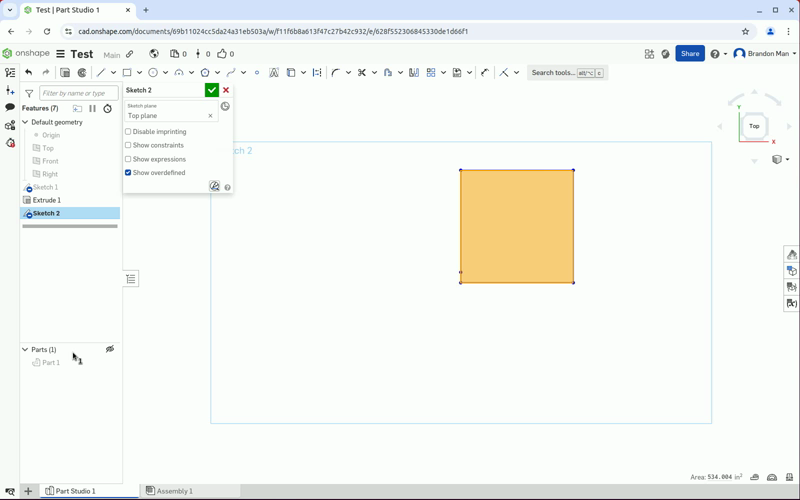
key(shift+e)
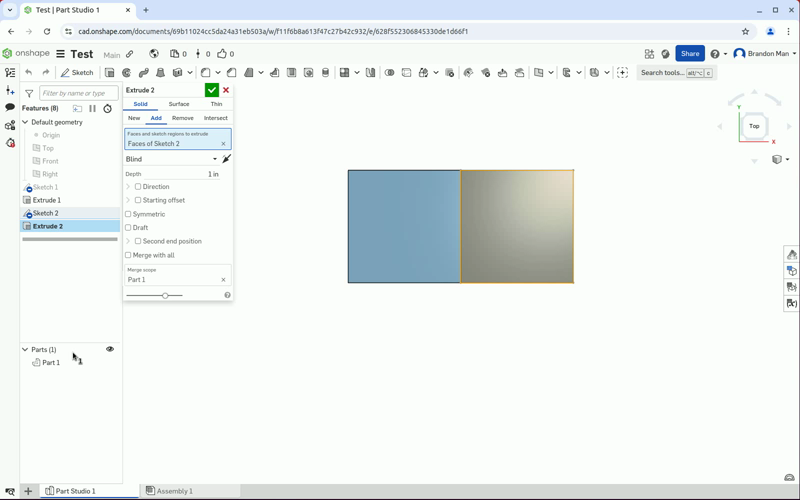
mouse_move(143, 106)
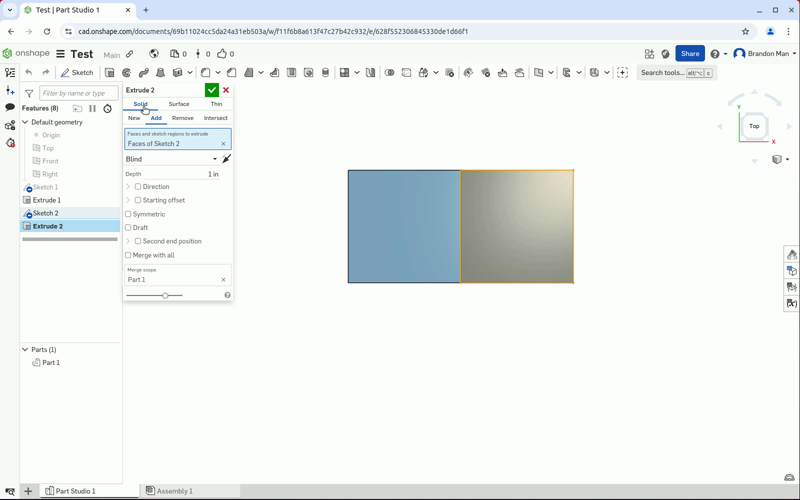
click(143, 106)
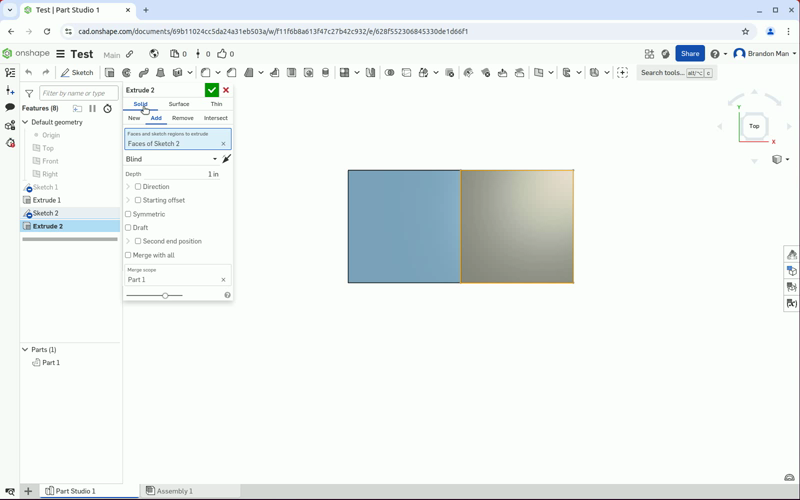
mouse_move(137, 120)
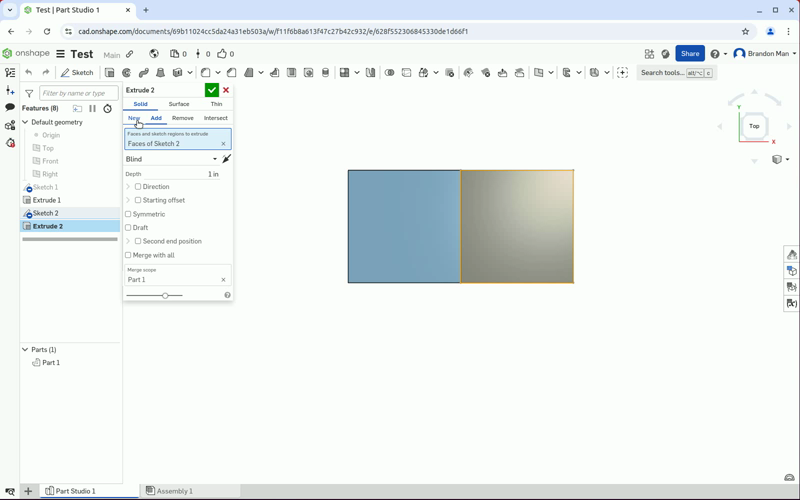
click(137, 120)
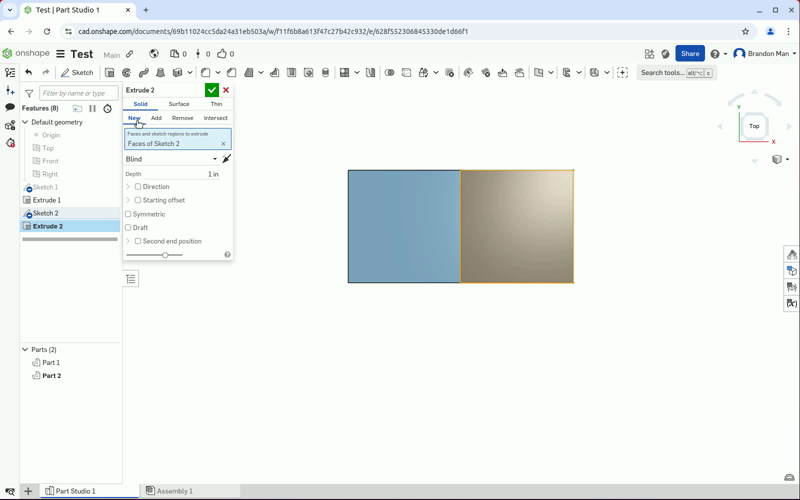
key(tab, 4)
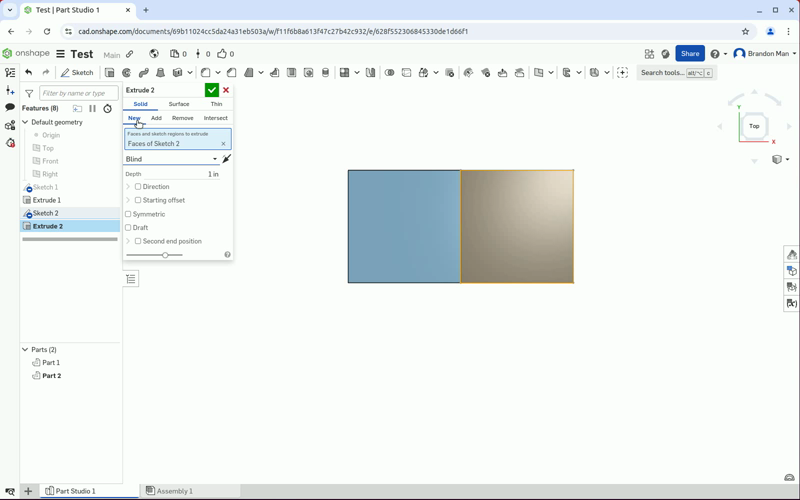
text(2.889)
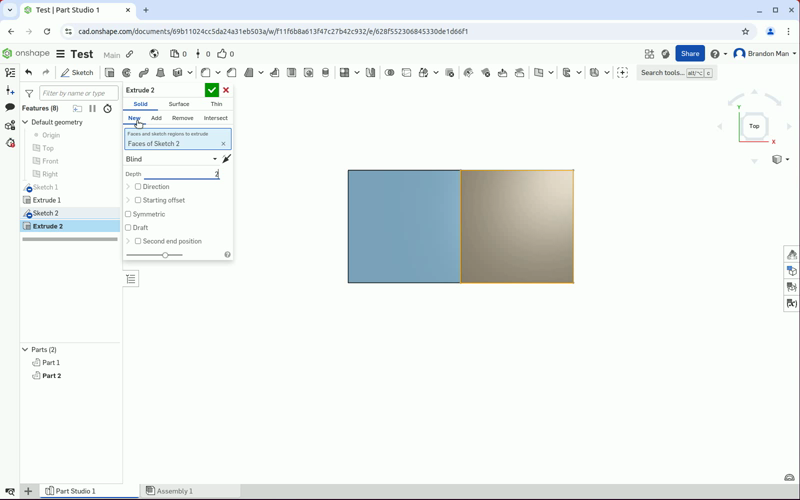
key(enter)
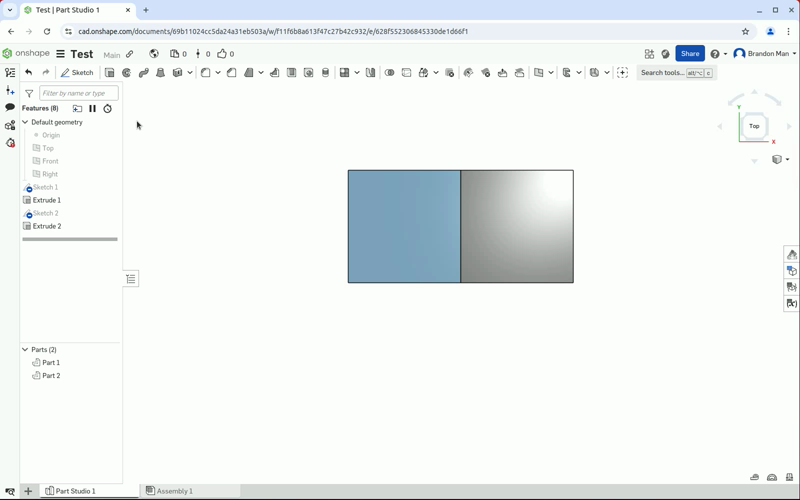
key(shift+h)
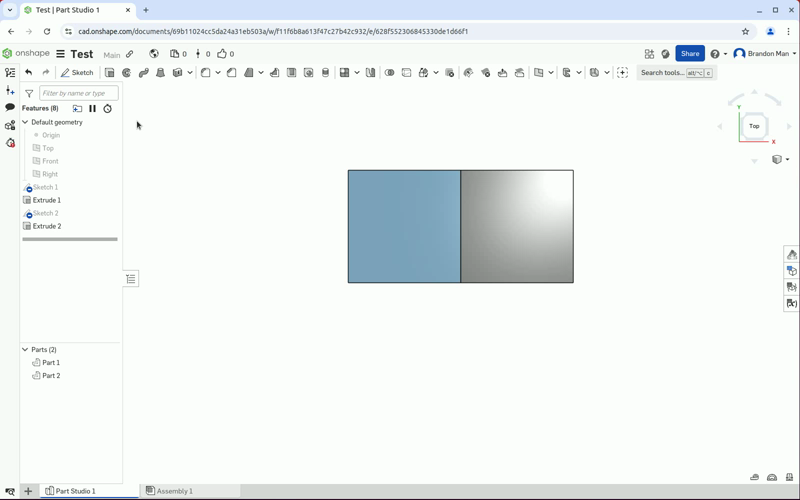
key(shift+h)
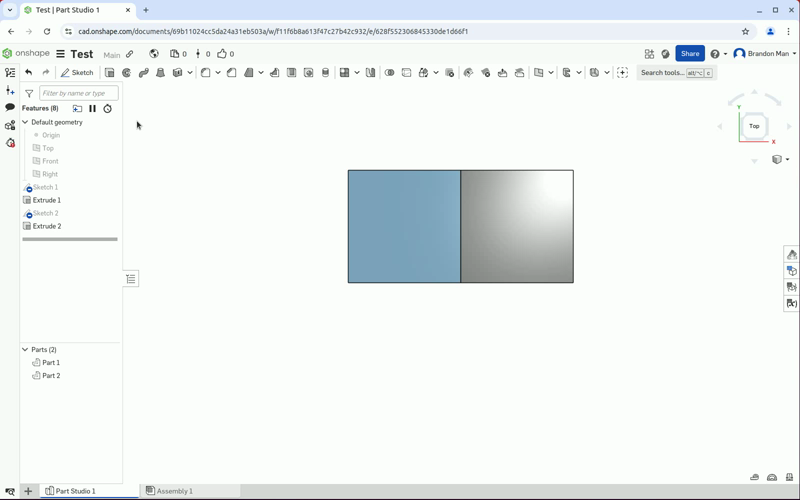
mouse_move(73, 189)
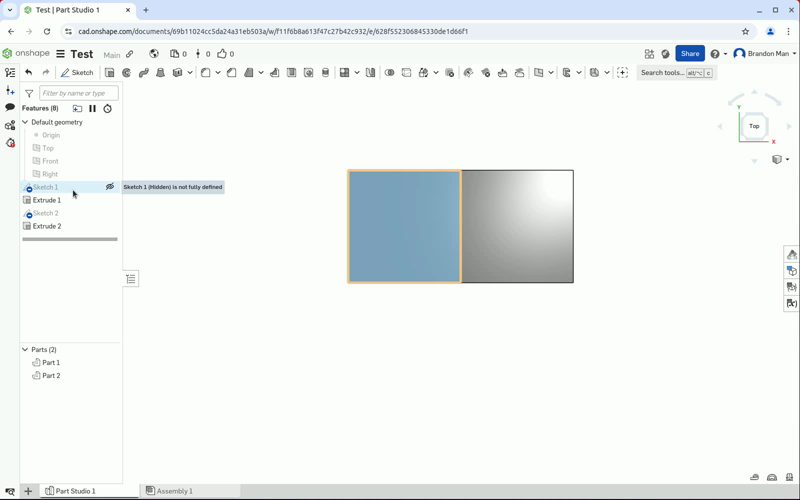
click(73, 189)
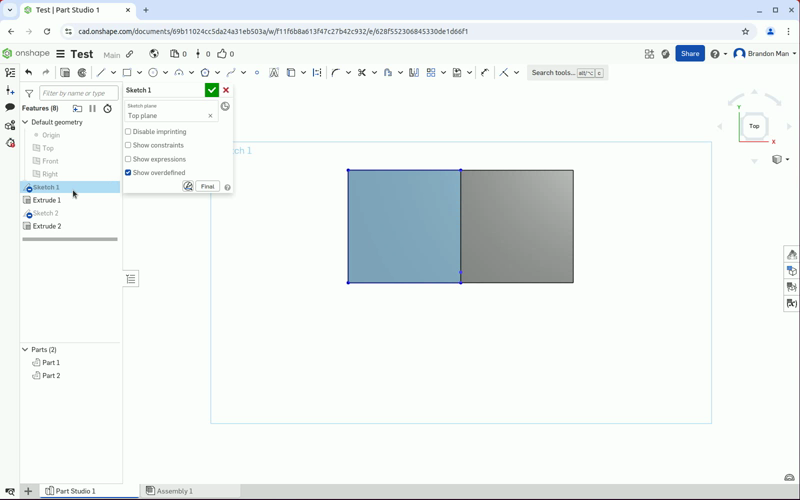
mouse_move(229, 92)
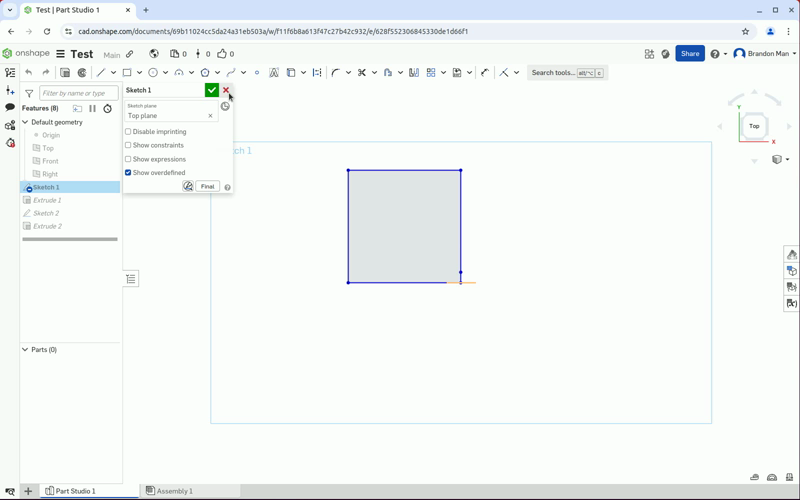
click(229, 92)
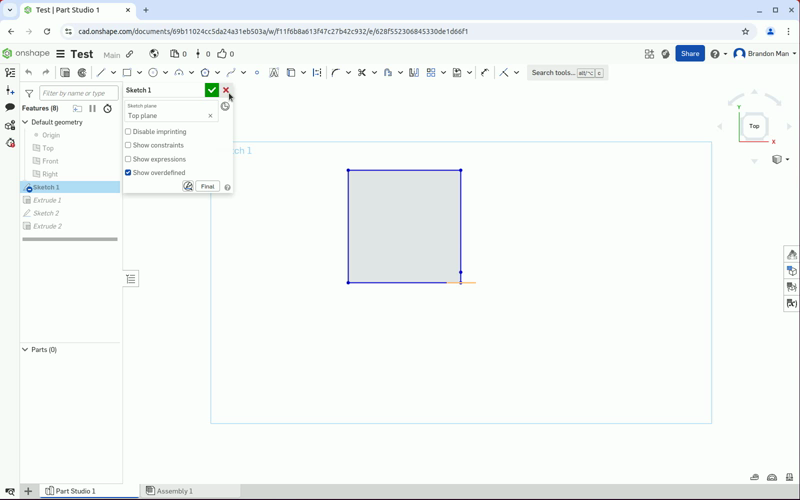
key(shift+s)
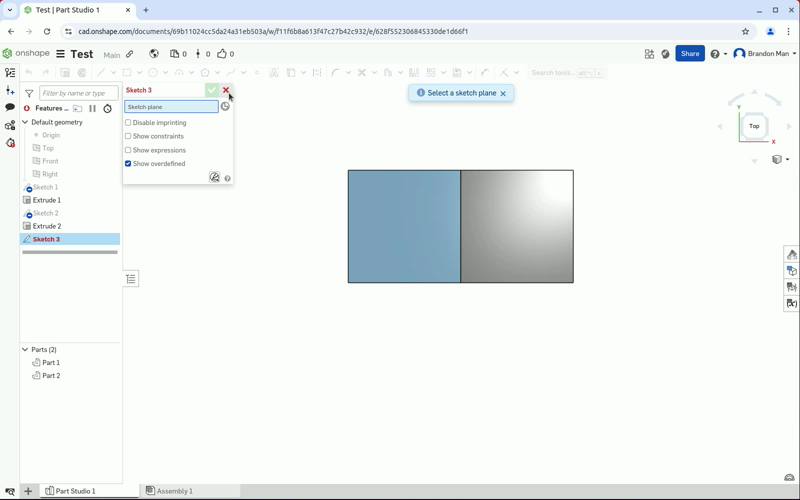
mouse_move(73, 150)
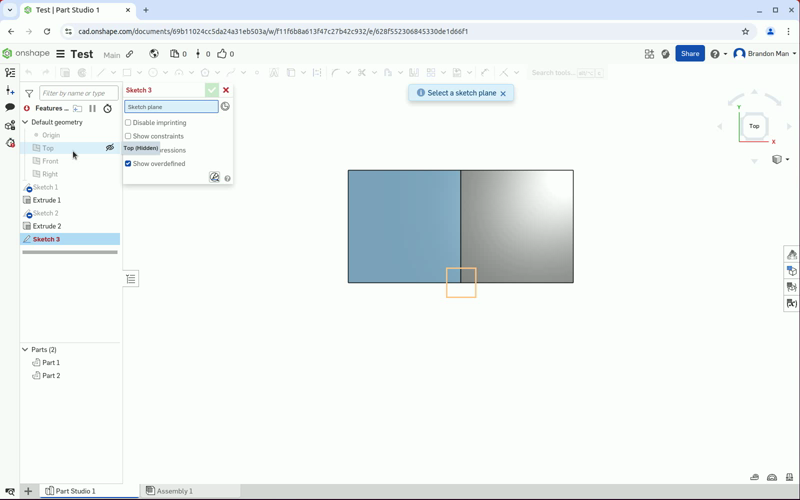
click(73, 150)
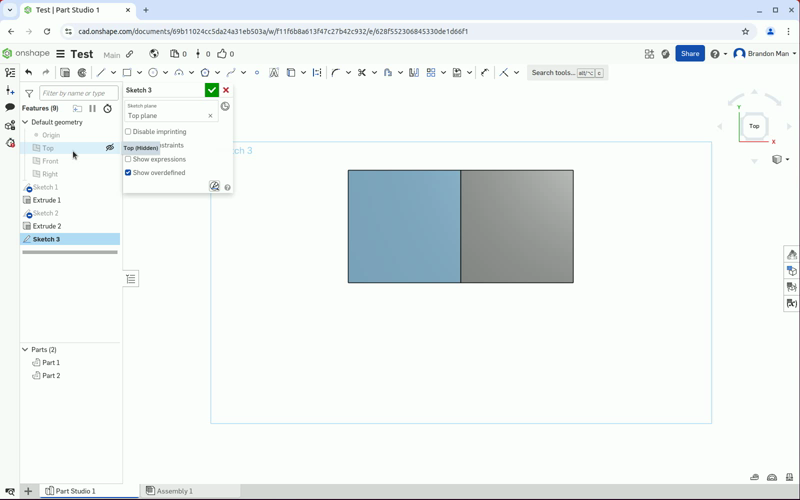
mouse_move(73, 352)
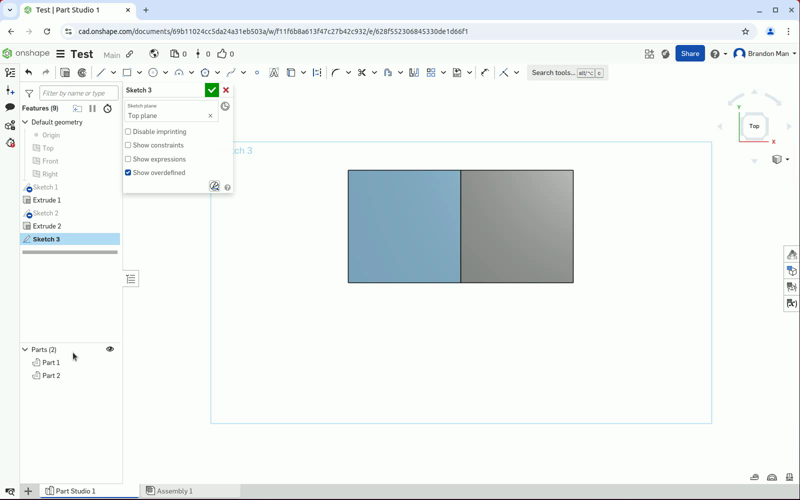
key(y)
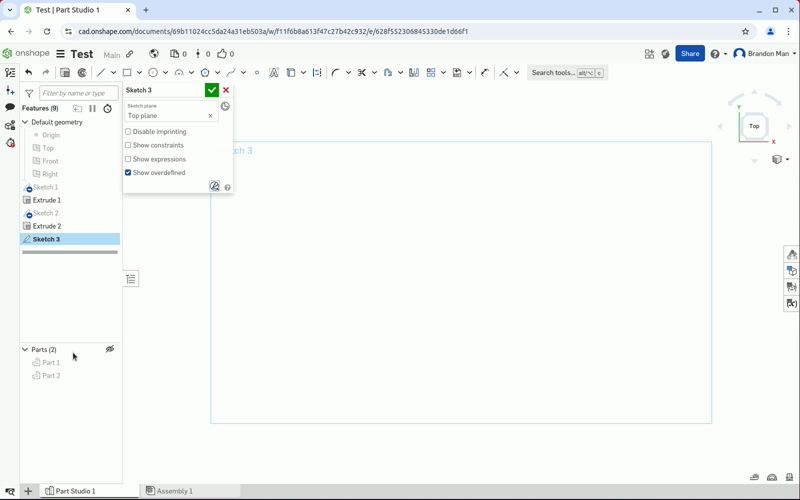
key(l)
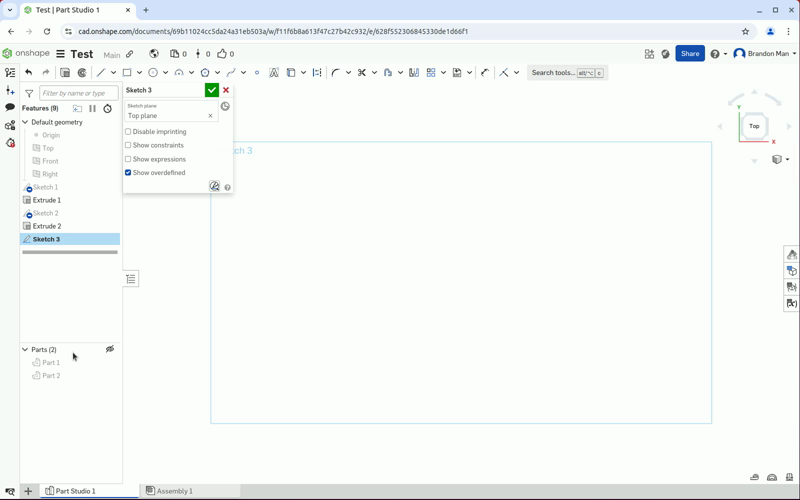
key_down(shift)
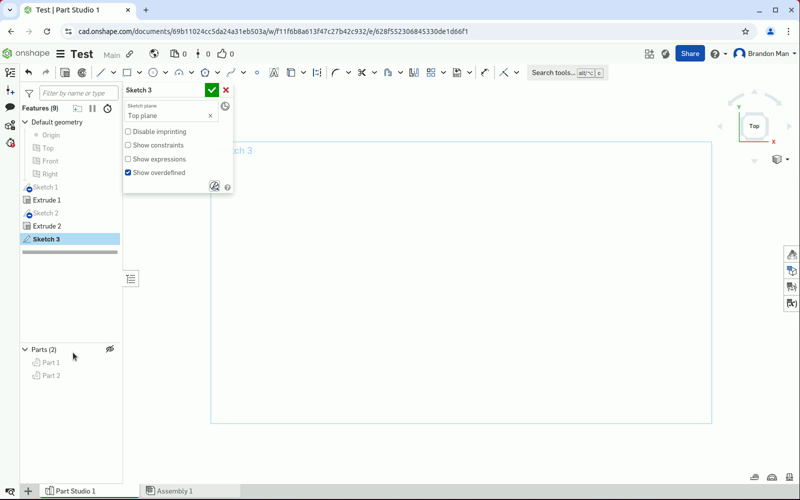
mouse_move(460, 395)
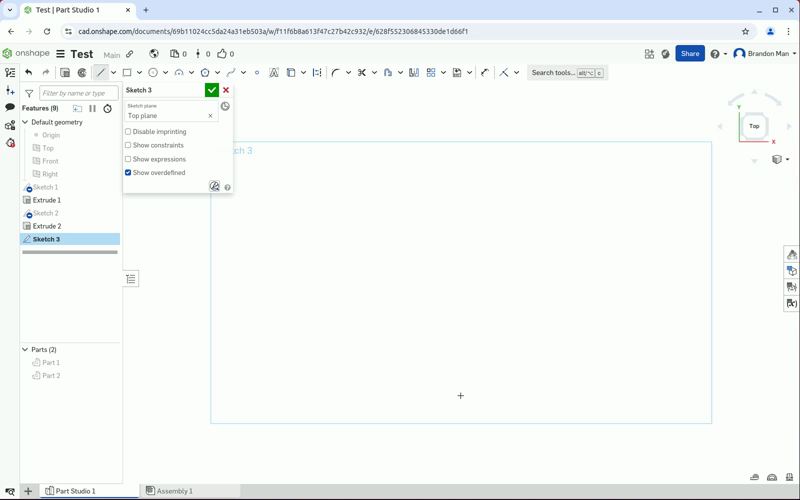
click(460, 395)
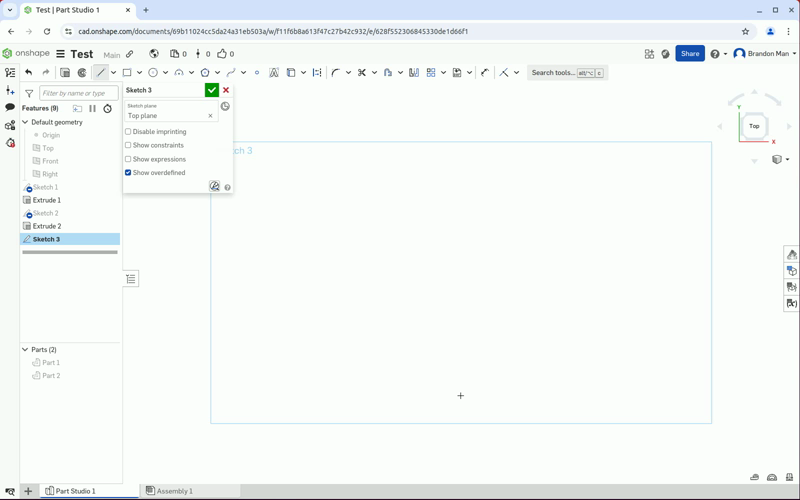
key_up(shift)
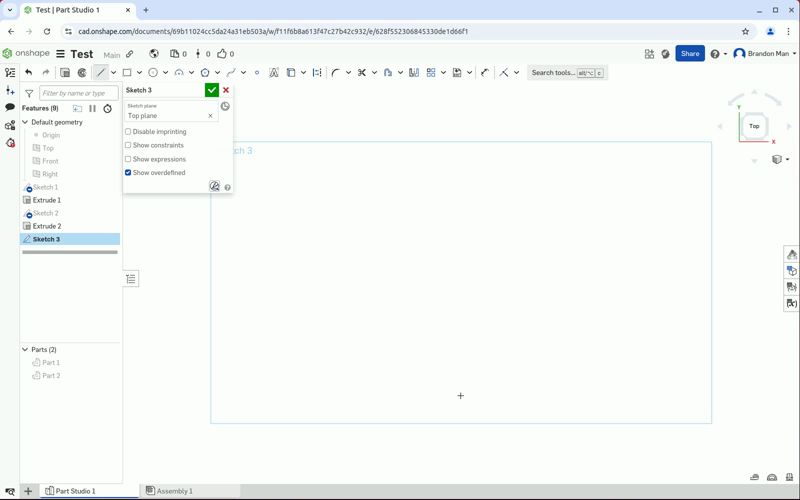
key_down(shift)
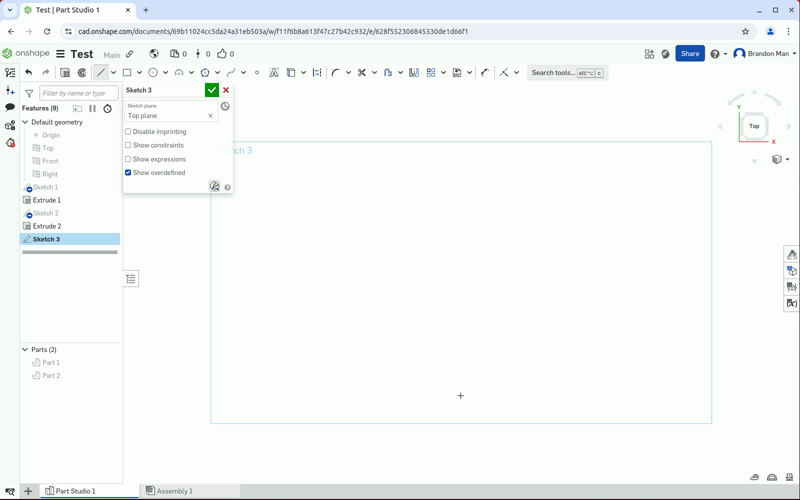
mouse_move(573, 395)
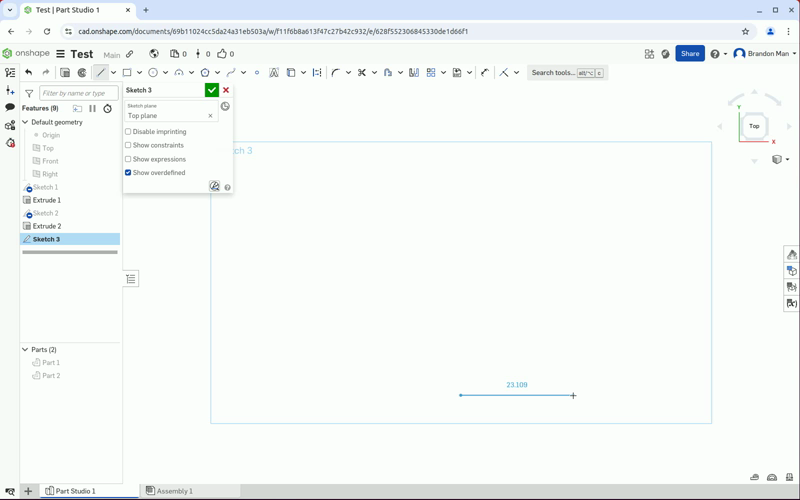
click(573, 395)
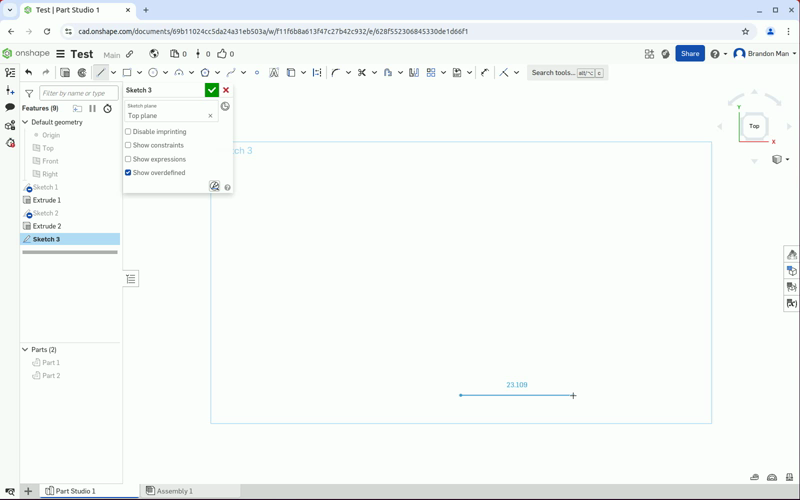
key_up(shift)
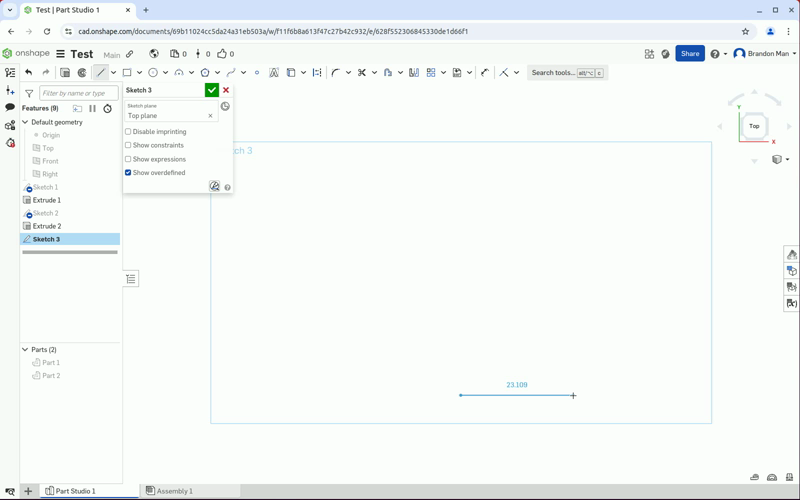
key_down(shift)
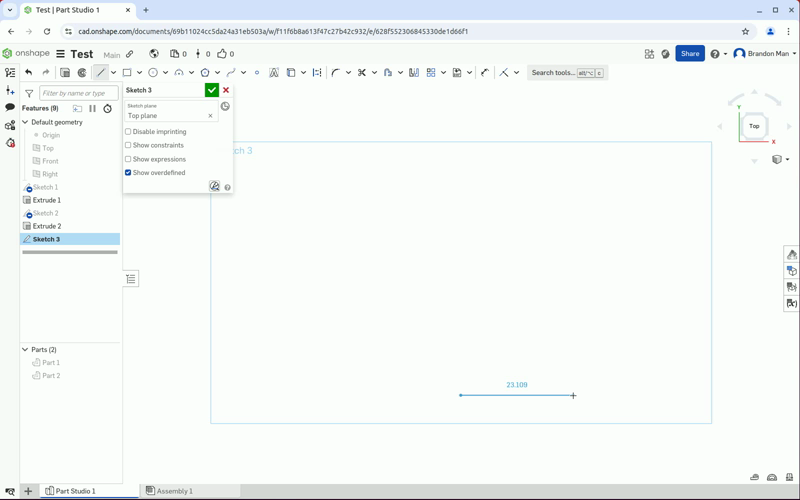
mouse_move(573, 282)
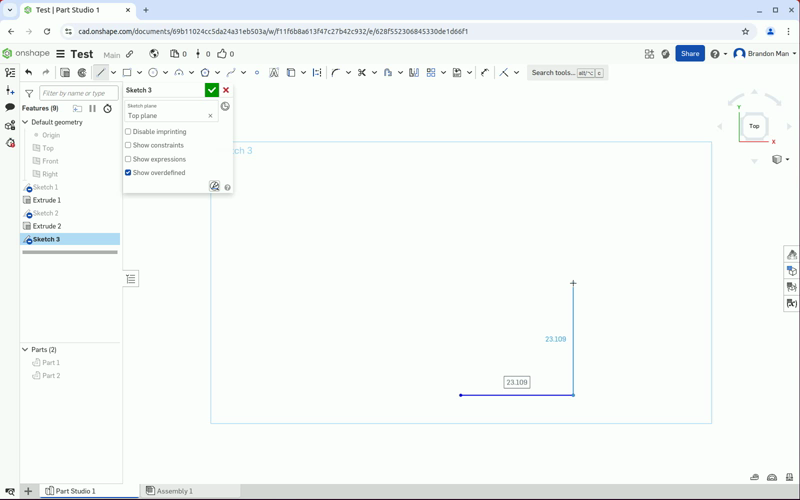
click(573, 282)
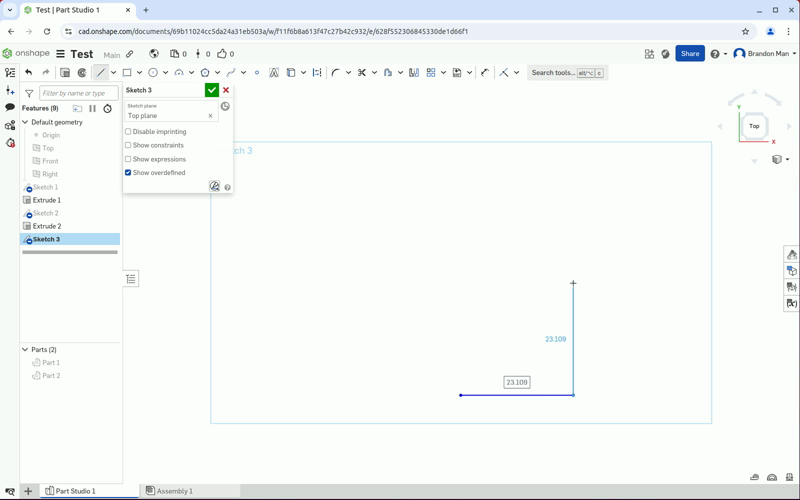
key_up(shift)
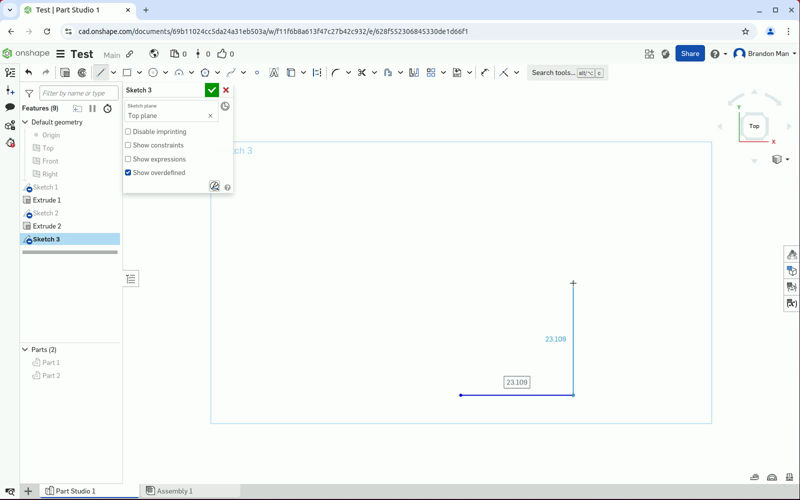
key_down(shift)
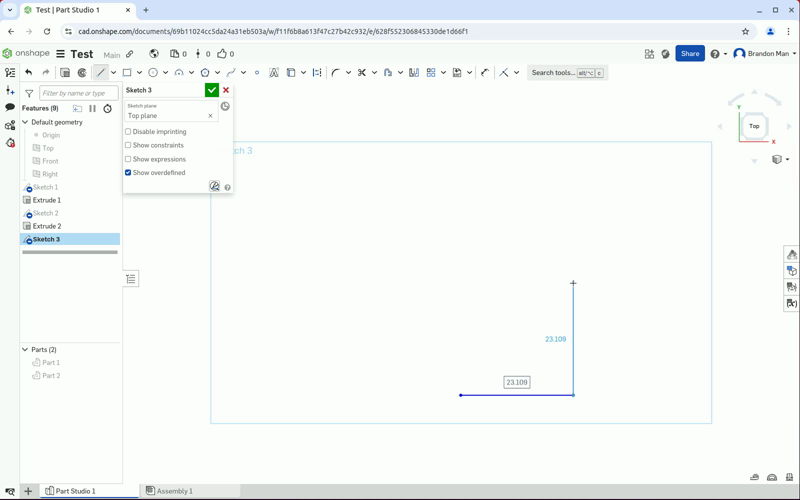
mouse_move(460, 282)
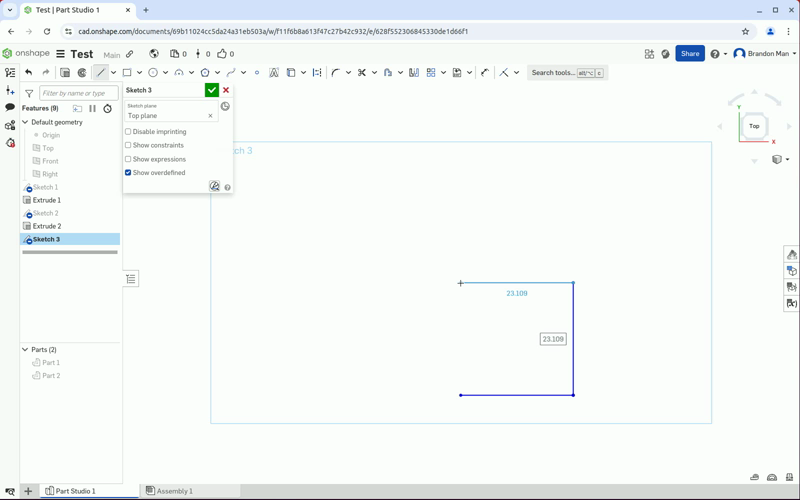
click(460, 282)
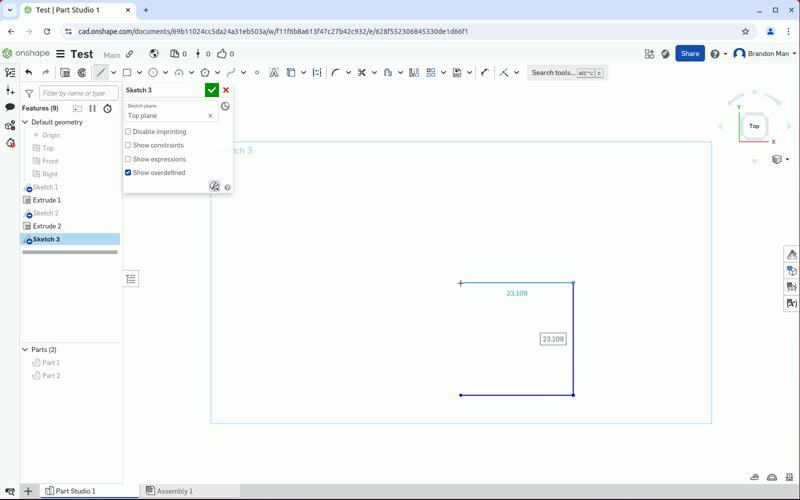
key_up(shift)
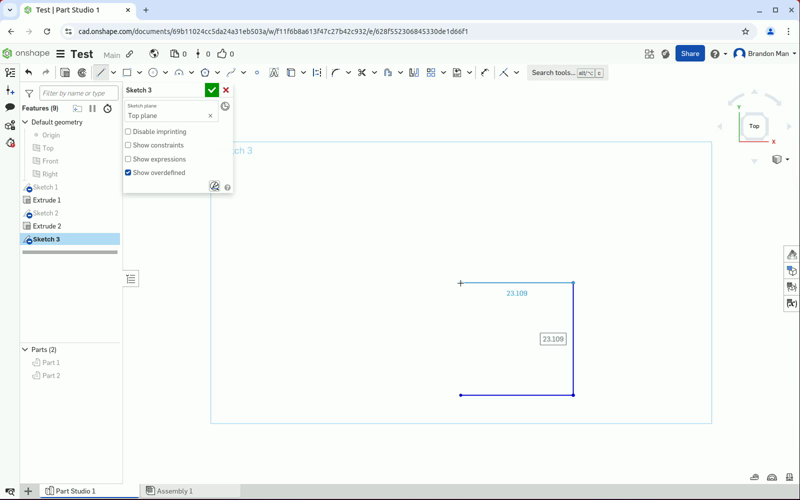
key_down(shift)
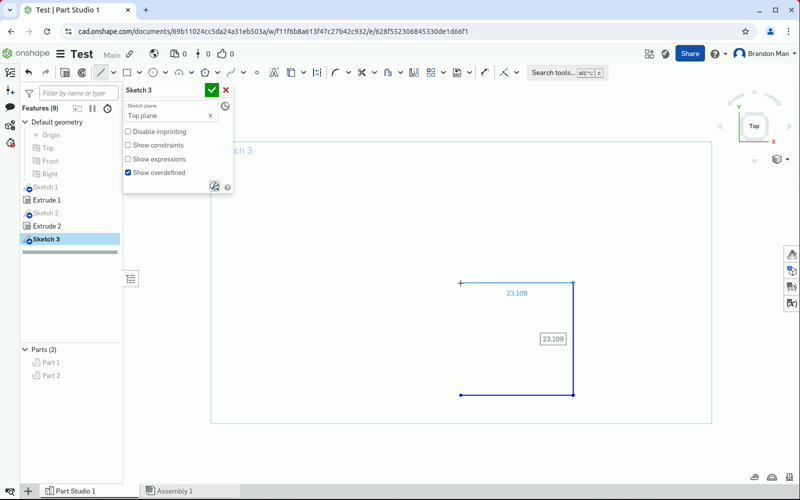
mouse_move(460, 395)
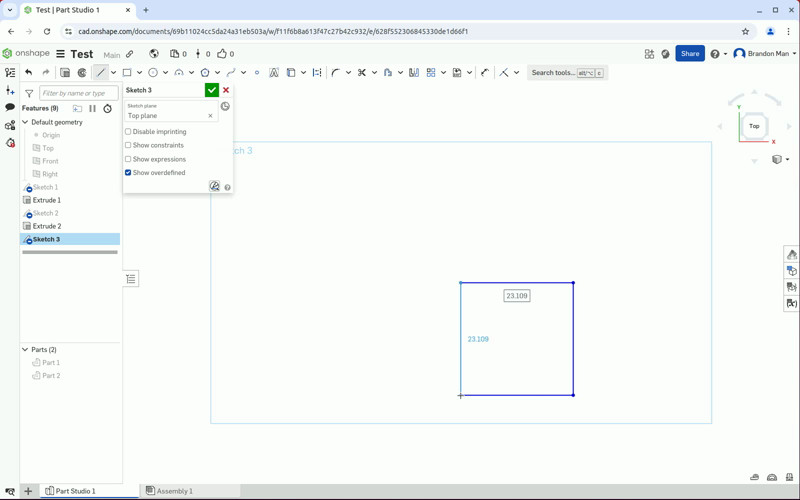
key_up(shift)
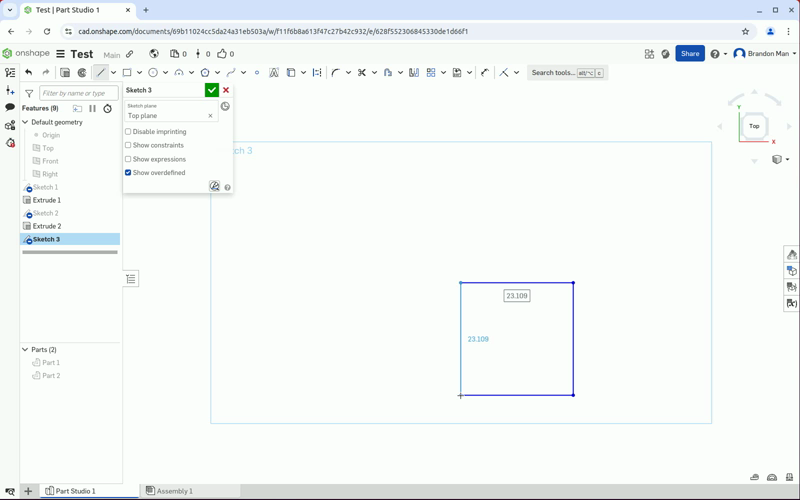
click(460, 395)
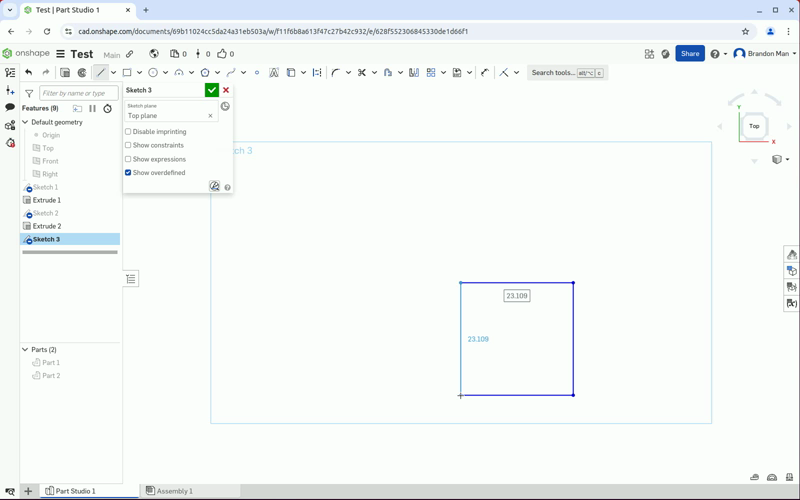
key(esc)
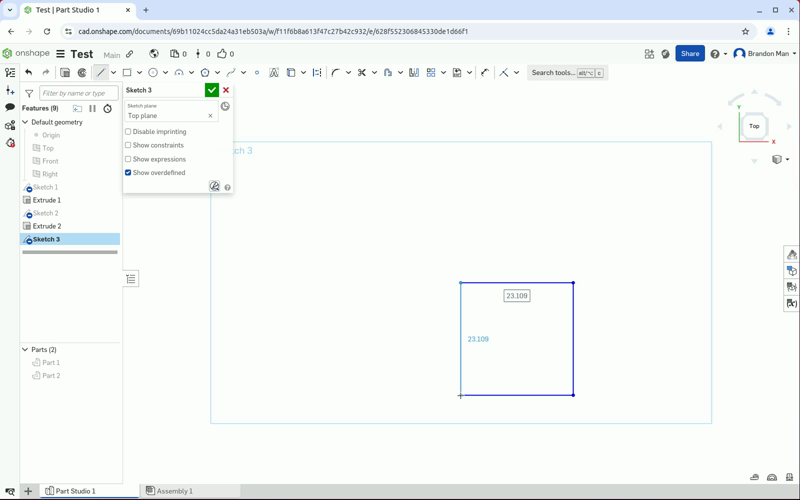
mouse_move(515, 361)
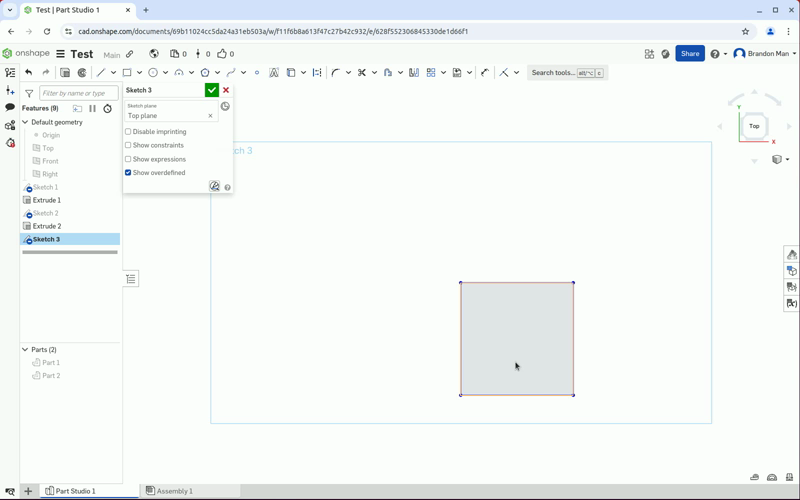
click(515, 361)
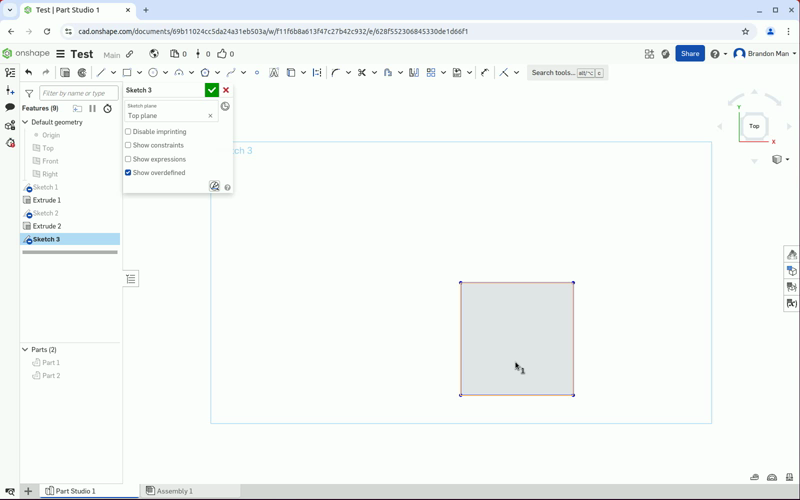
mouse_move(73, 352)
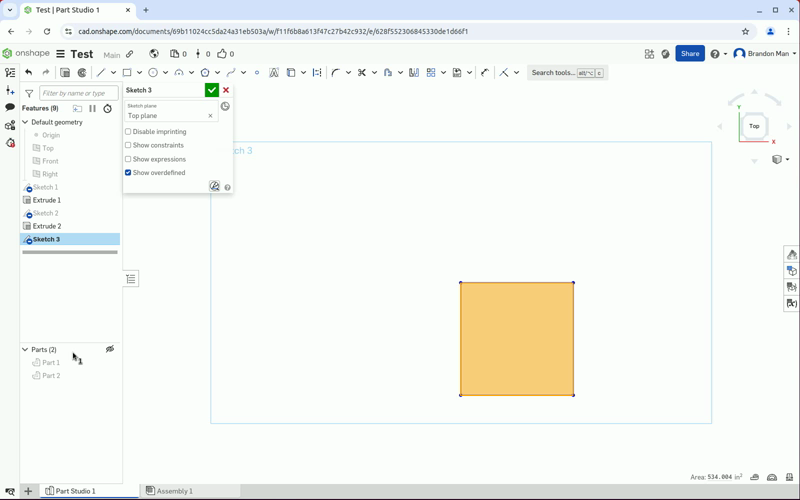
key(shift+y)
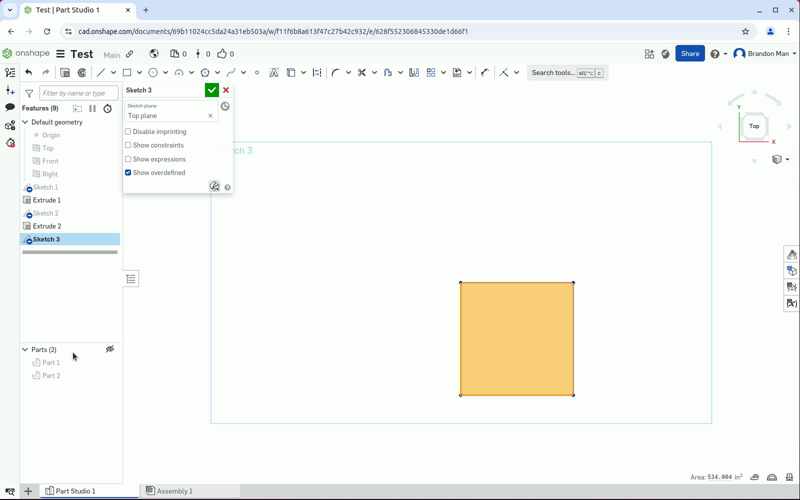
key(shift+e)
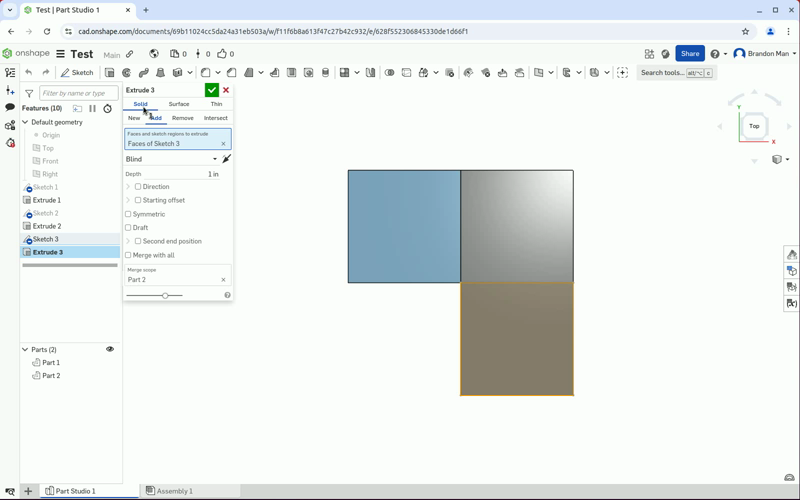
mouse_move(143, 106)
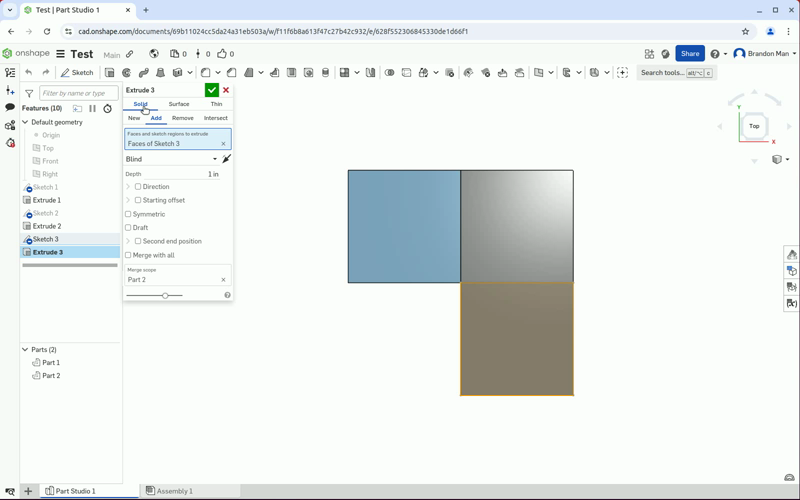
click(143, 106)
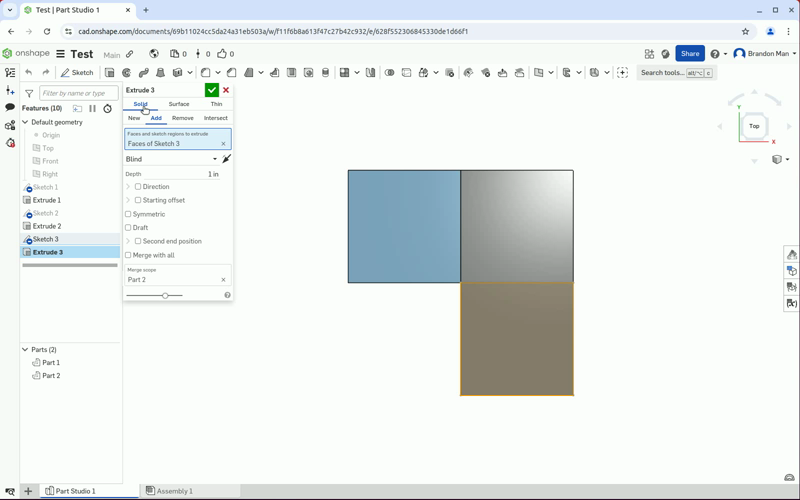
mouse_move(137, 120)
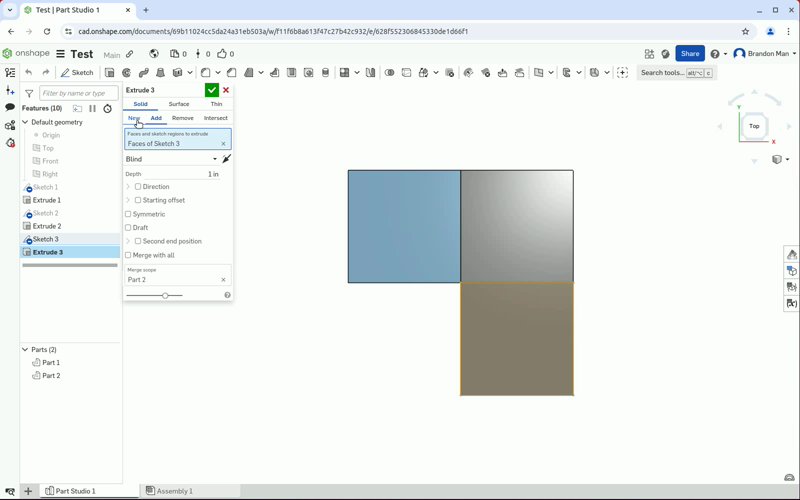
click(137, 120)
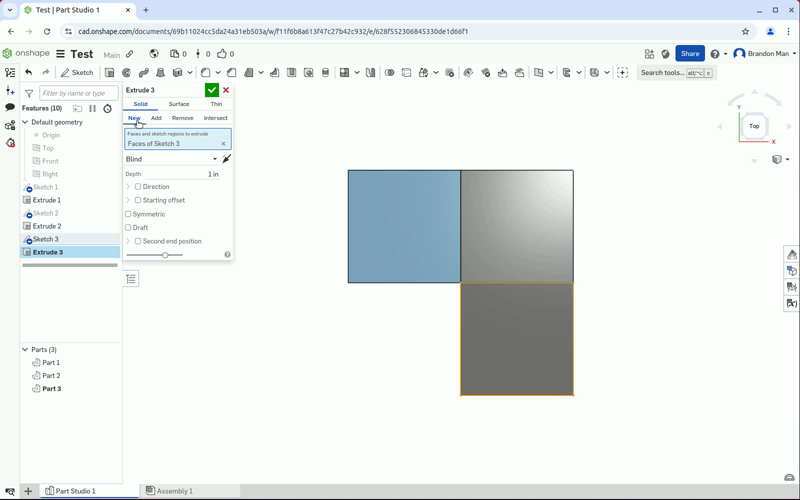
key(tab, 4)
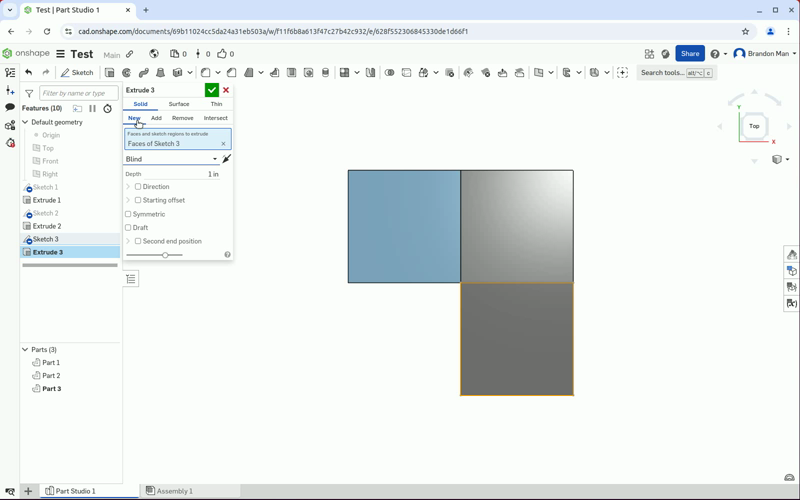
text(2.889)
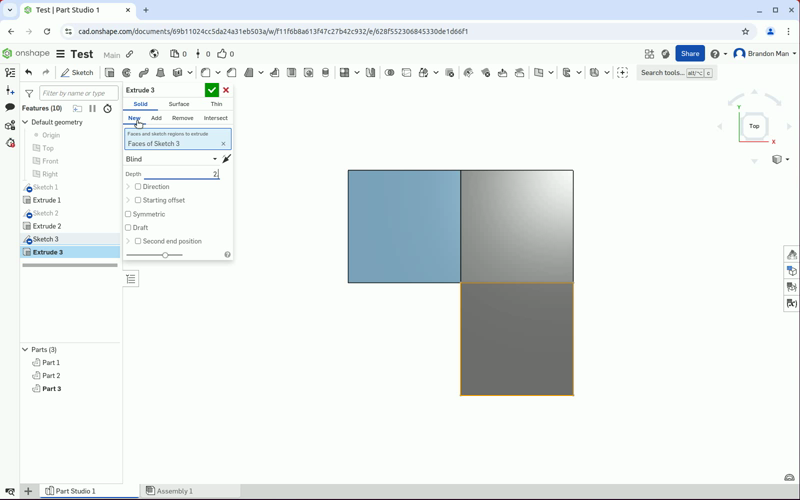
key(enter)
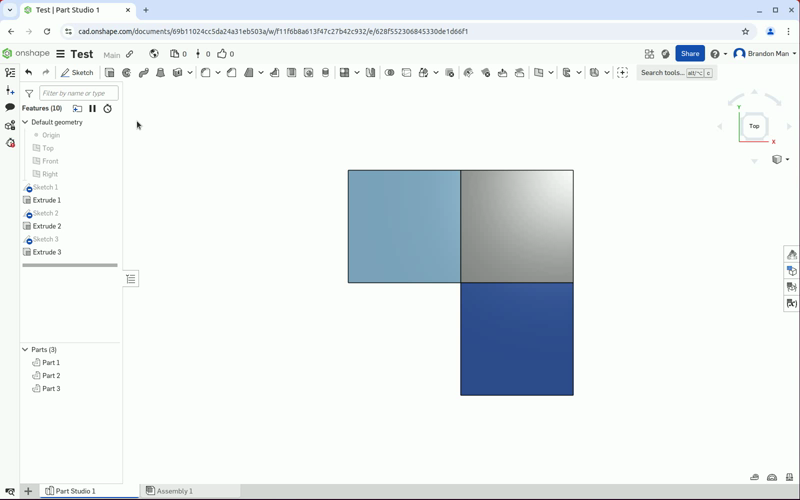
key(shift+h)
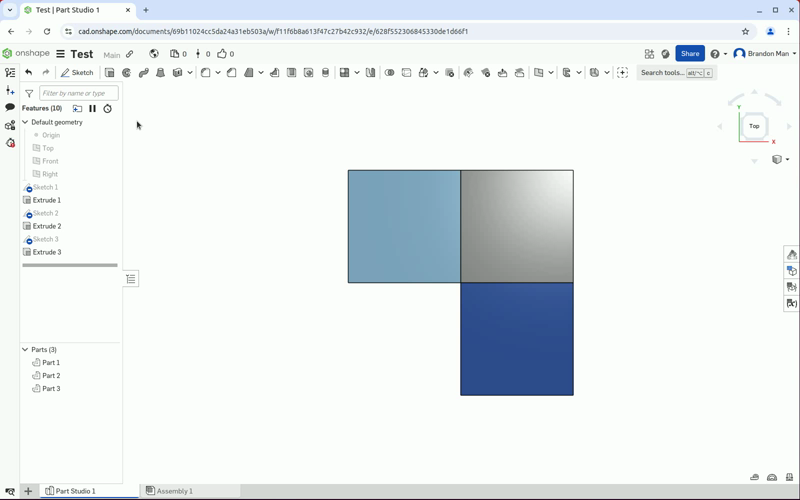
key(shift+h)
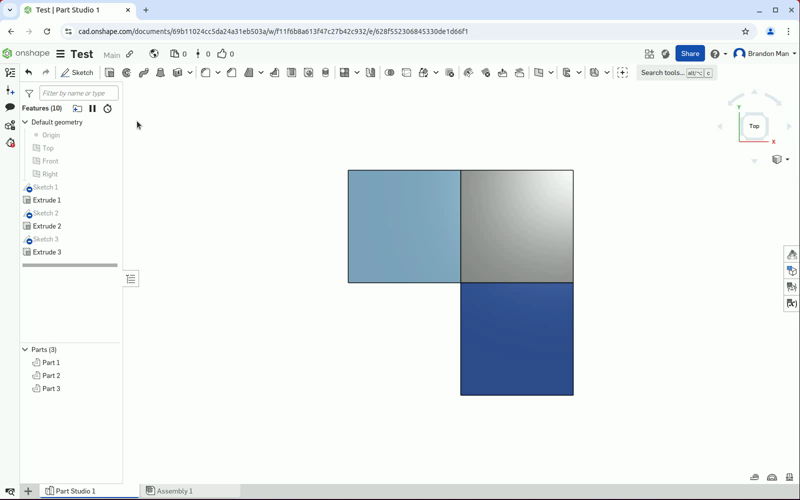
mouse_move(73, 189)
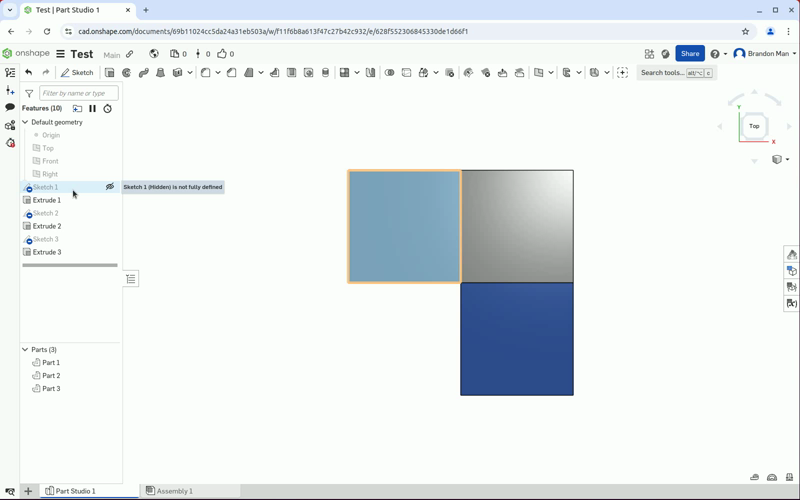
click(73, 189)
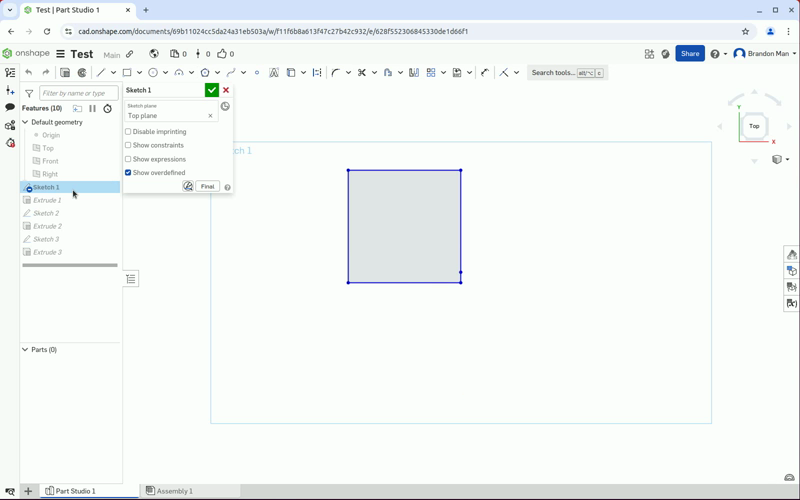
mouse_move(229, 92)
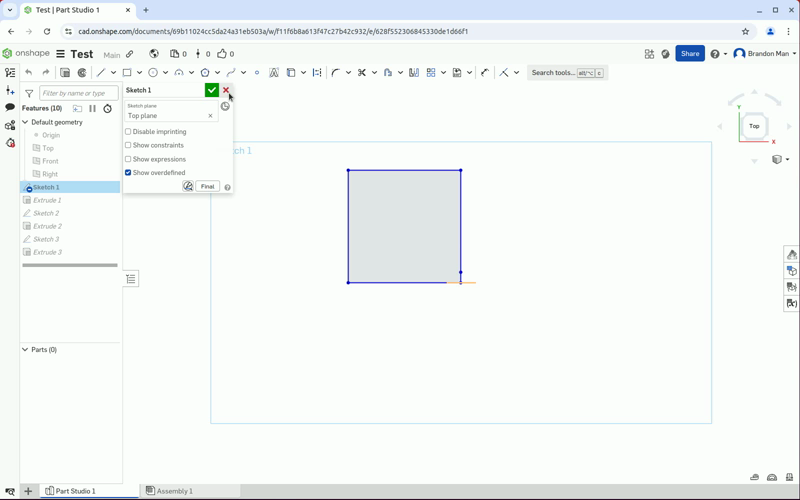
click(229, 92)
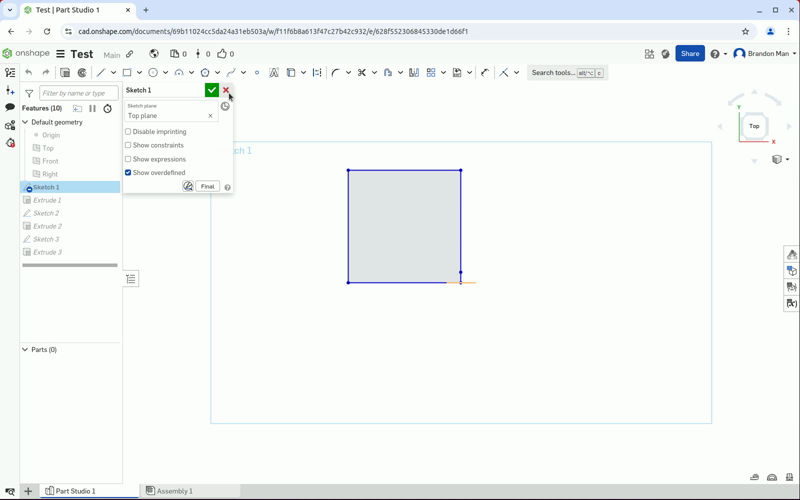
key(shift+s)
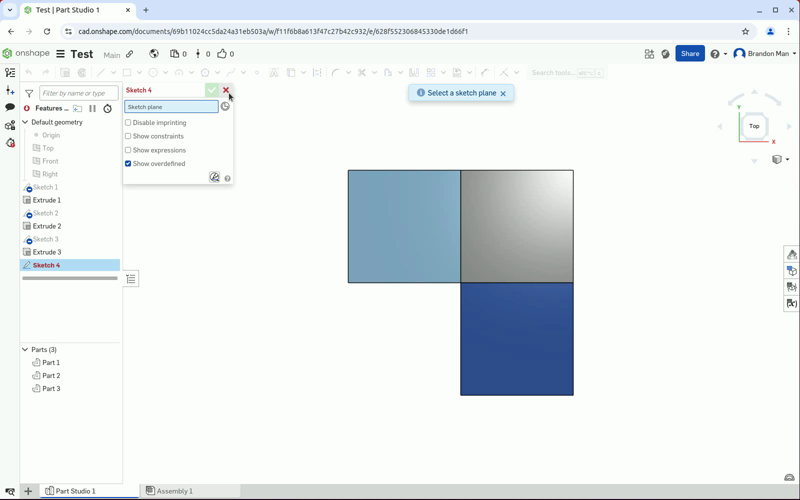
mouse_move(73, 150)
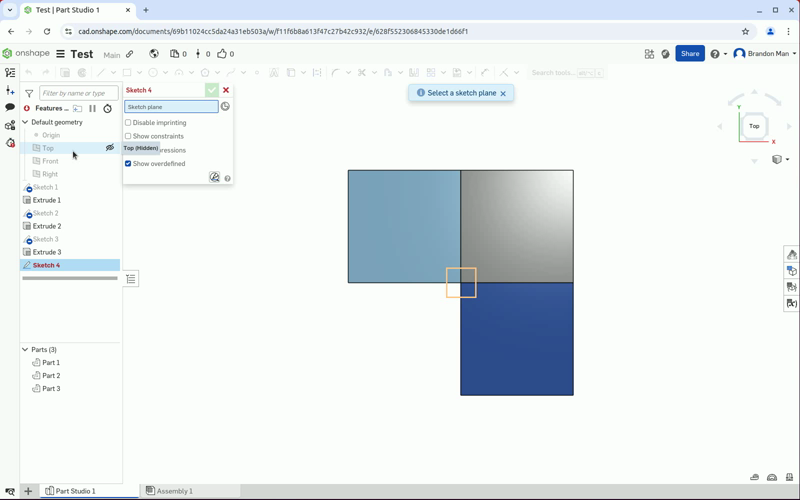
click(73, 150)
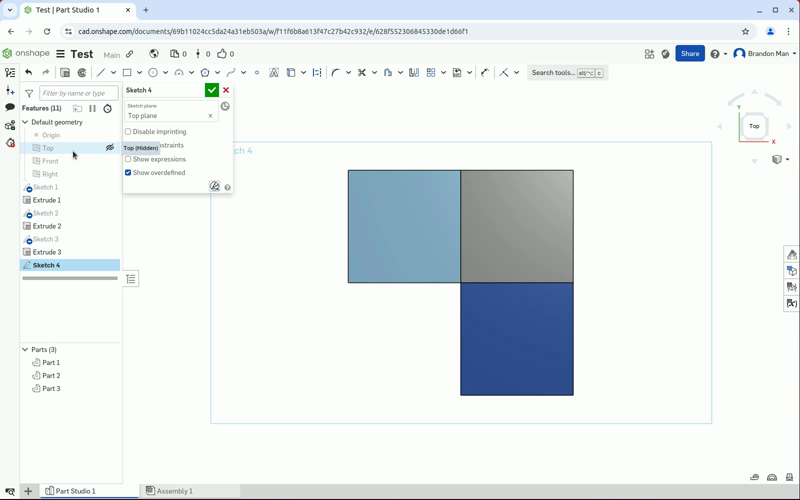
mouse_move(73, 352)
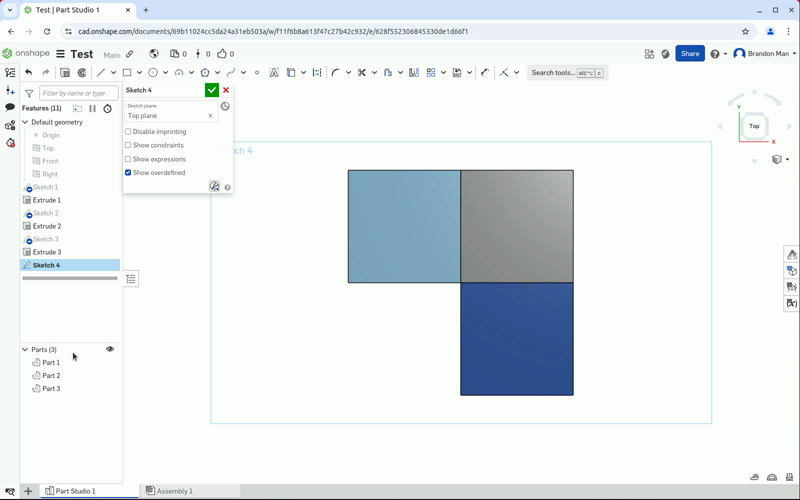
key(y)
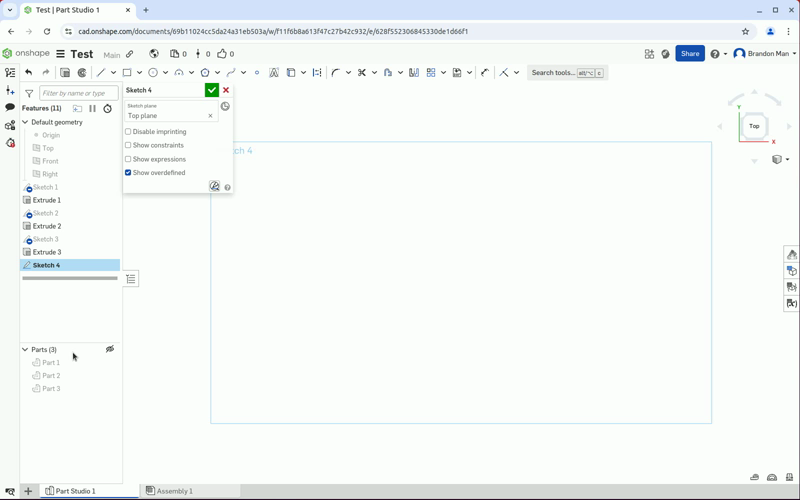
key(l)
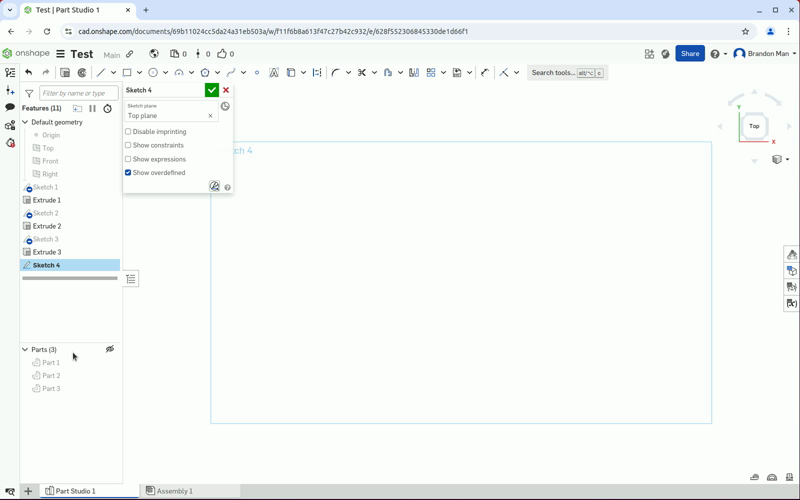
key_down(shift)
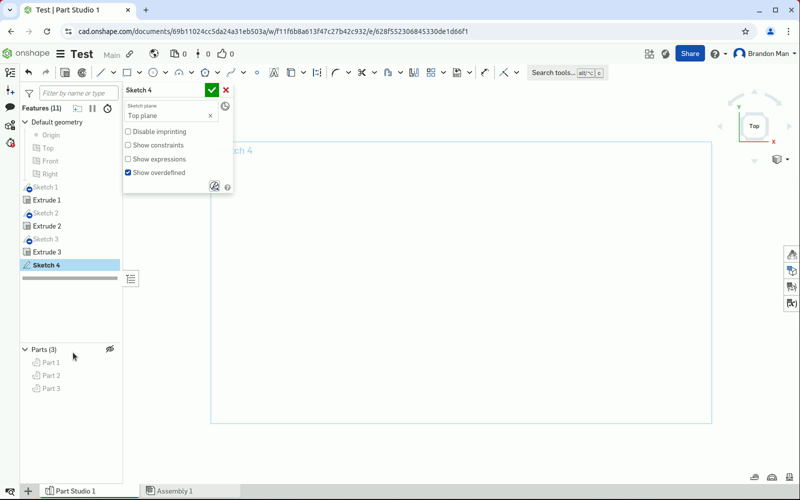
mouse_move(348, 395)
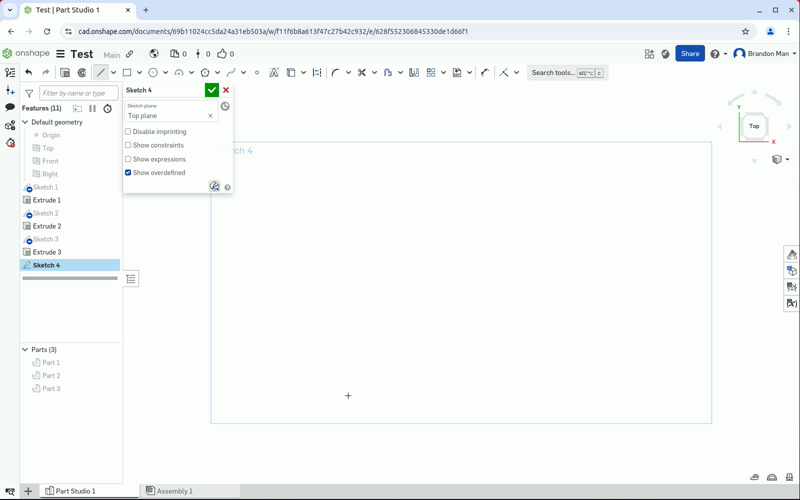
click(348, 395)
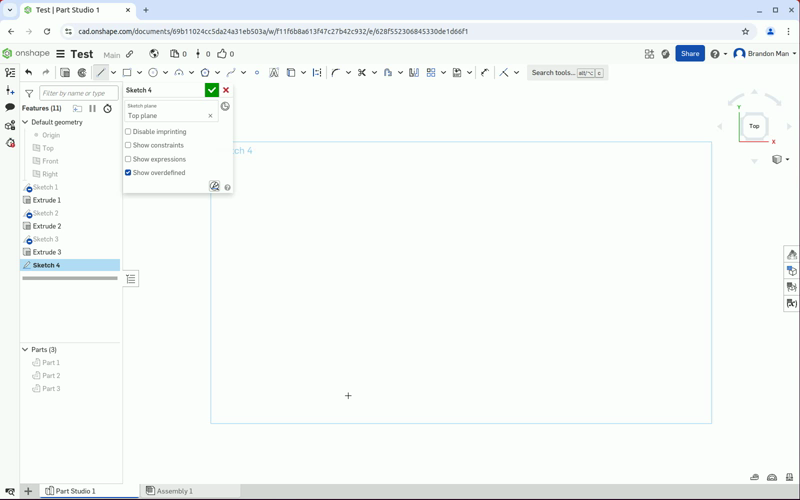
key_up(shift)
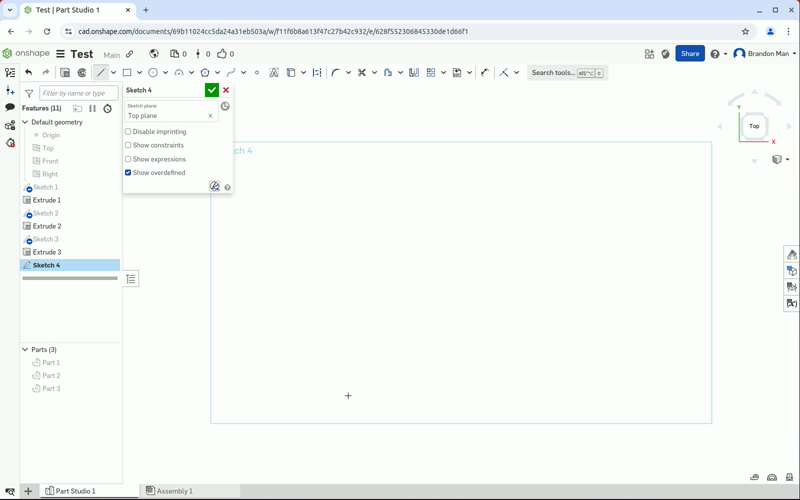
key_down(shift)
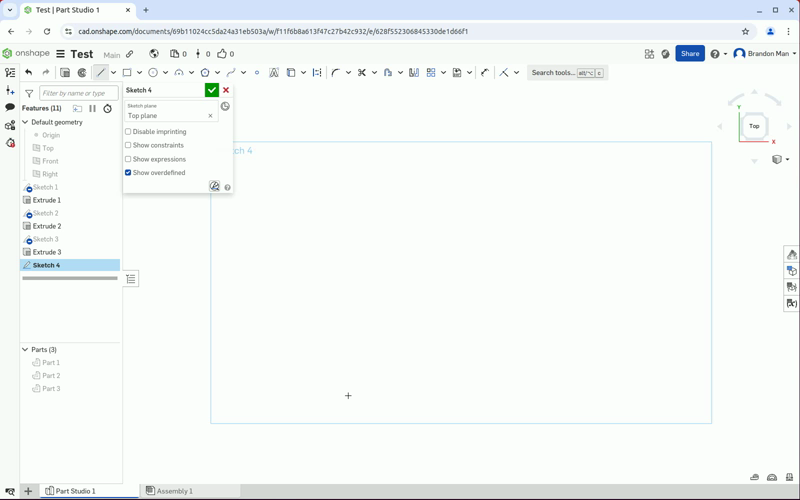
mouse_move(460, 395)
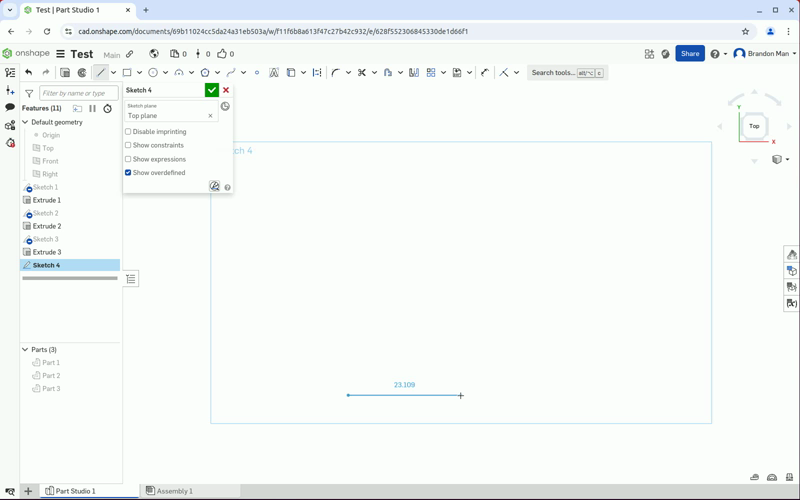
click(460, 395)
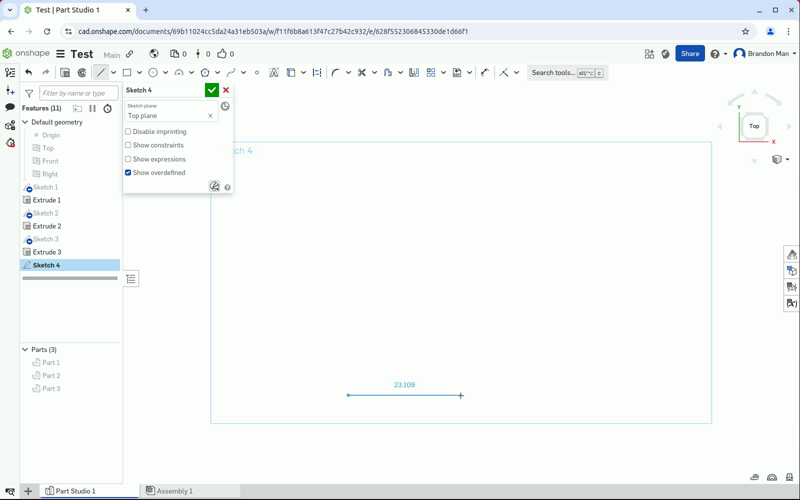
key_up(shift)
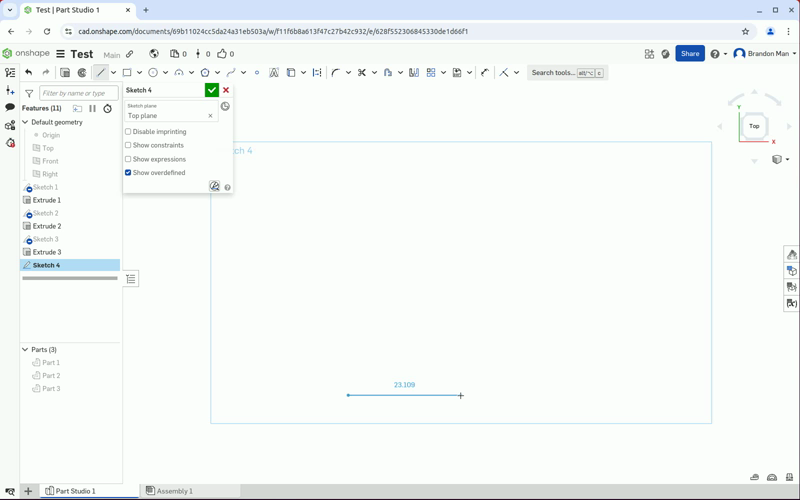
key_down(shift)
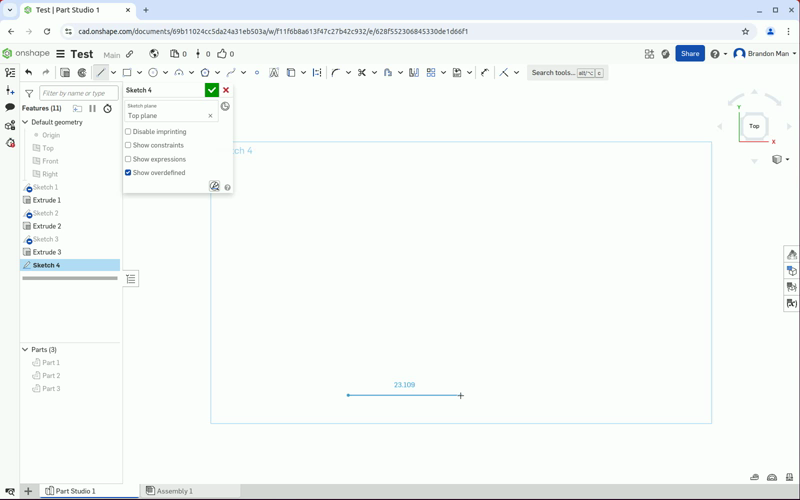
mouse_move(460, 282)
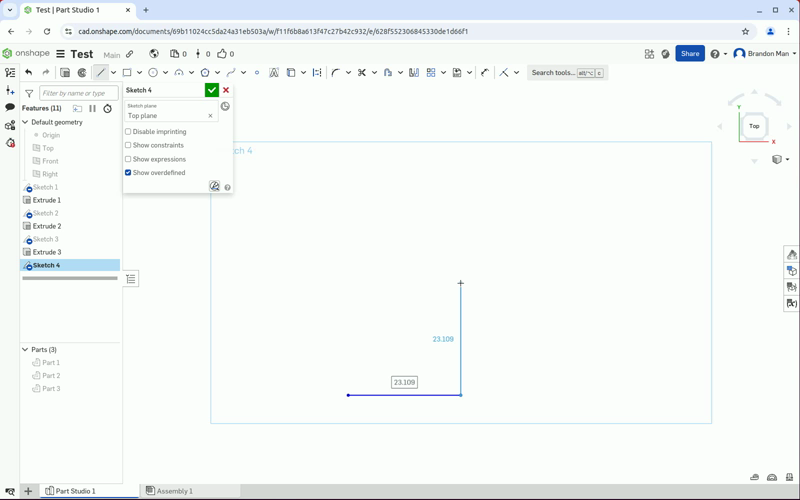
click(460, 282)
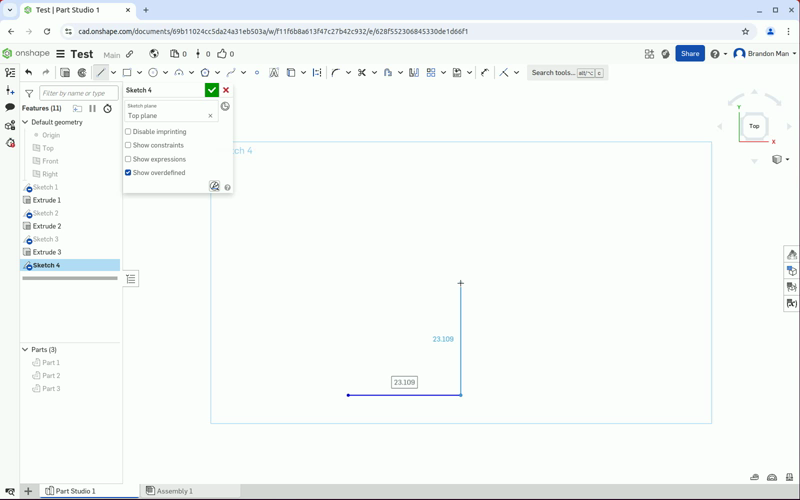
key_up(shift)
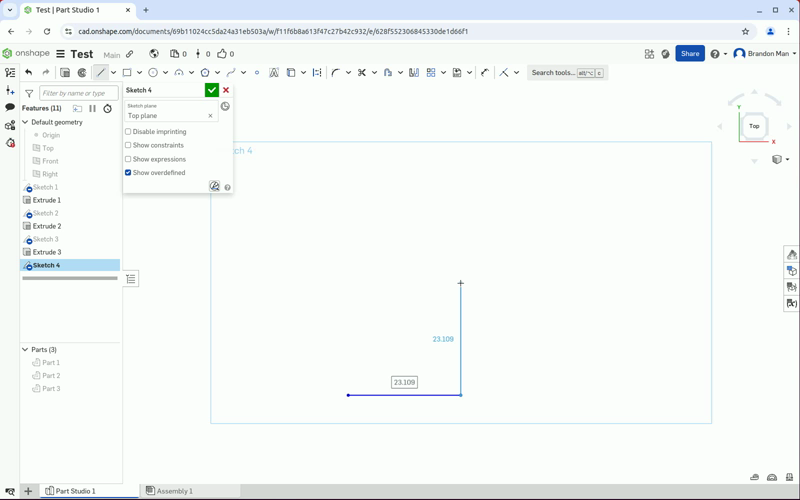
key_down(shift)
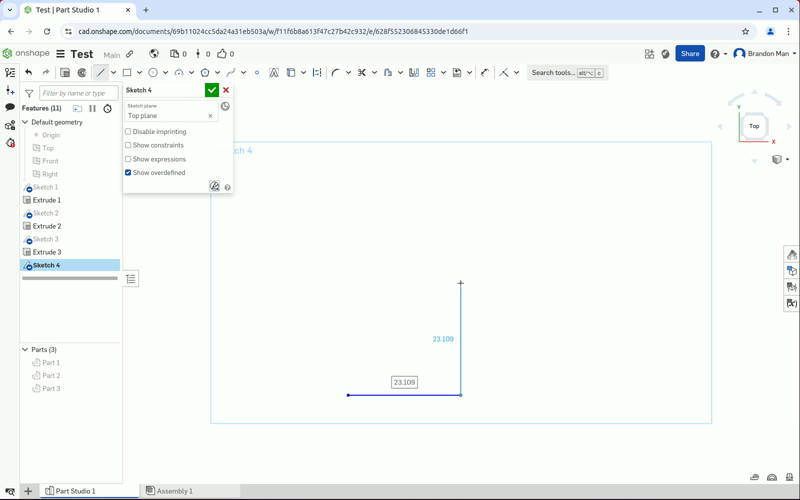
mouse_move(348, 282)
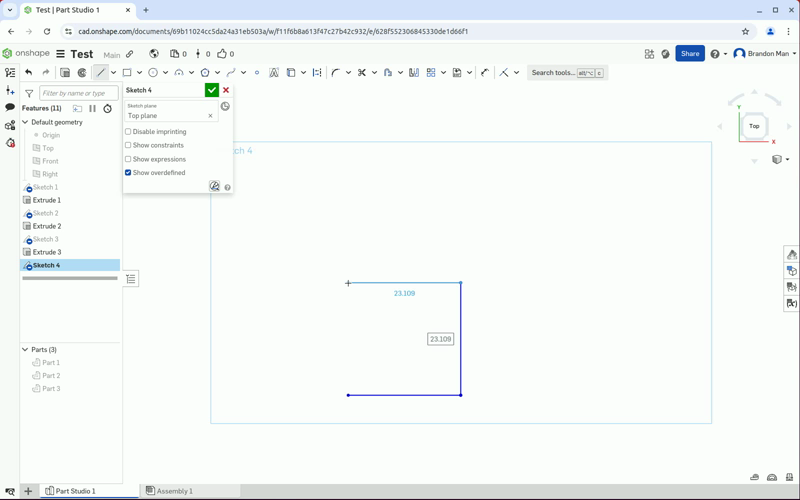
click(348, 282)
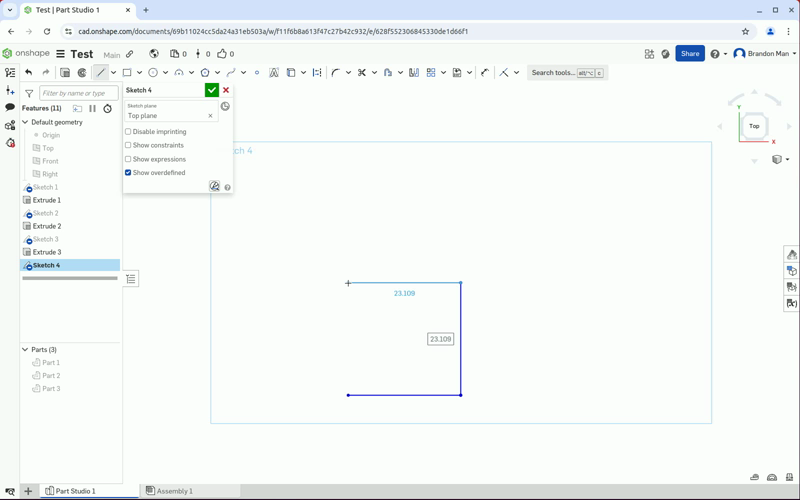
key_up(shift)
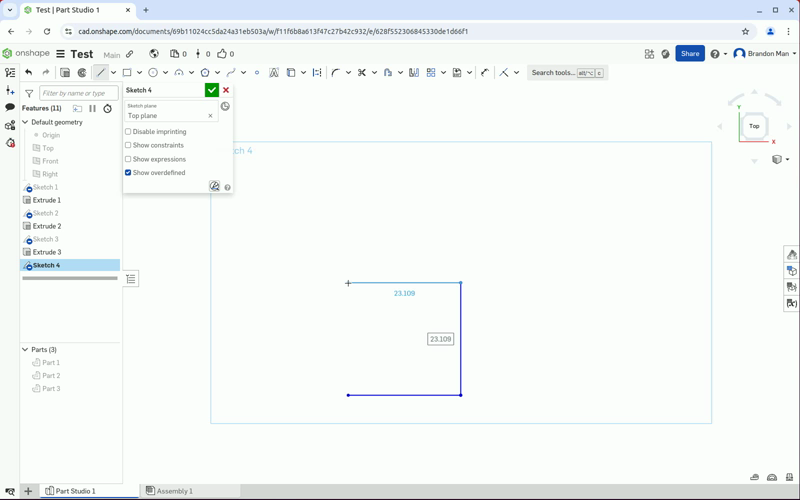
key_down(shift)
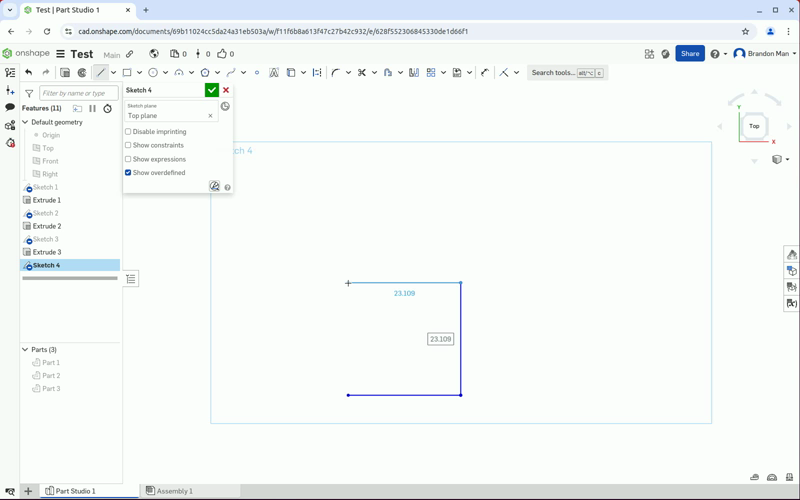
mouse_move(348, 395)
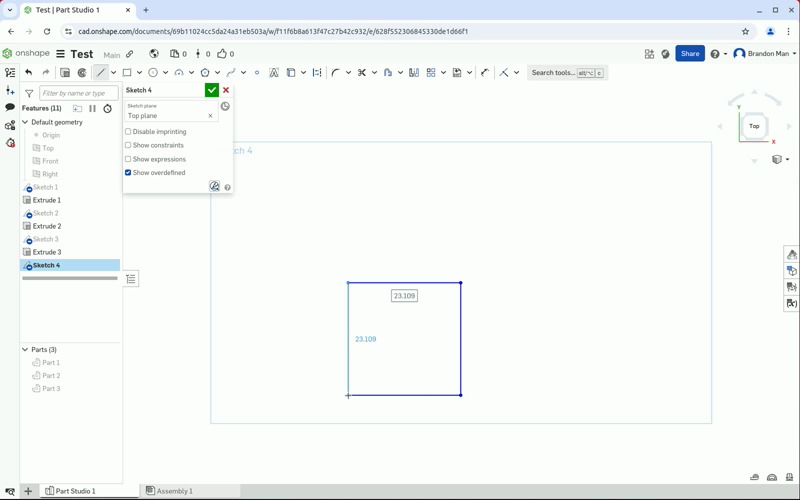
key_up(shift)
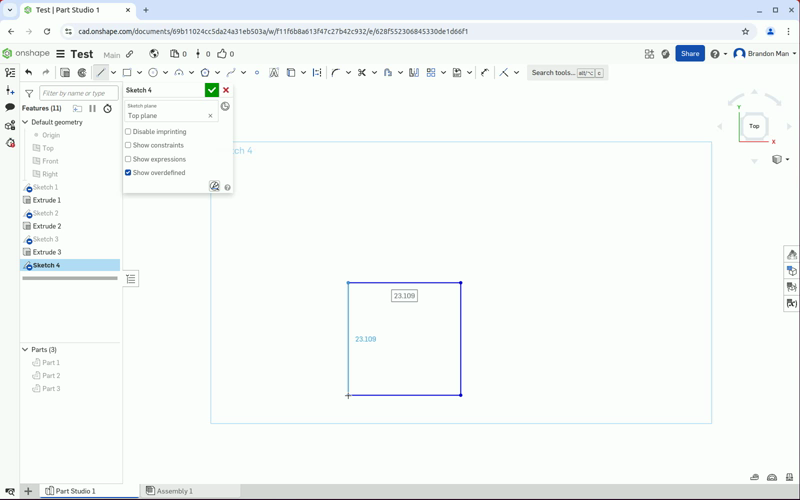
click(348, 395)
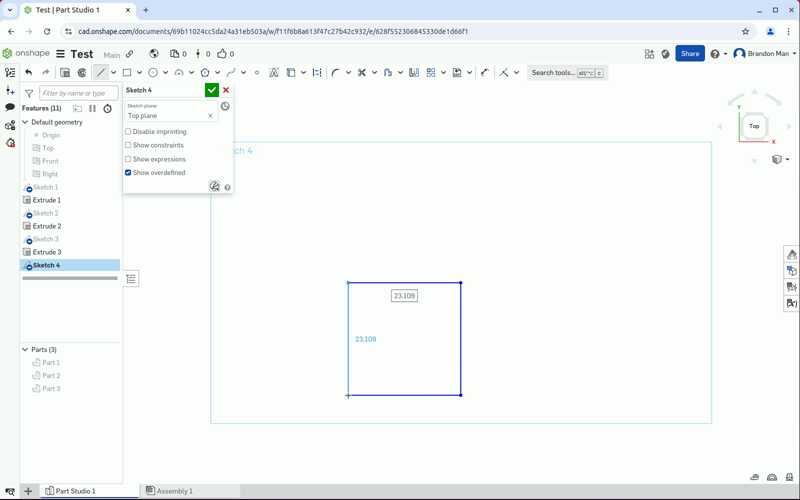
key(esc)
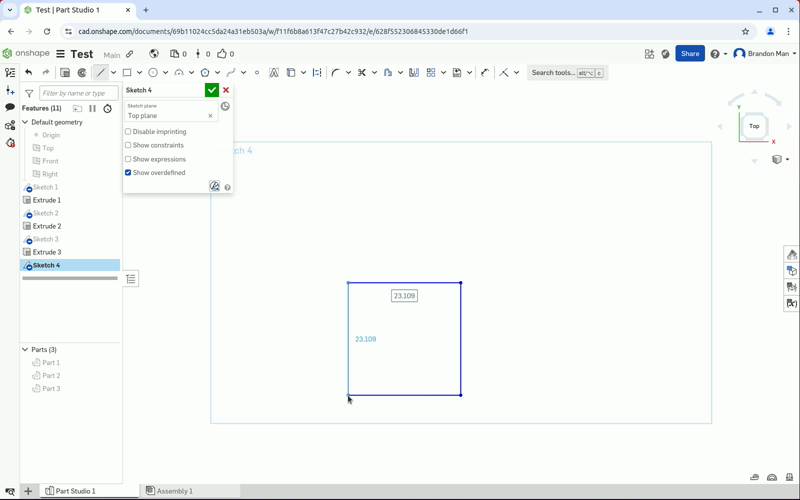
mouse_move(369, 326)
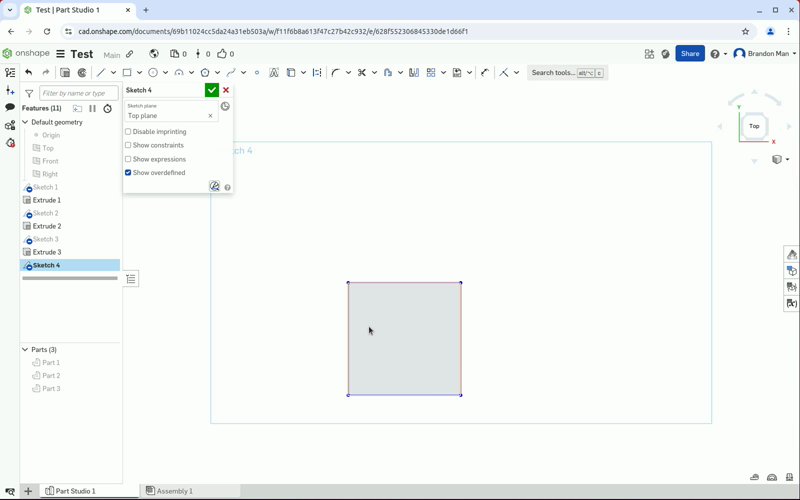
click(369, 326)
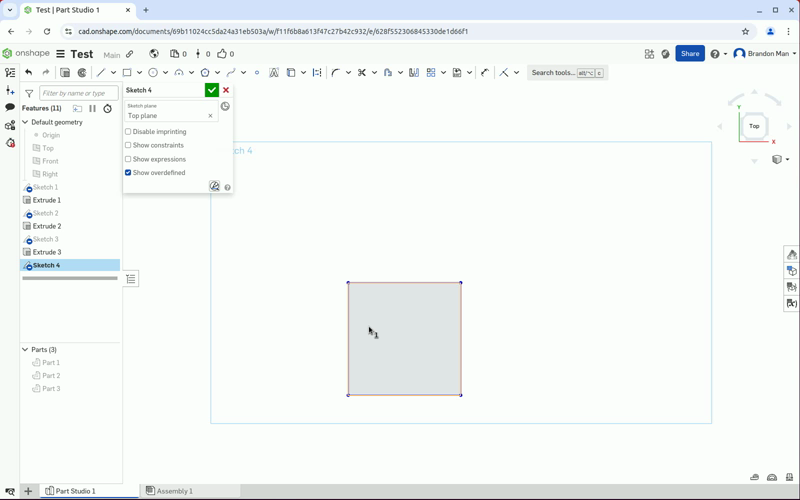
mouse_move(73, 352)
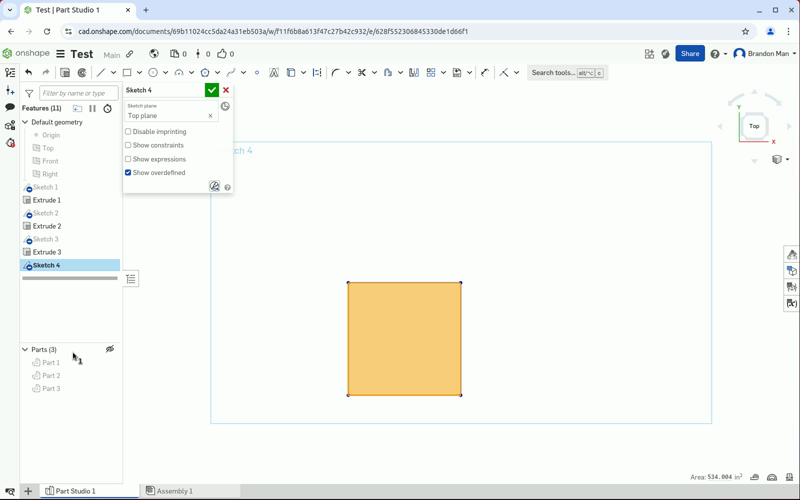
key(shift+y)
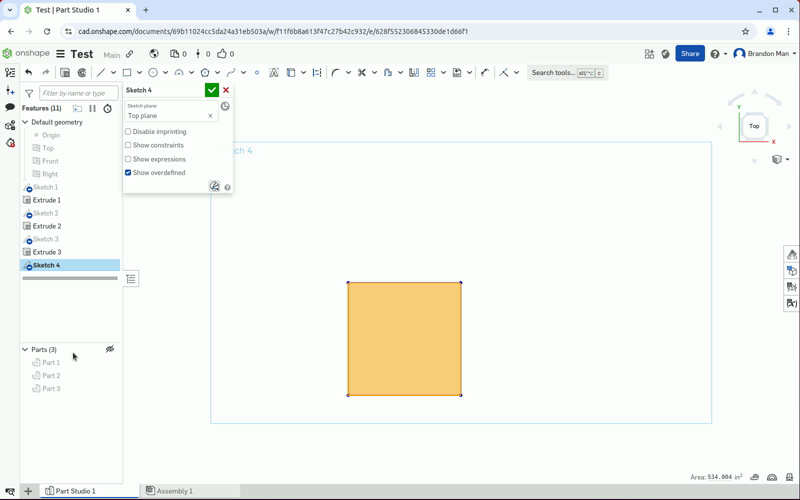
key(shift+e)
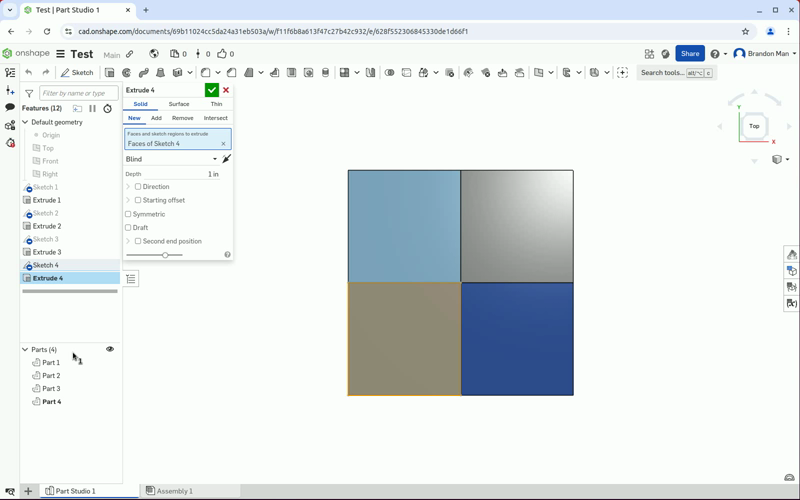
mouse_move(143, 106)
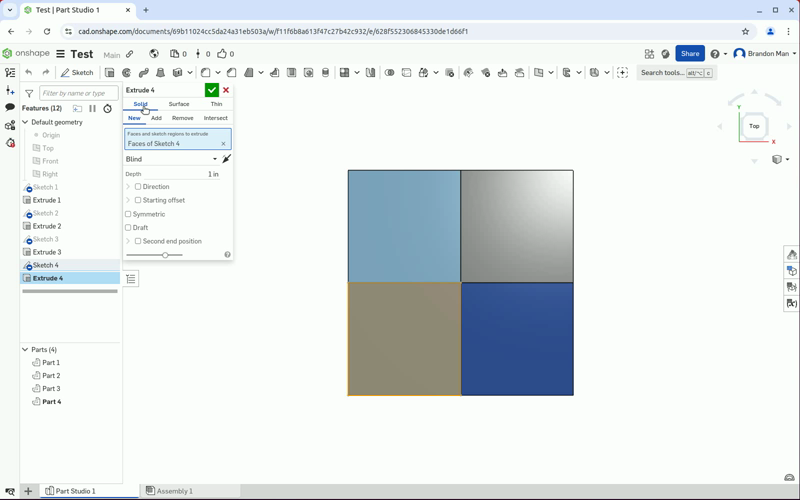
click(143, 106)
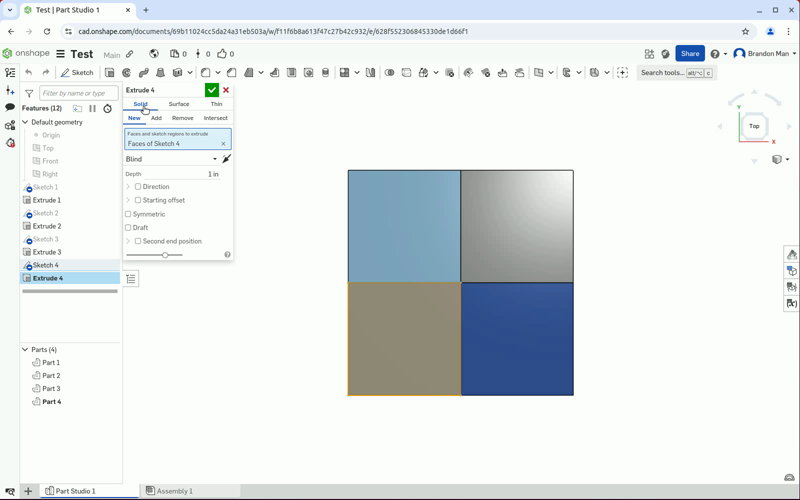
mouse_move(137, 120)
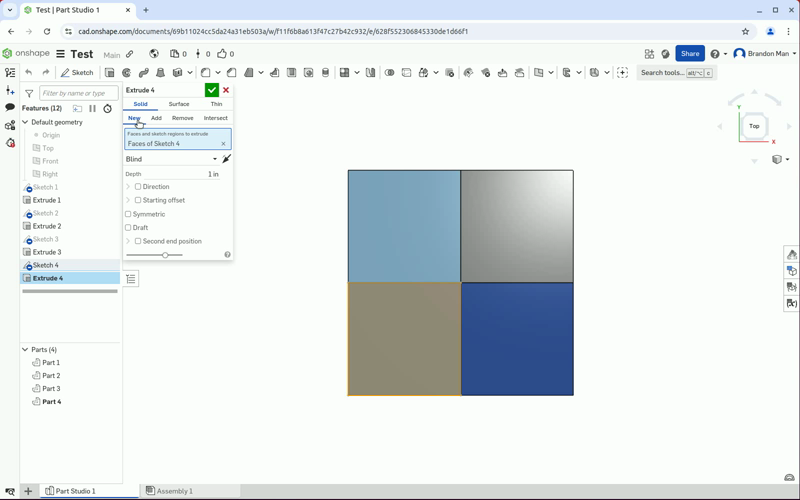
click(137, 120)
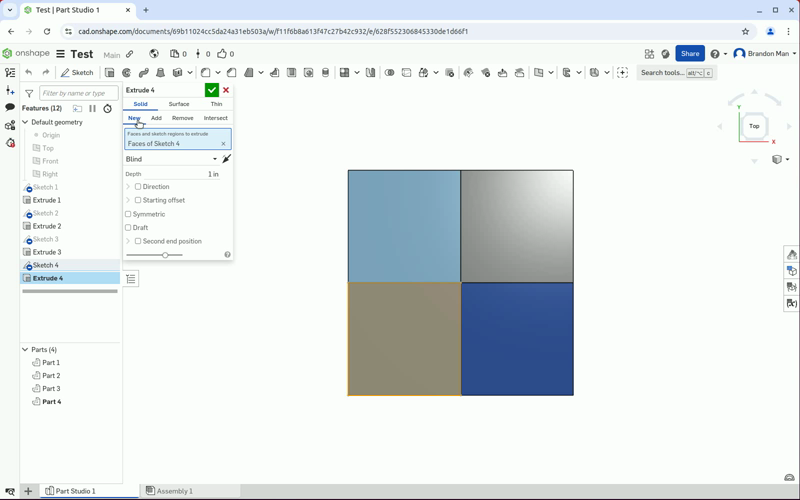
key(tab, 4)
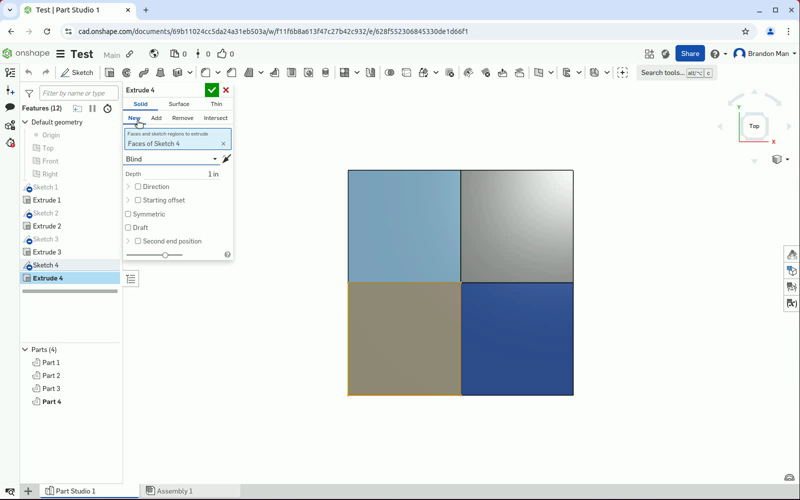
text(2.889)
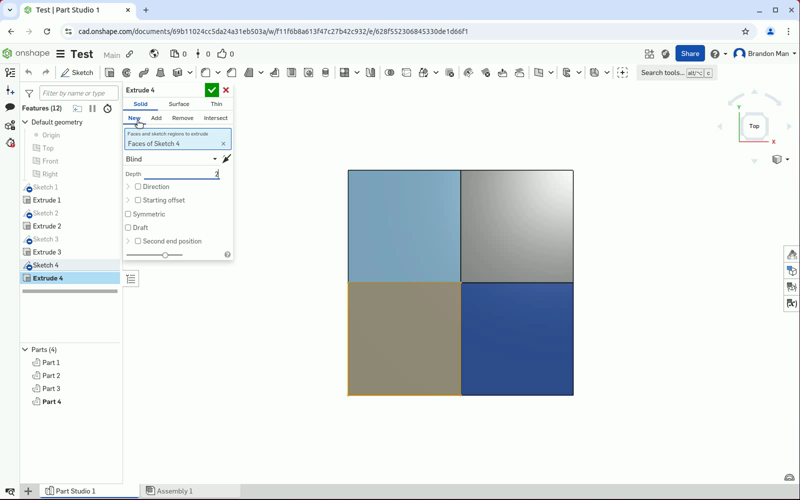
key(enter)
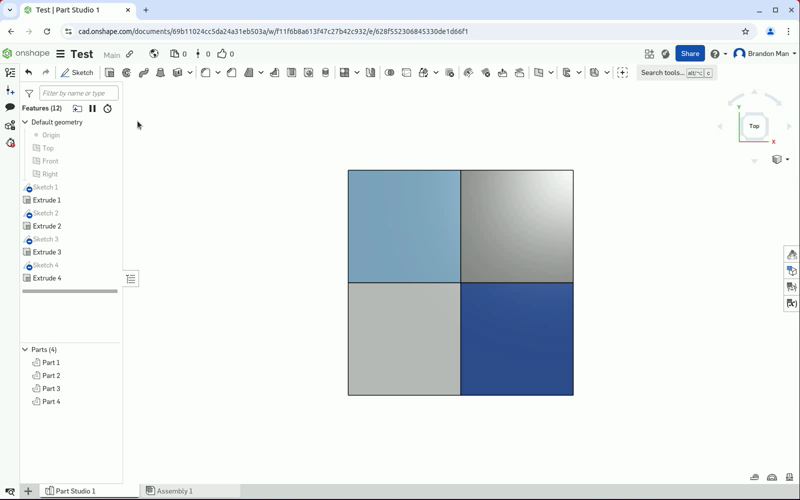
key(shift+h)
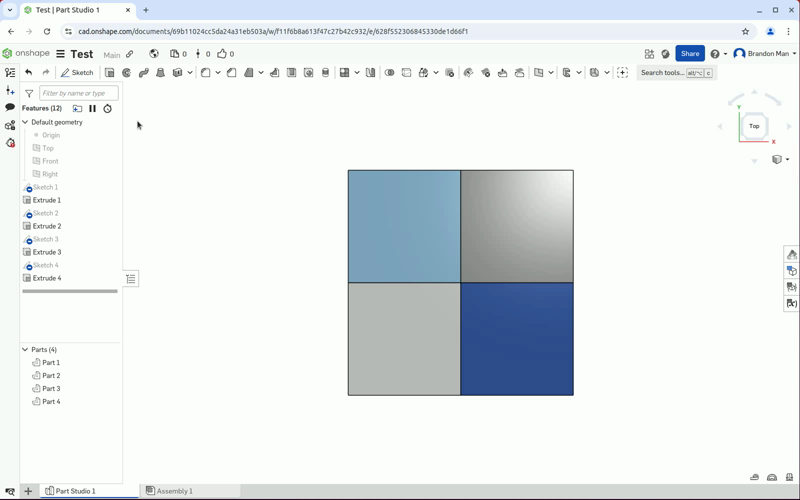
key(shift+h)
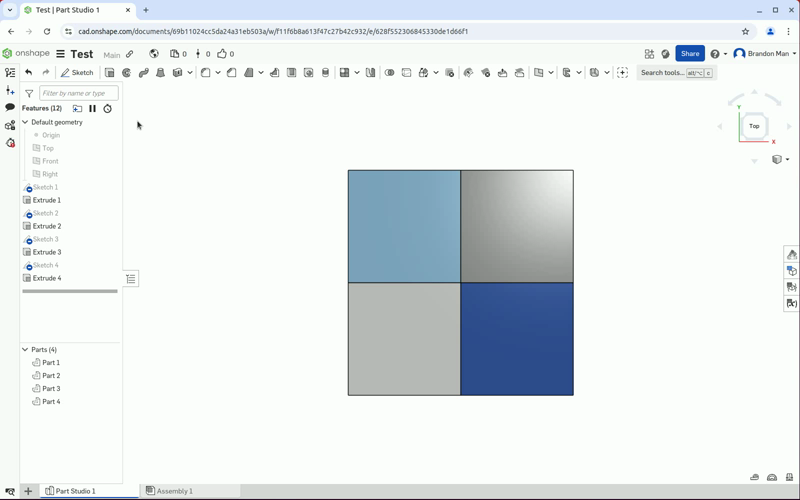
key(shift+7)
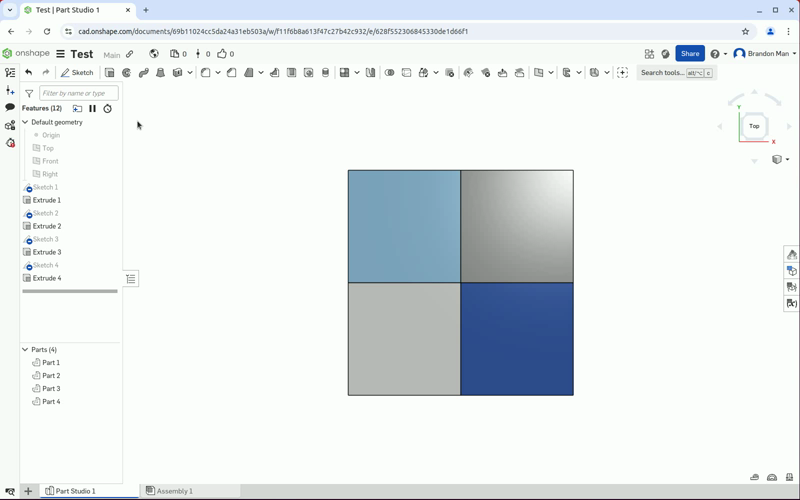
key(up, 3)
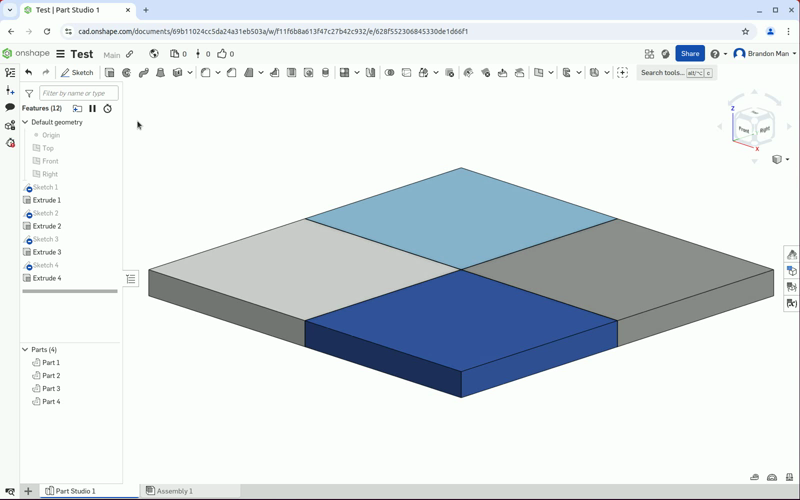
key(left, 3)
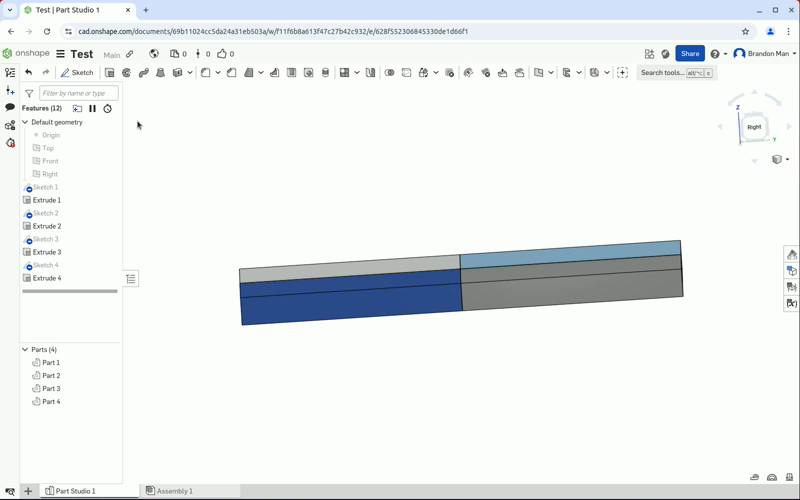
key(right, 3)
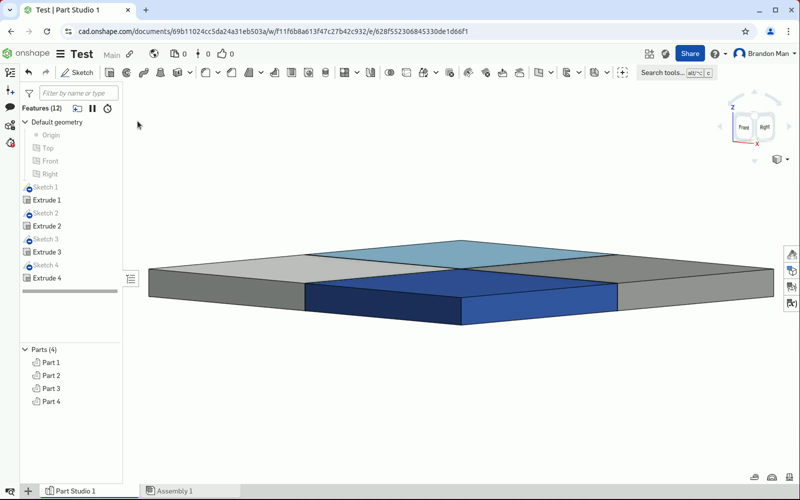
key(down, 3)
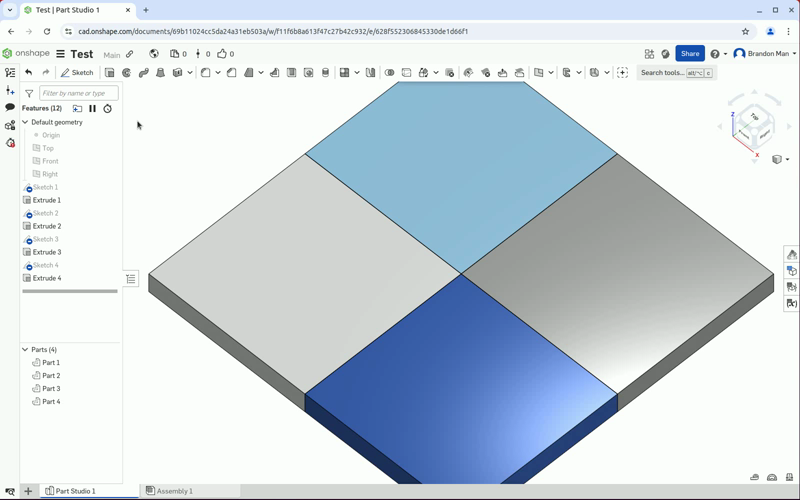
mouse_move(73, 189)
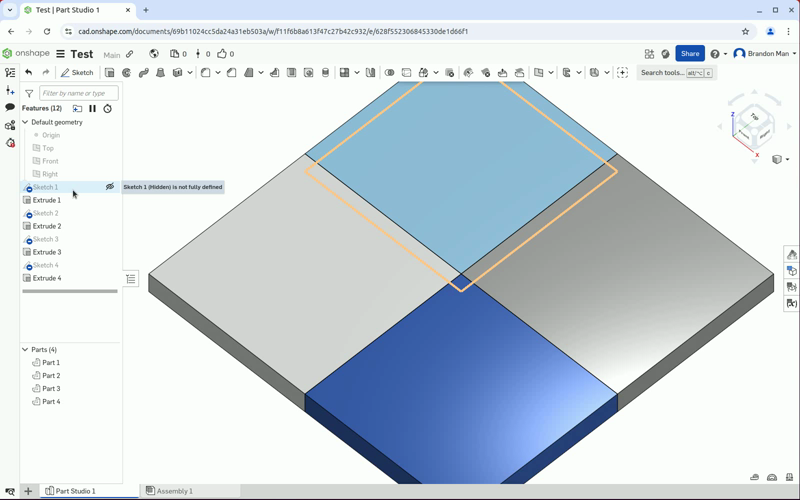
click(73, 189)